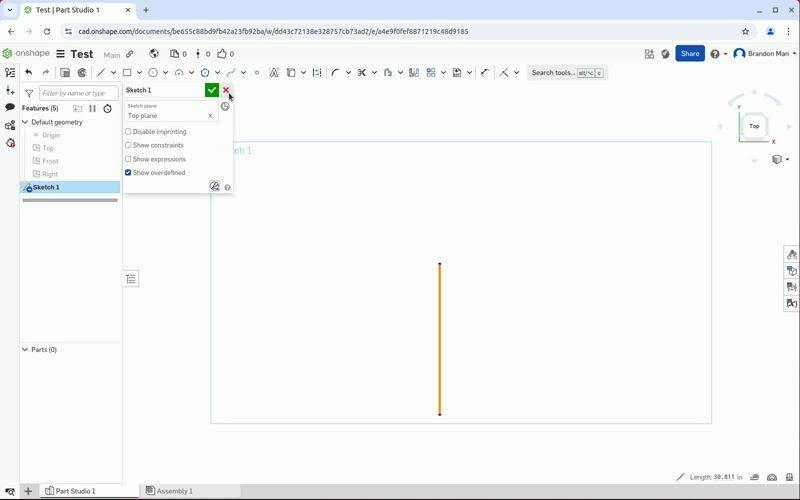
key(shift+h)
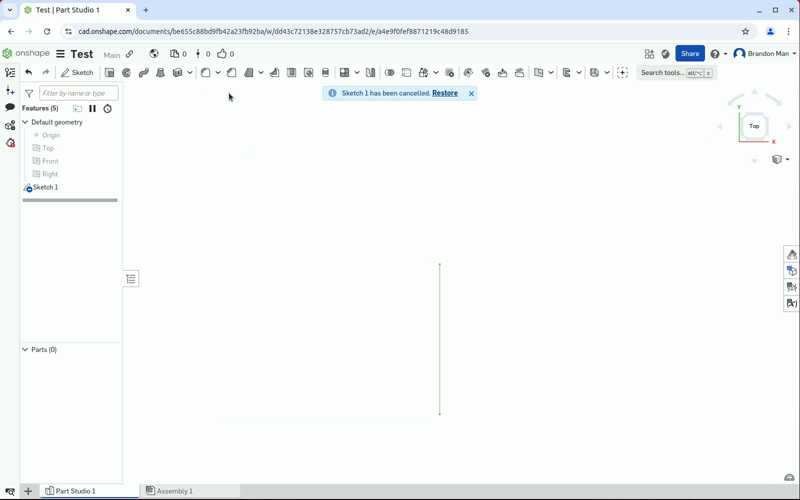
key(shift+s)
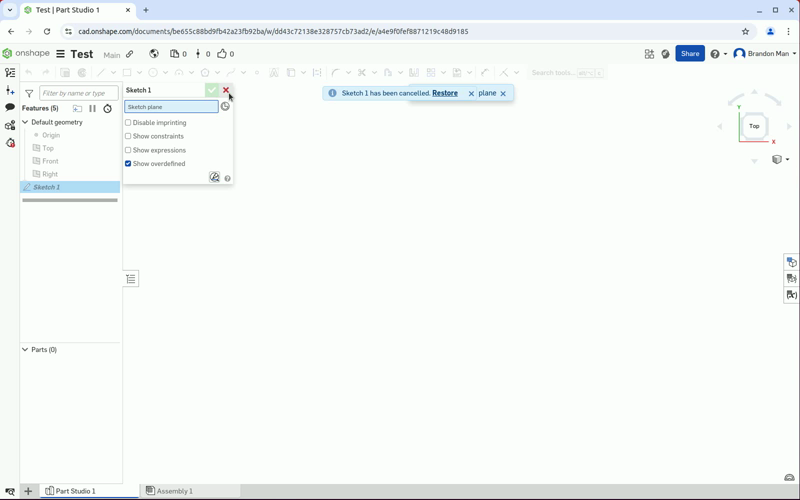
mouse_move(73, 150)
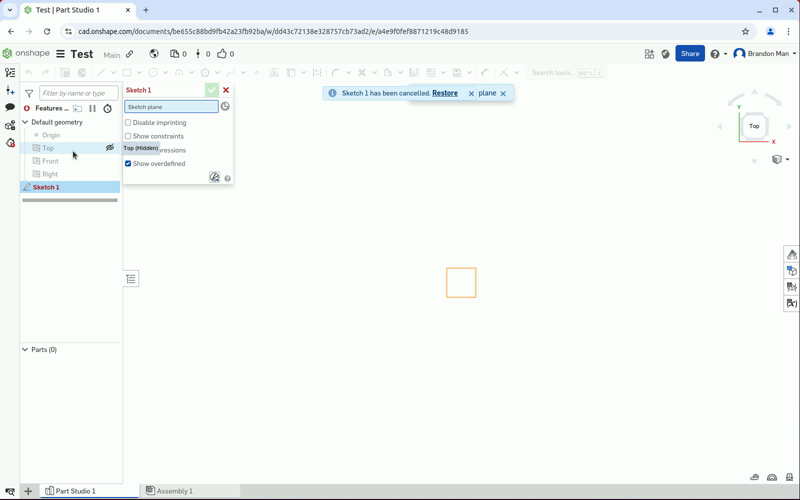
click(73, 150)
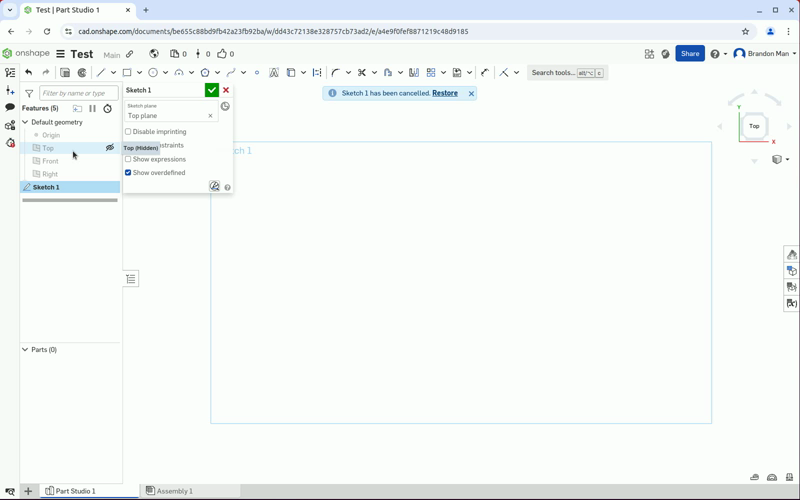
mouse_move(73, 352)
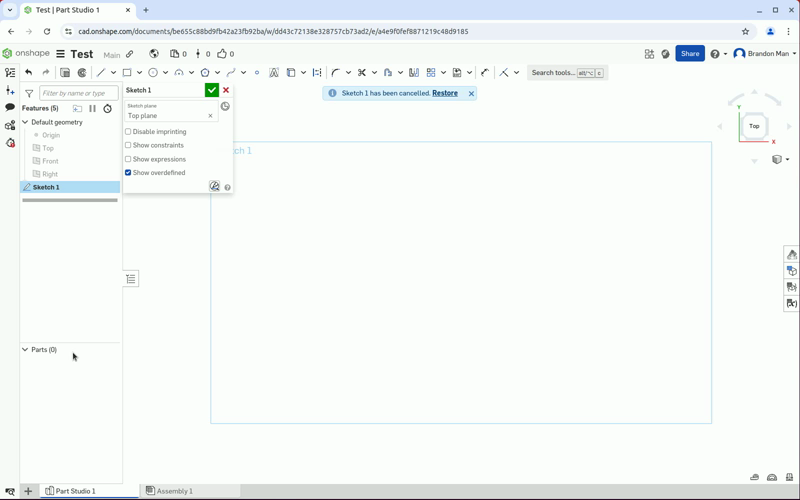
key(y)
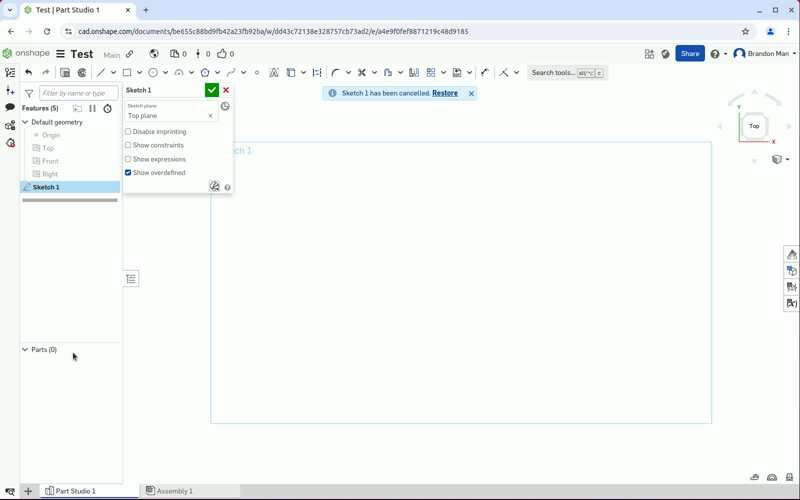
key(c)
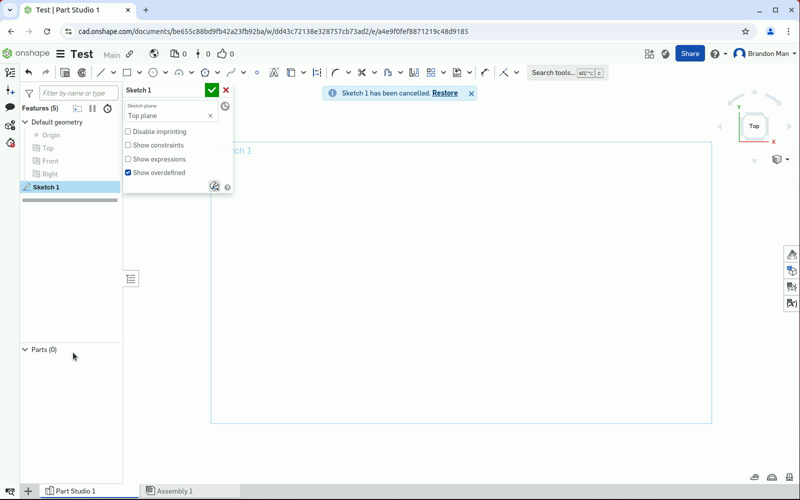
key_down(shift)
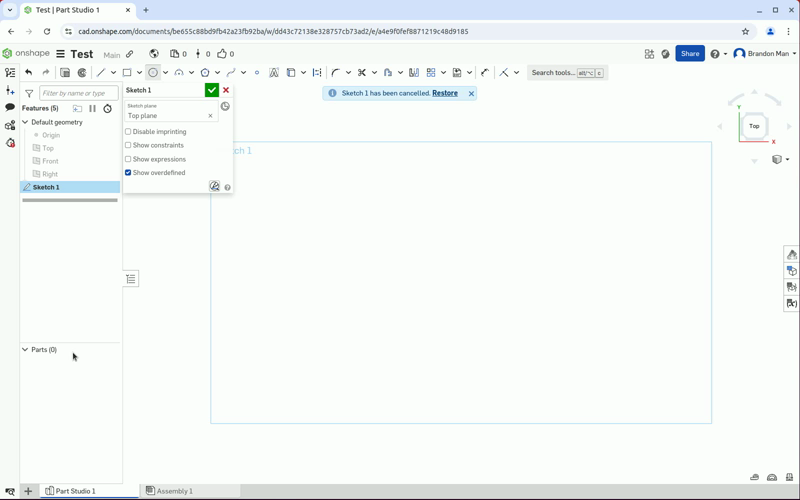
mouse_move(461, 282)
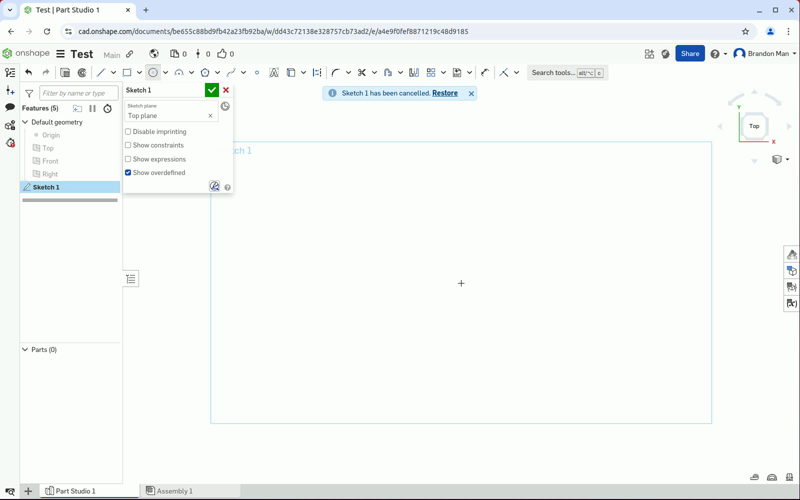
click(461, 282)
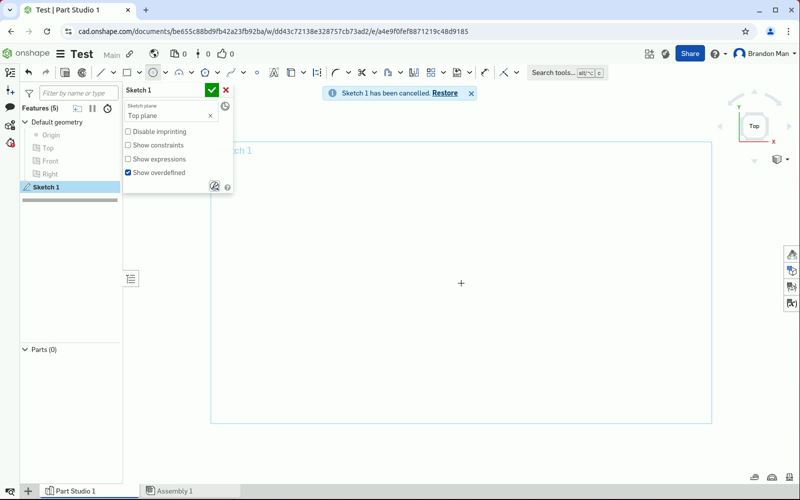
key_up(shift)
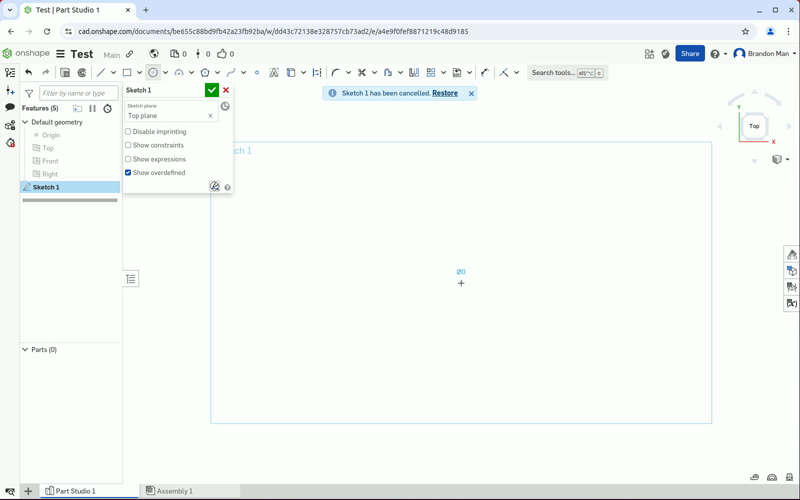
mouse_move(574, 282)
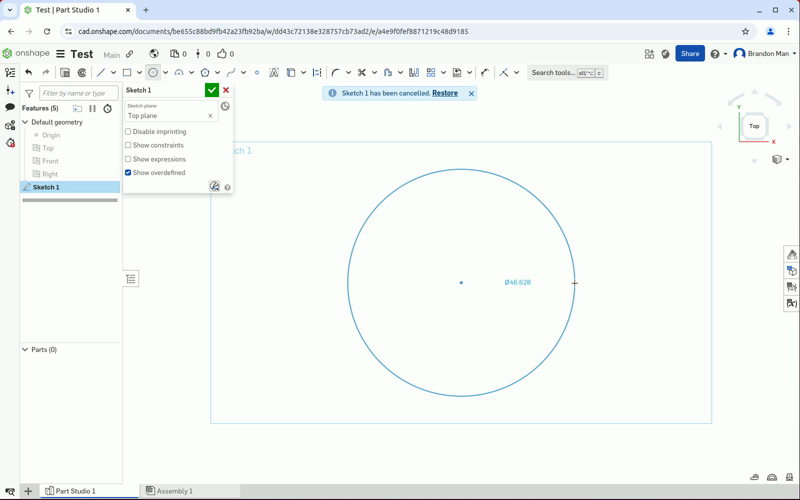
click(574, 282)
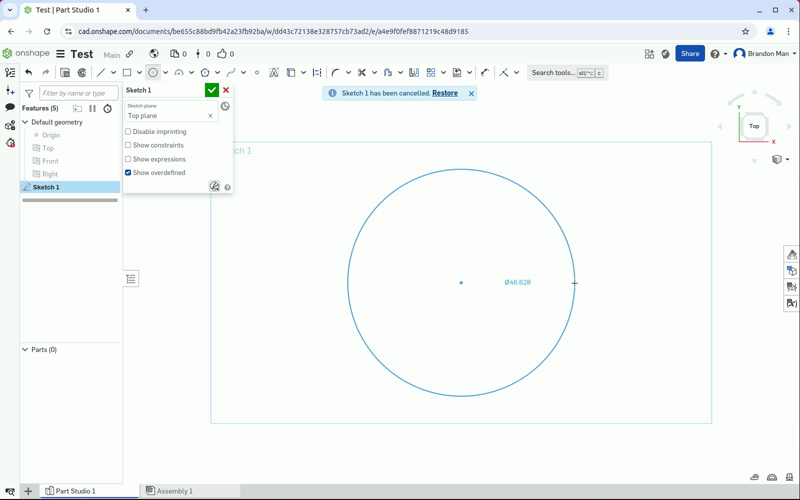
key(esc)
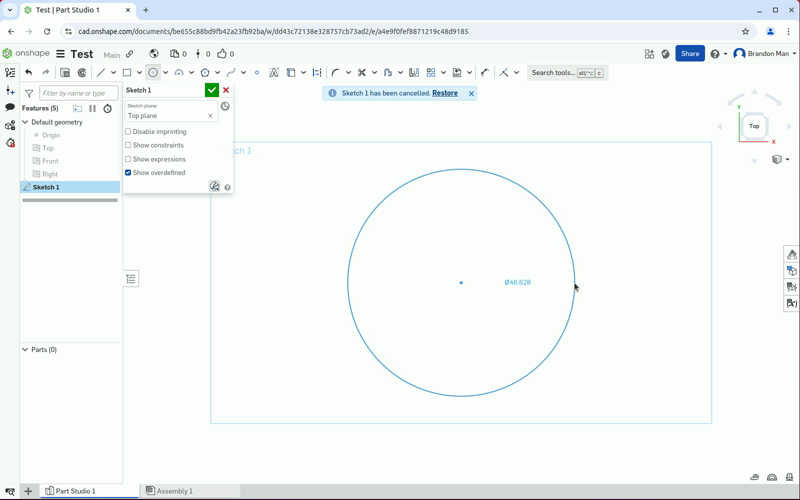
key(c)
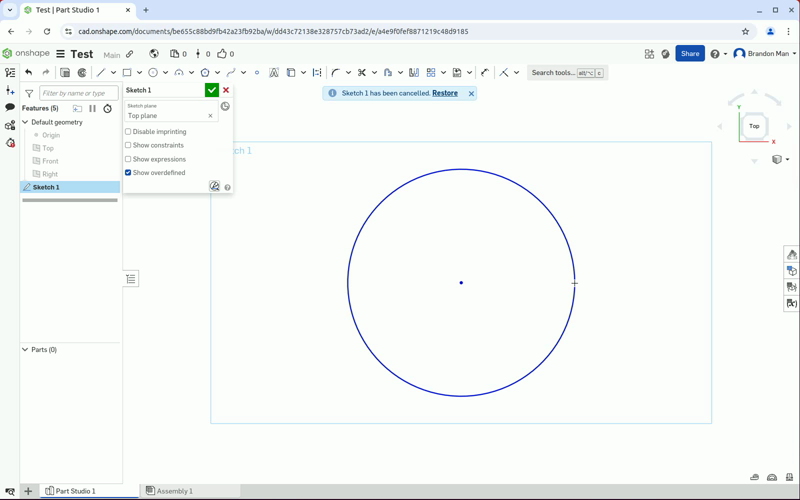
key_down(shift)
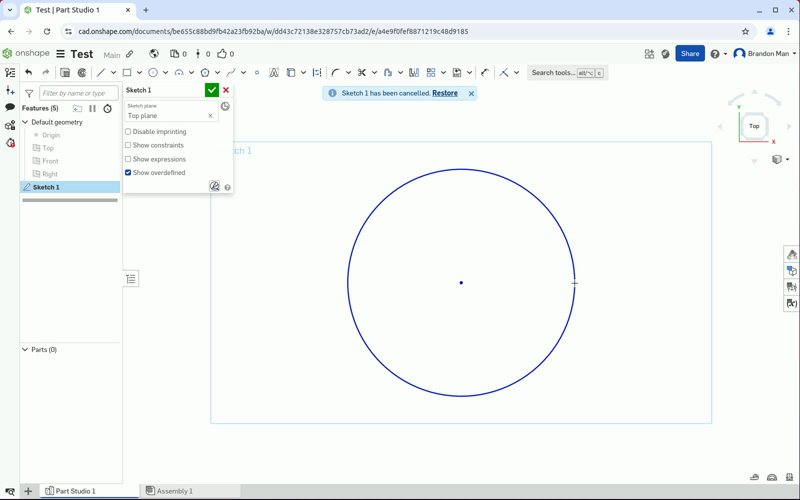
mouse_move(461, 282)
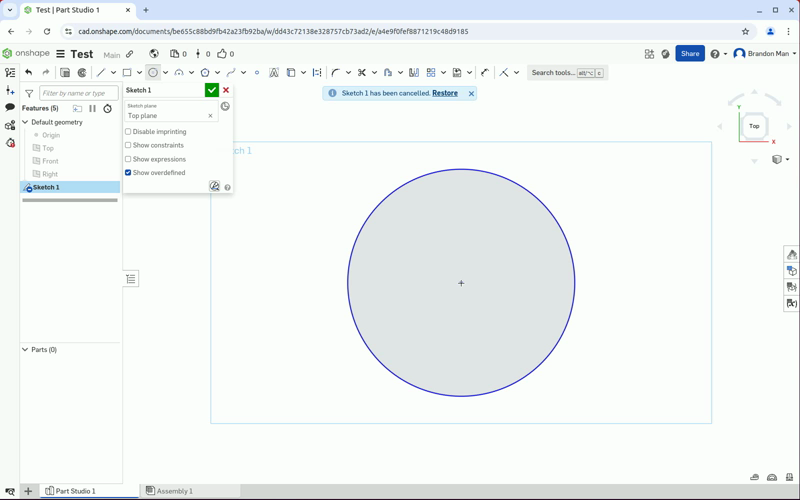
click(461, 282)
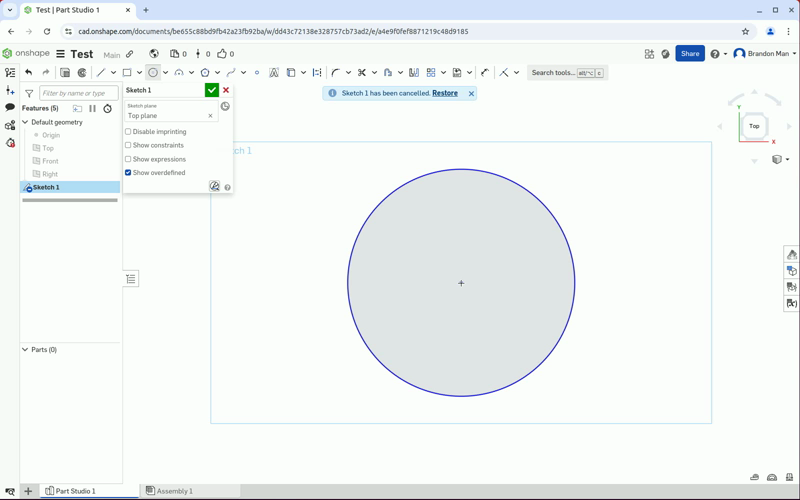
key_up(shift)
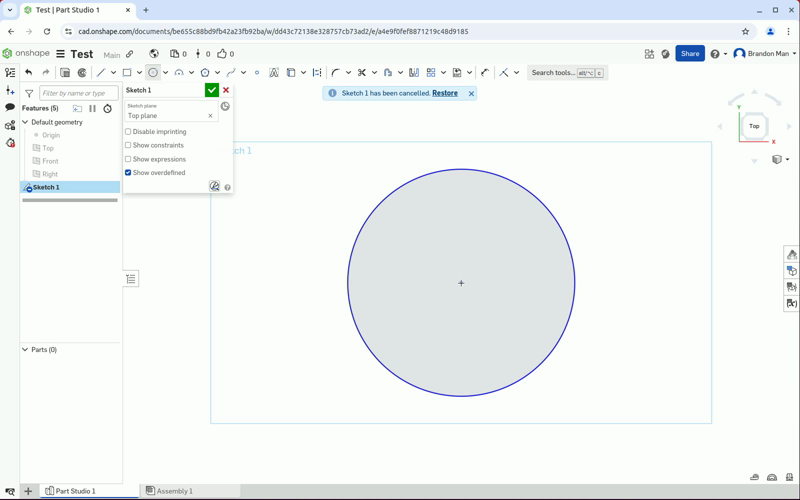
mouse_move(529, 282)
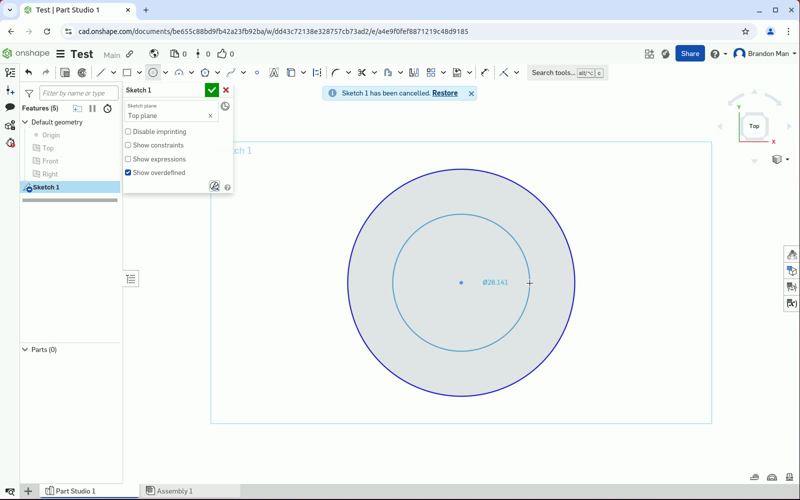
click(529, 282)
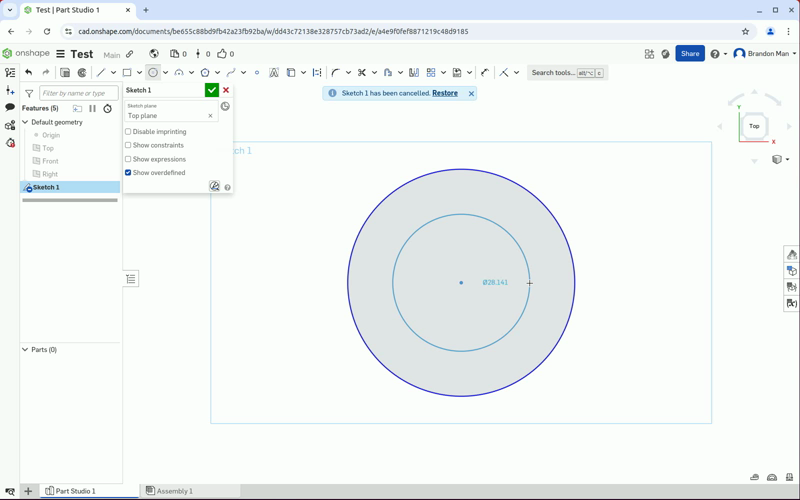
key(esc)
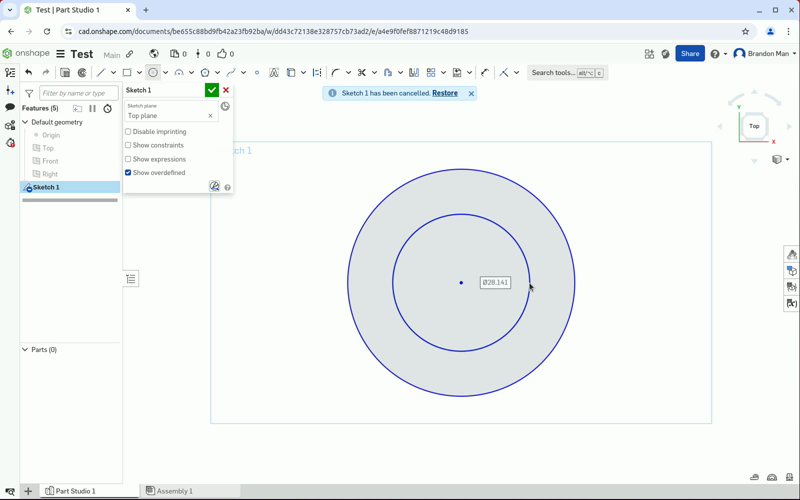
mouse_move(453, 191)
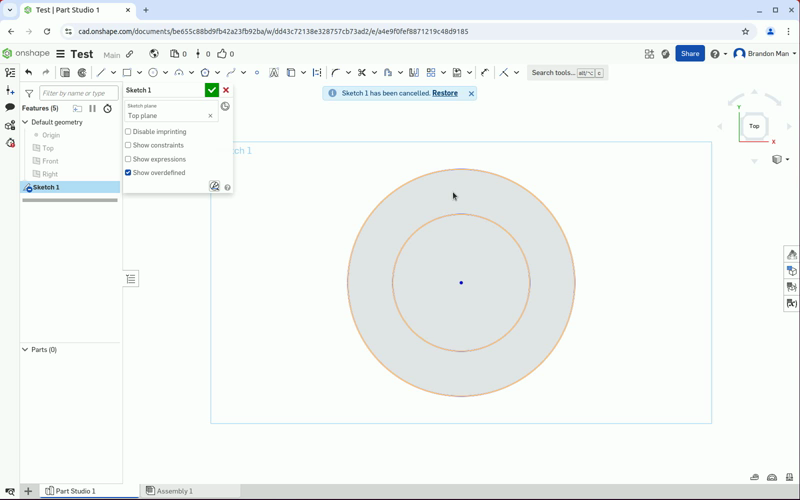
click(453, 191)
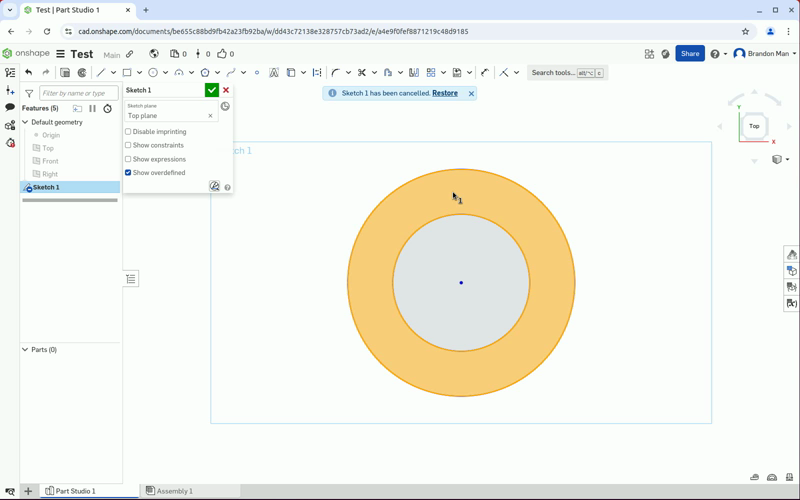
mouse_move(73, 352)
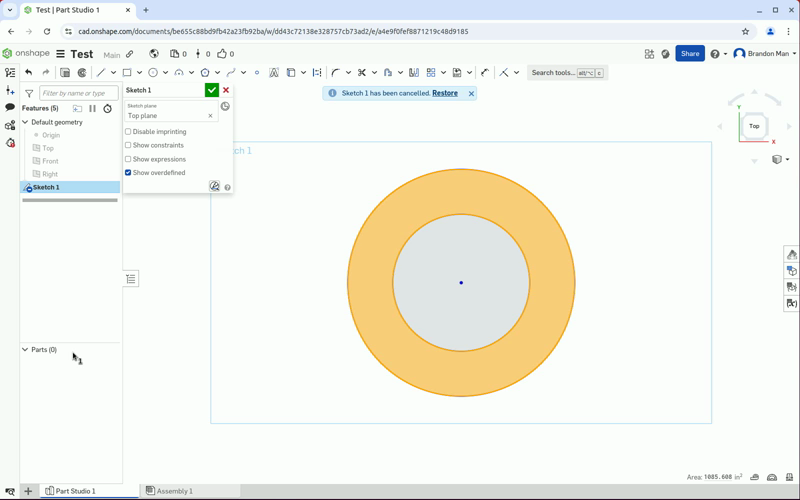
key(shift+y)
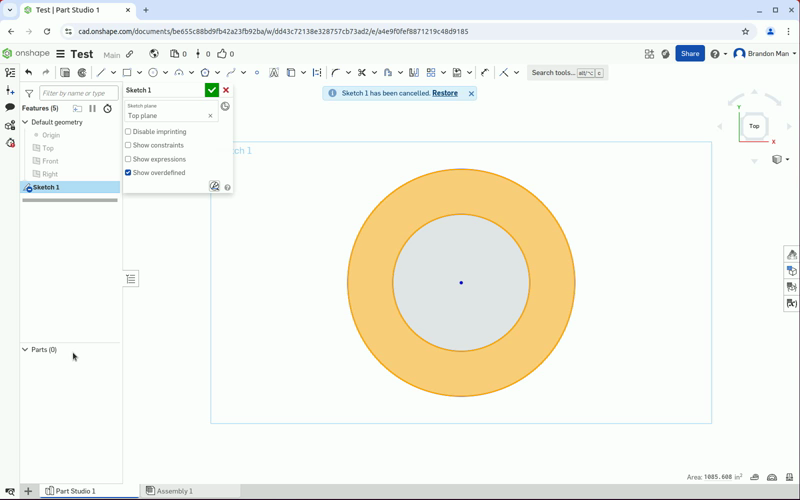
key(shift+e)
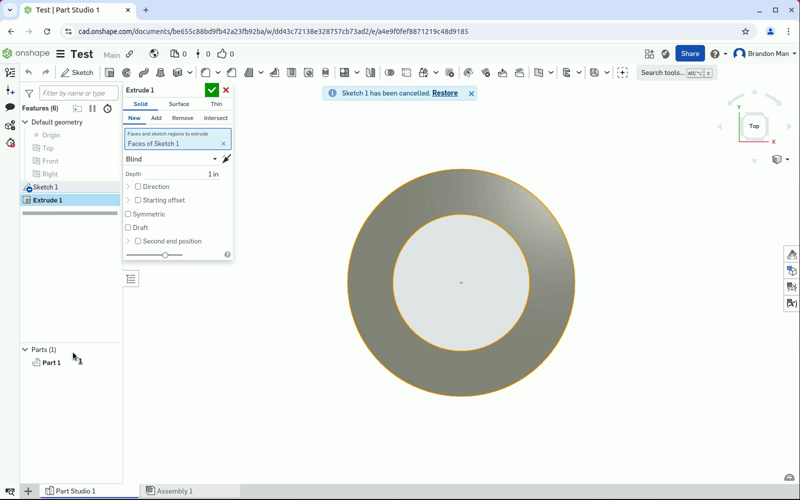
mouse_move(143, 106)
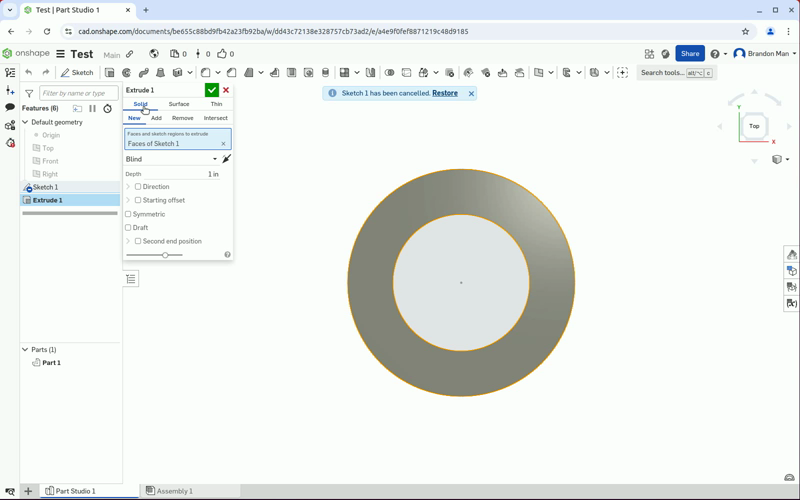
click(143, 106)
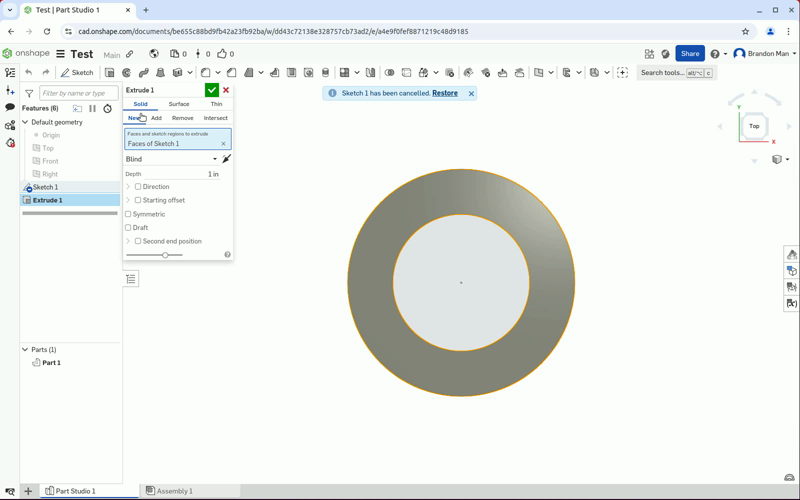
mouse_move(137, 120)
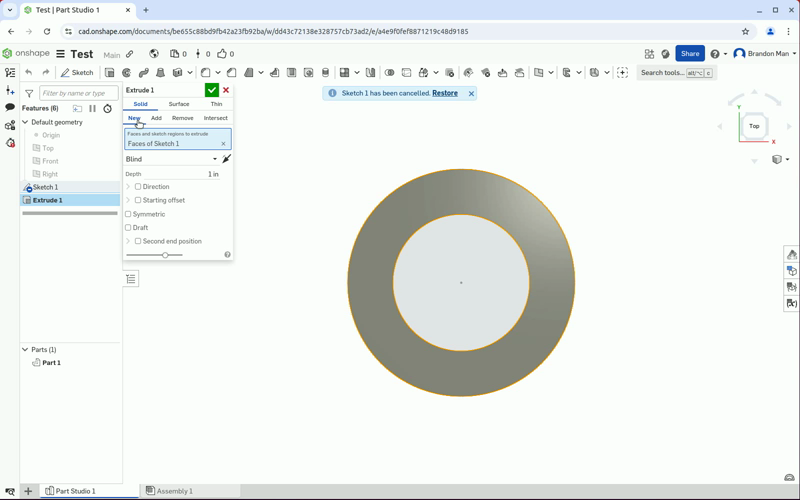
click(137, 120)
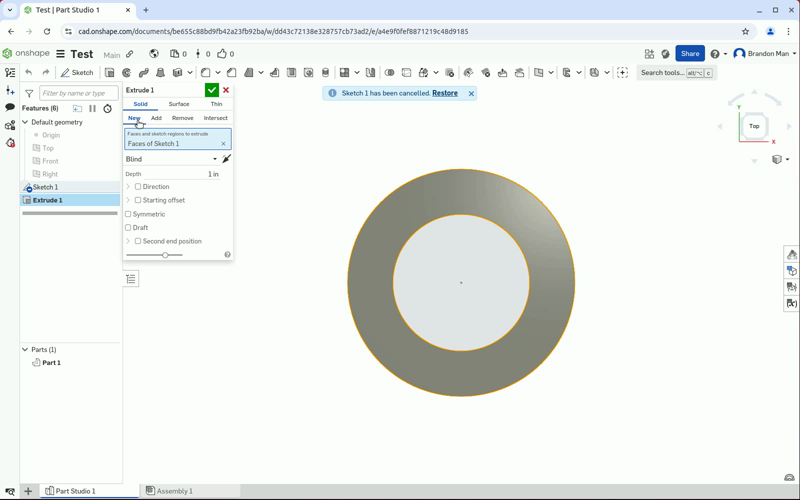
key(tab, 4)
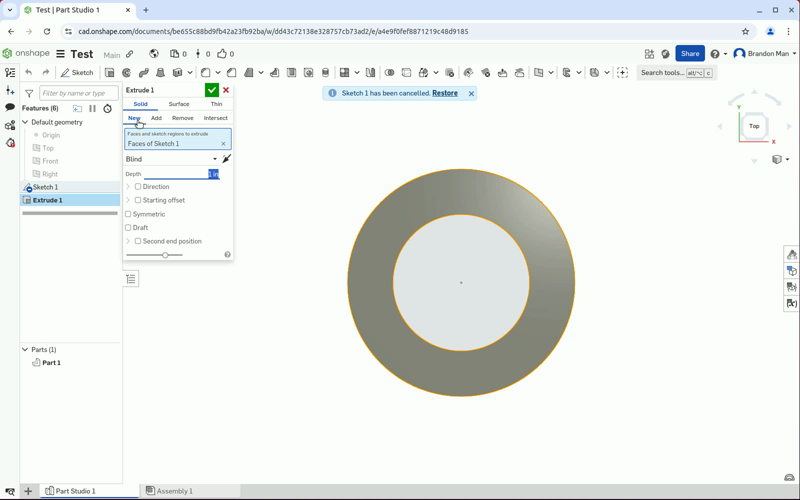
text(1.685)
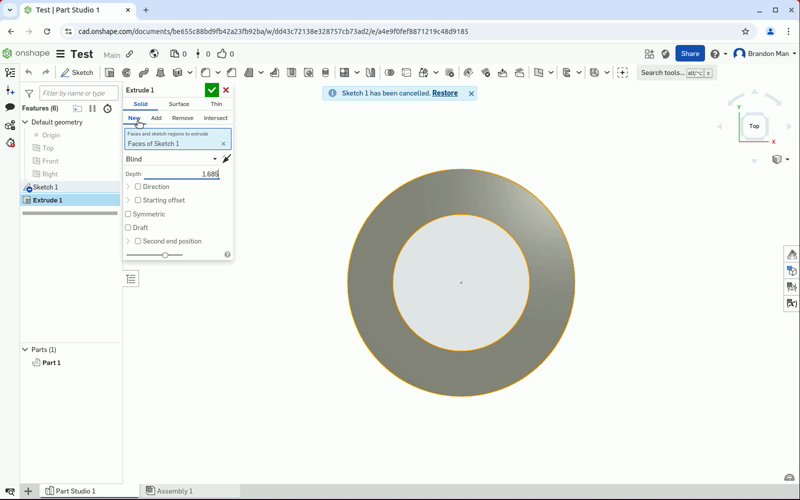
key(enter)
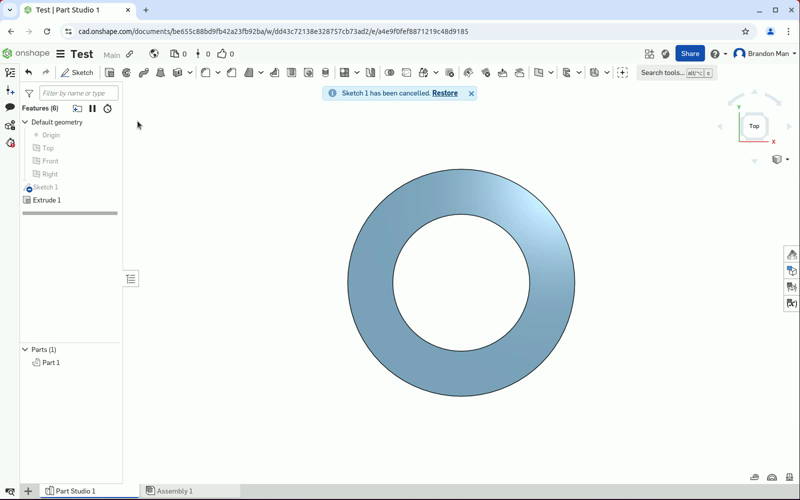
key(shift+h)
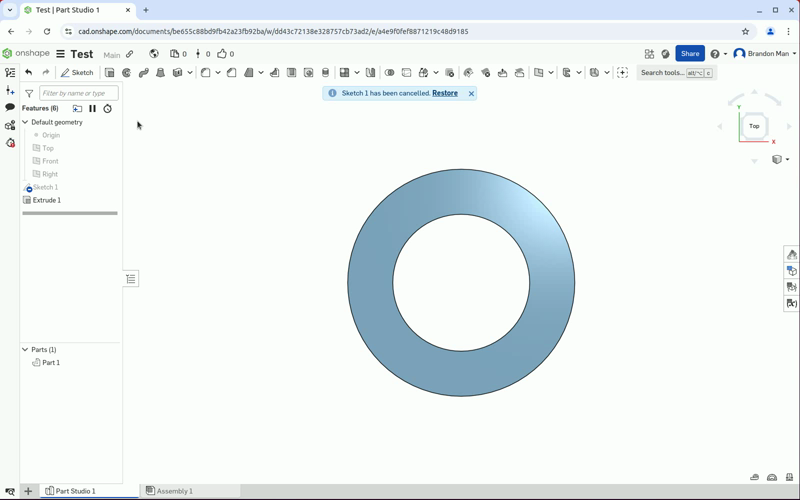
key(shift+h)
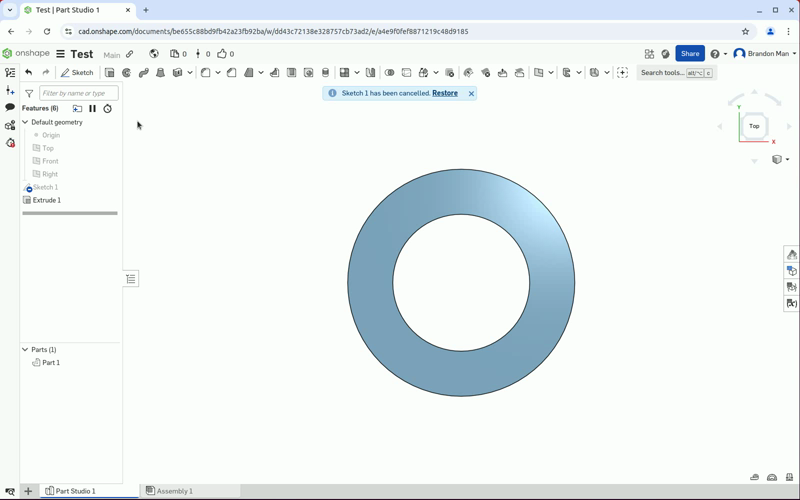
mouse_move(73, 189)
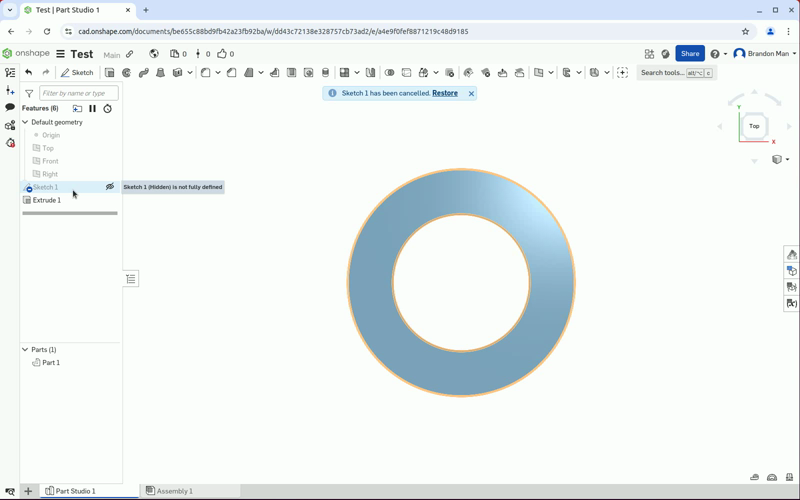
click(73, 189)
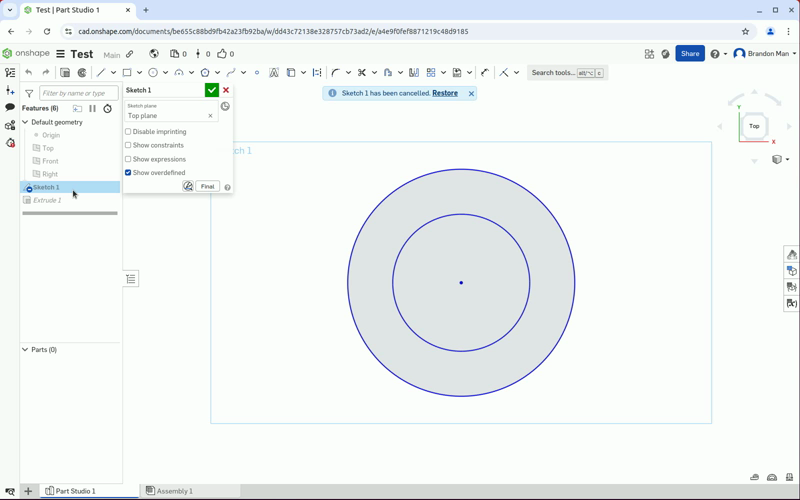
mouse_move(229, 92)
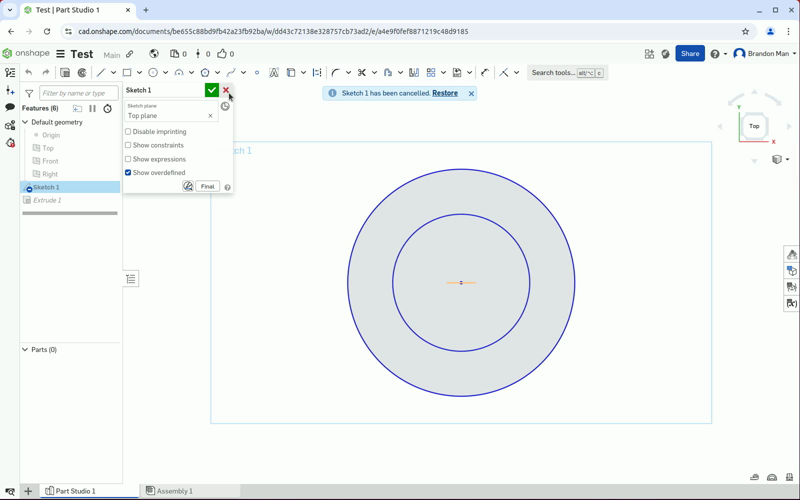
click(229, 92)
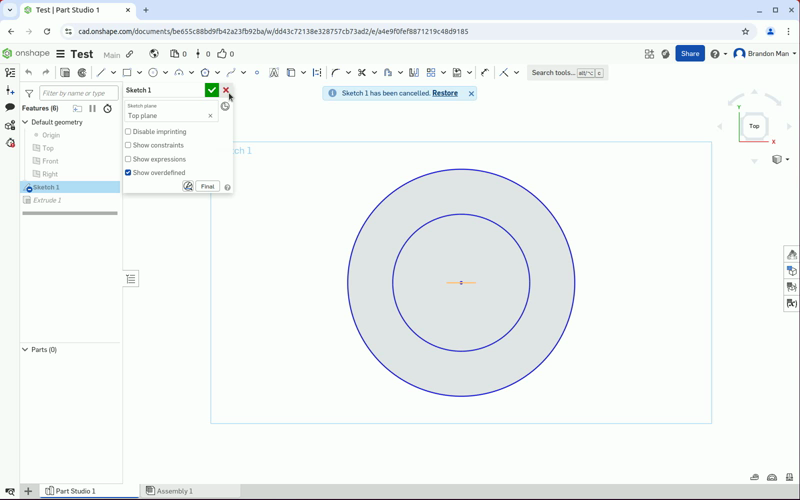
key(shift+s)
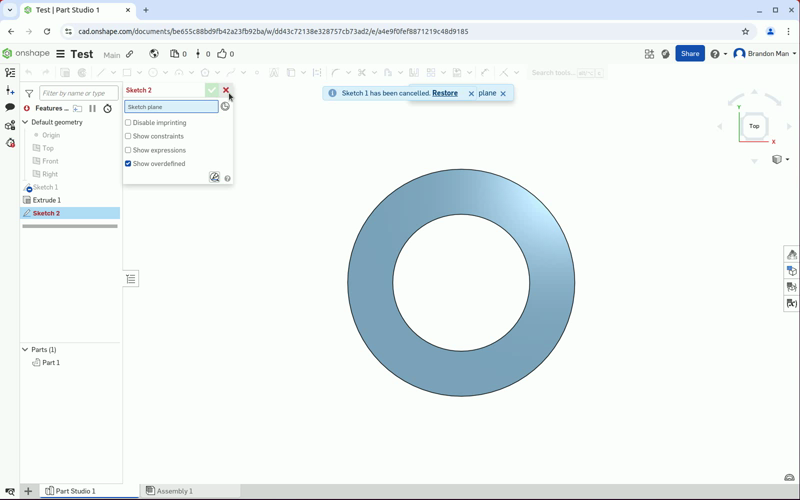
mouse_move(73, 150)
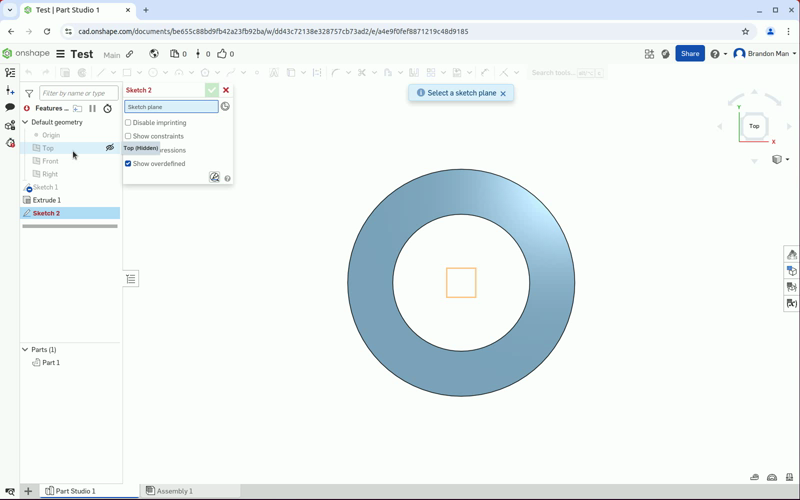
click(73, 150)
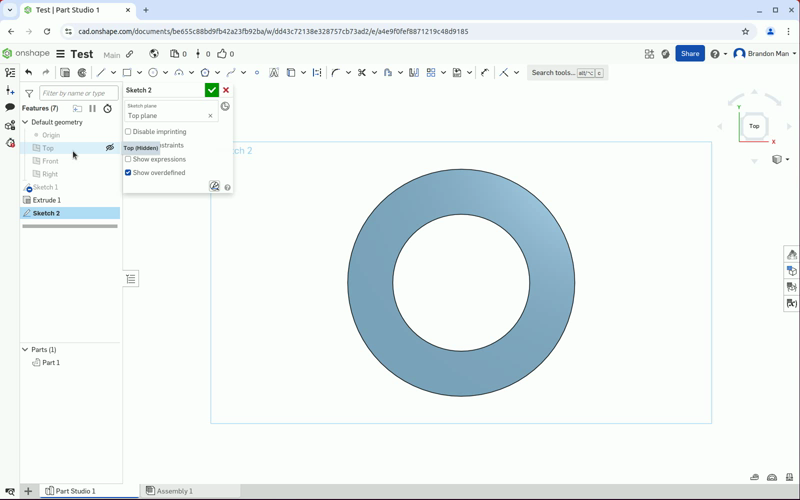
mouse_move(73, 352)
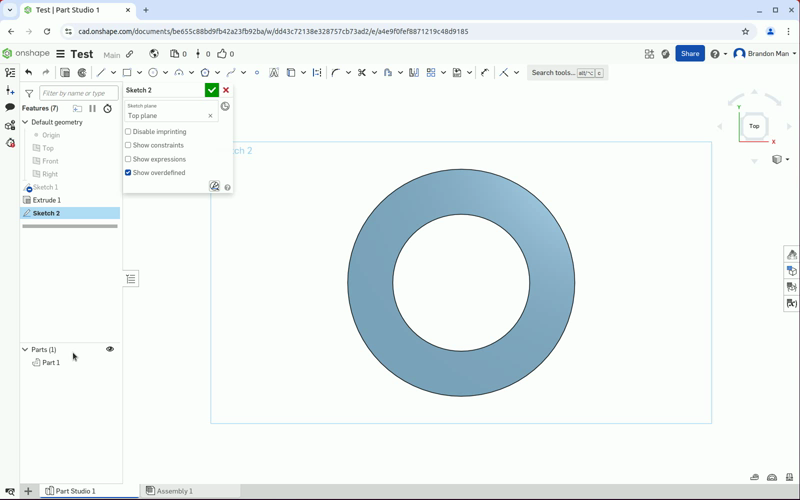
key(y)
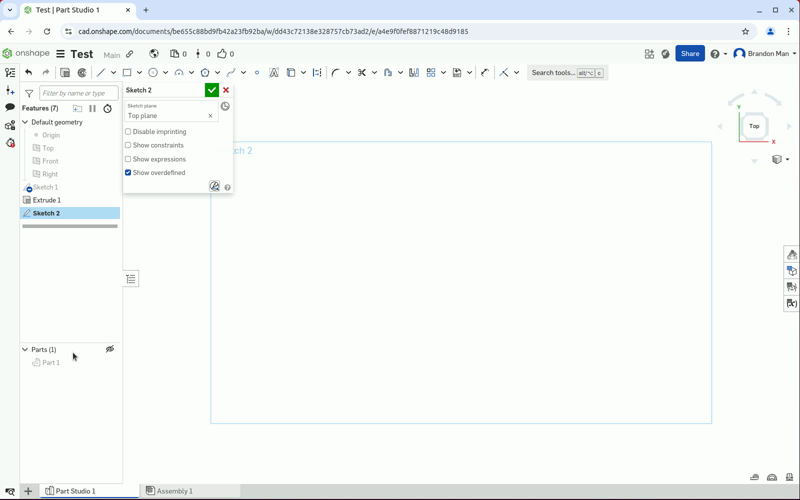
key(c)
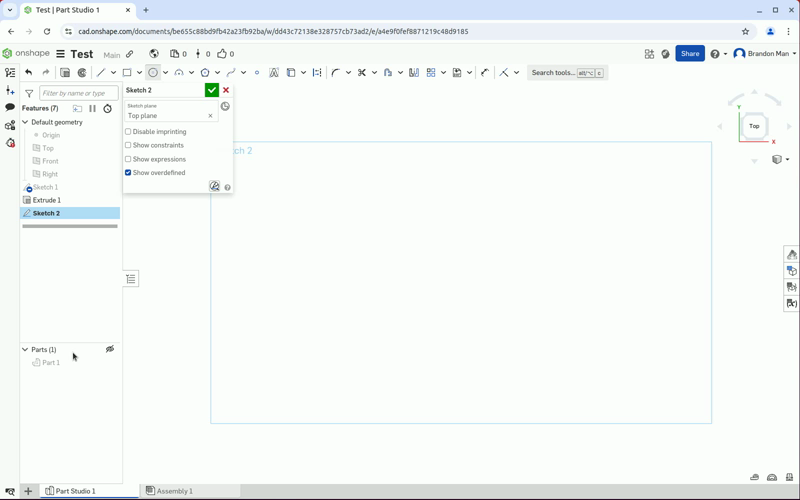
key_down(shift)
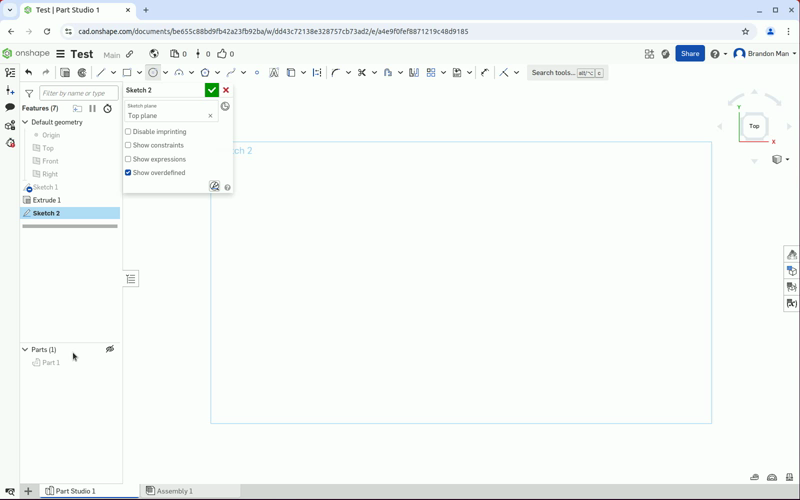
mouse_move(461, 282)
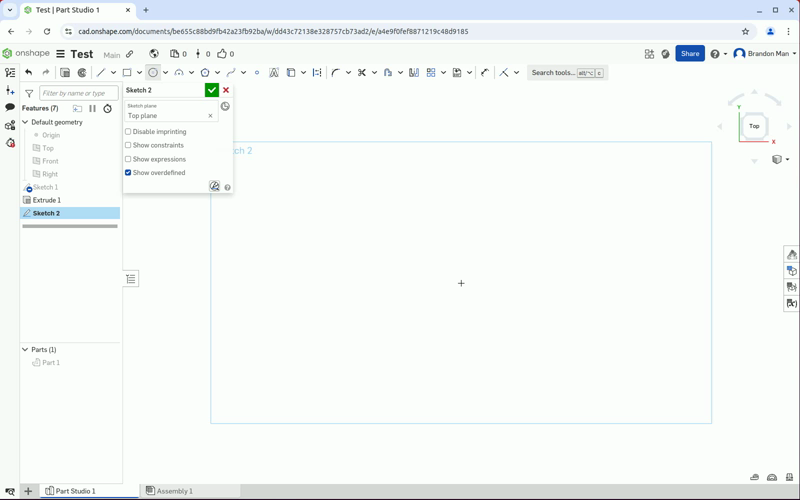
click(461, 282)
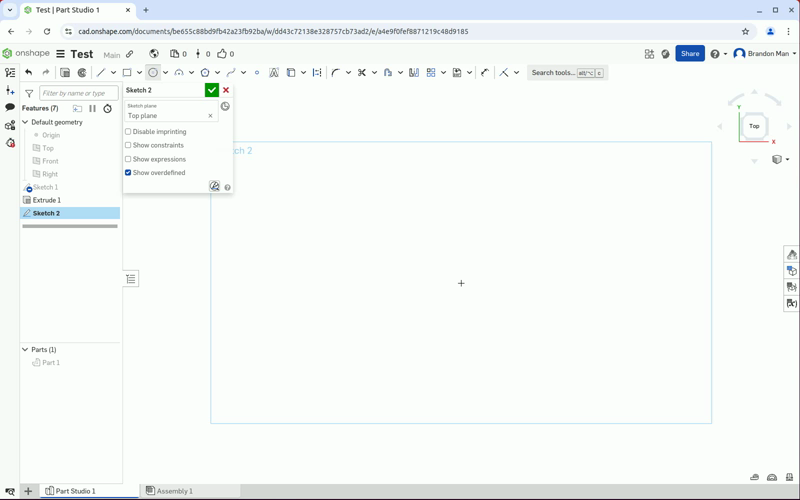
key_up(shift)
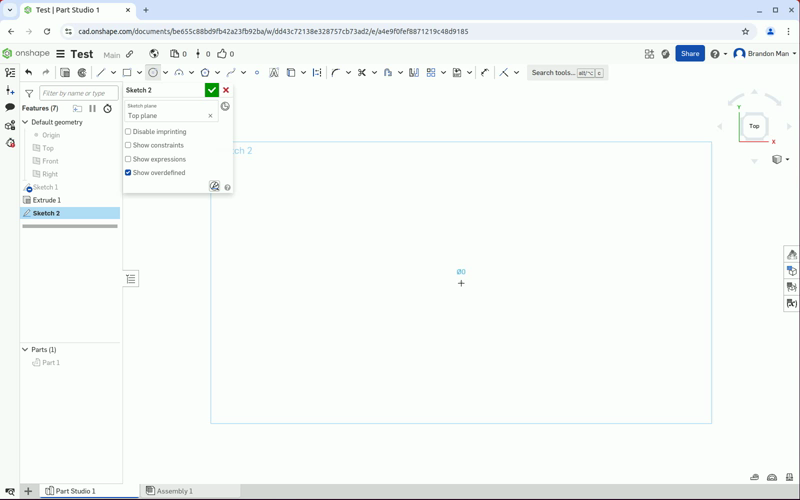
mouse_move(522, 282)
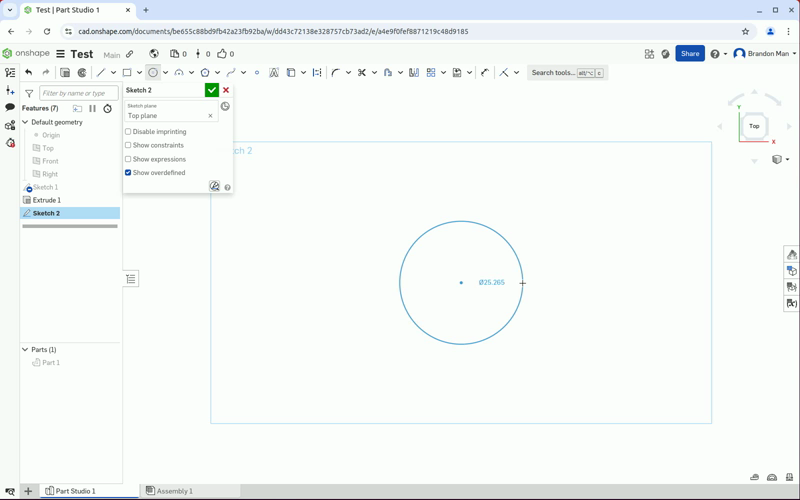
click(522, 282)
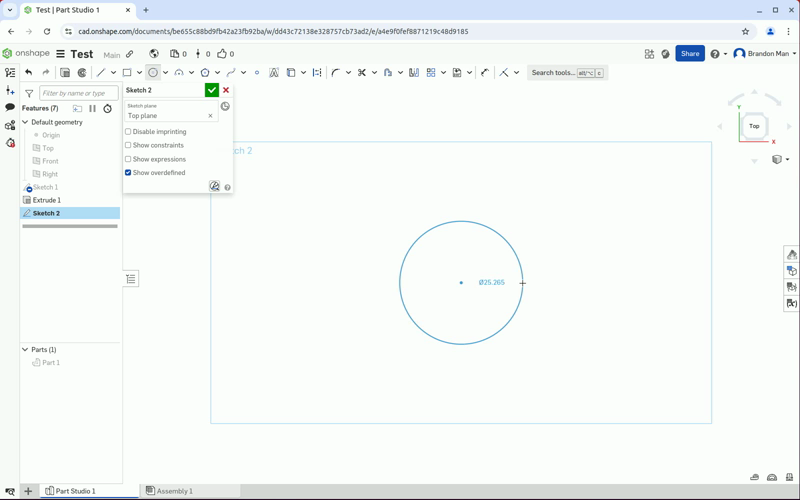
key(esc)
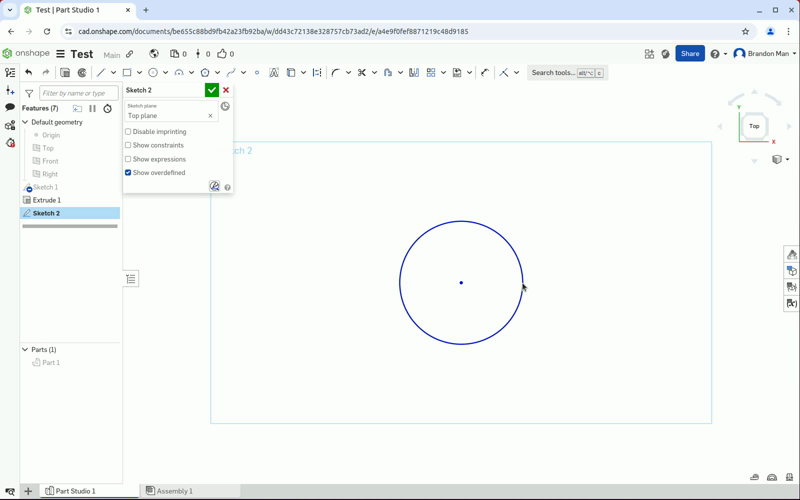
key(c)
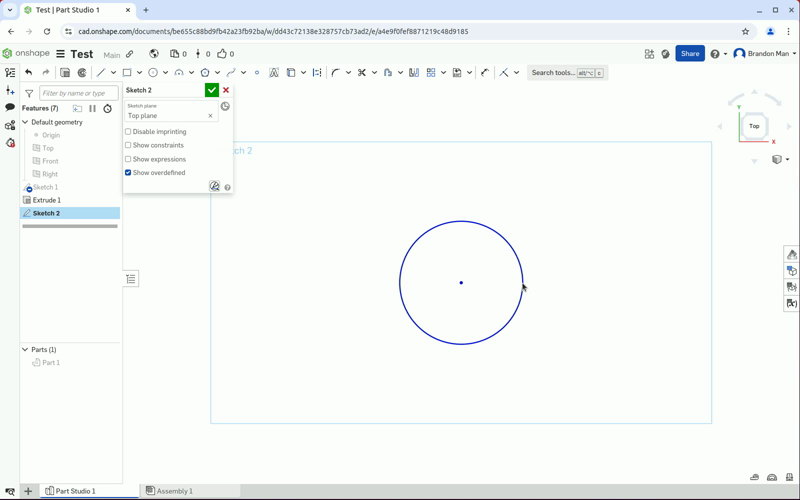
key_down(shift)
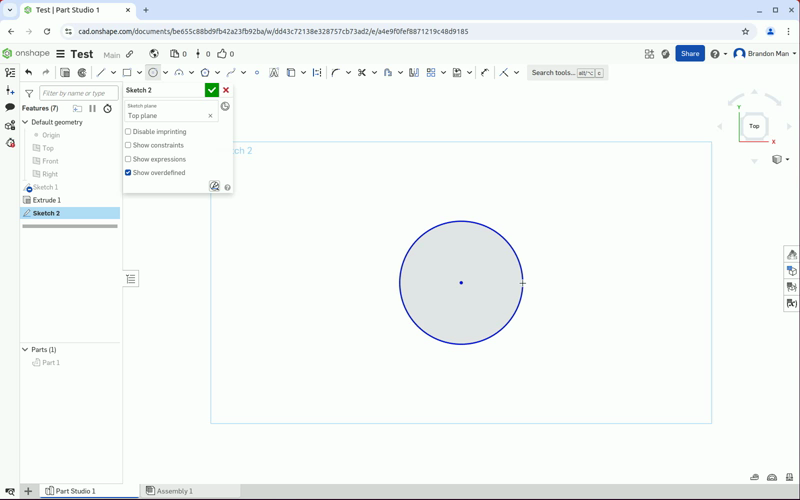
mouse_move(461, 282)
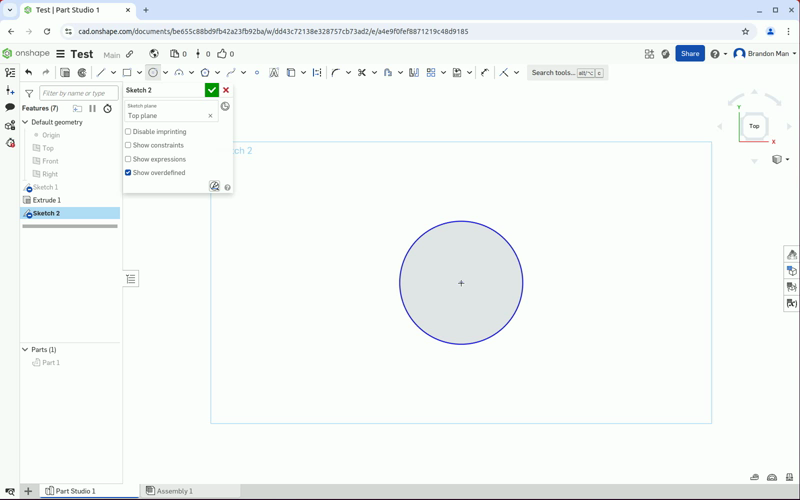
click(461, 282)
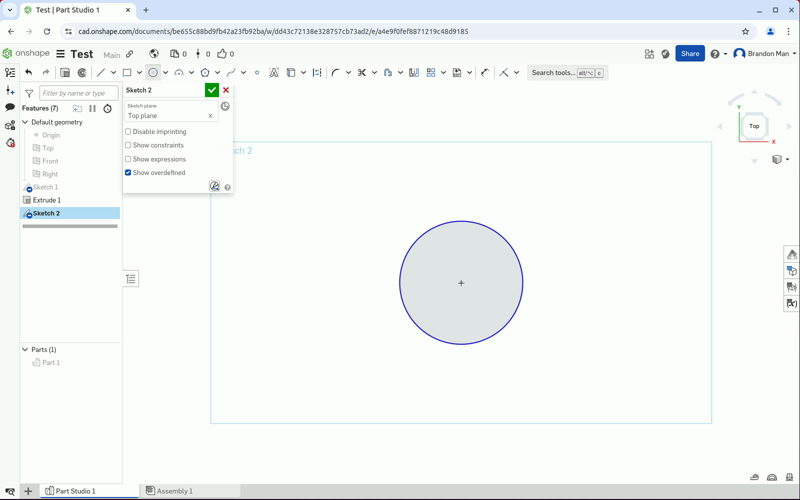
key_up(shift)
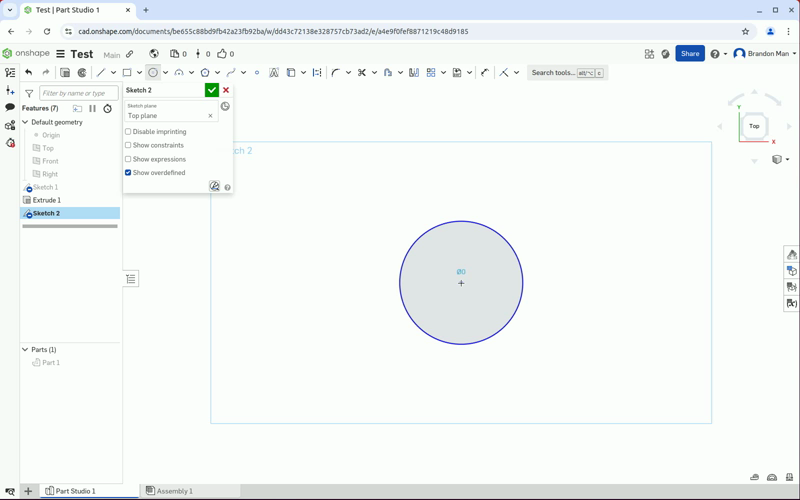
mouse_move(467, 282)
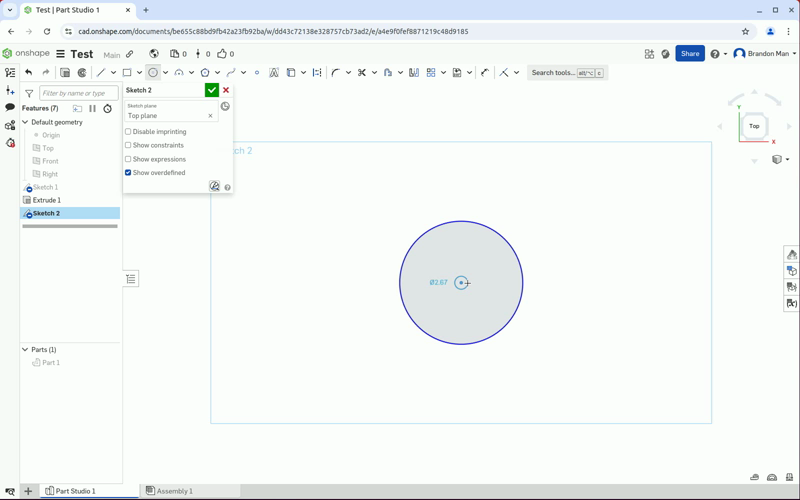
click(467, 282)
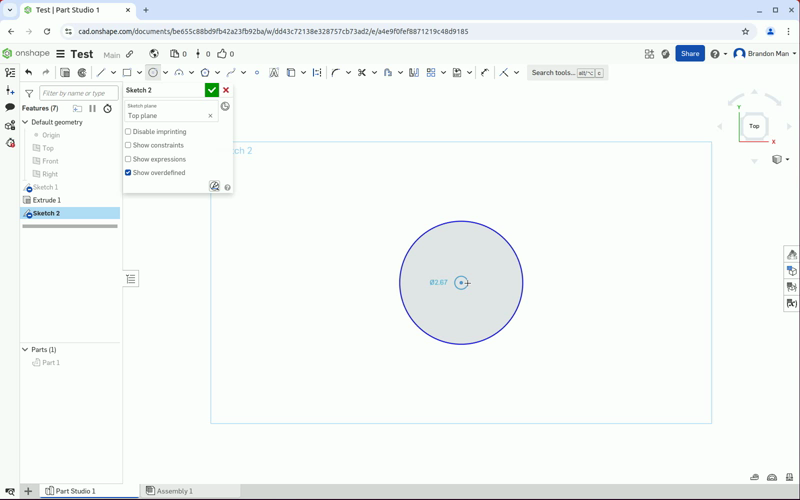
key(esc)
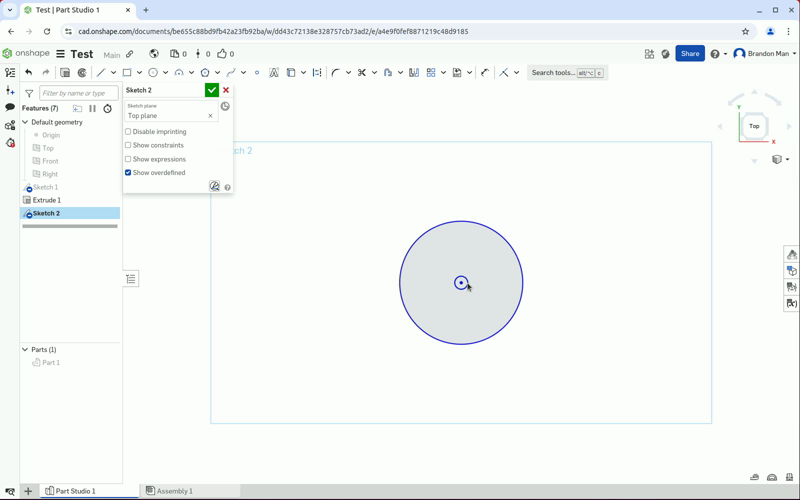
mouse_move(504, 295)
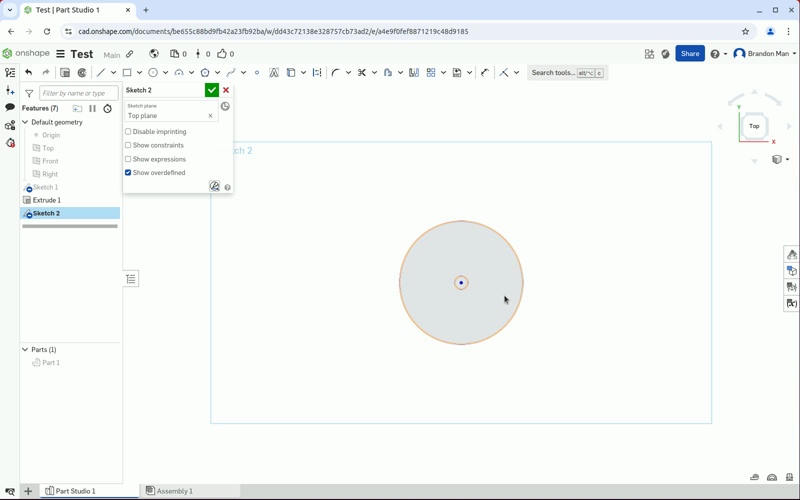
click(504, 295)
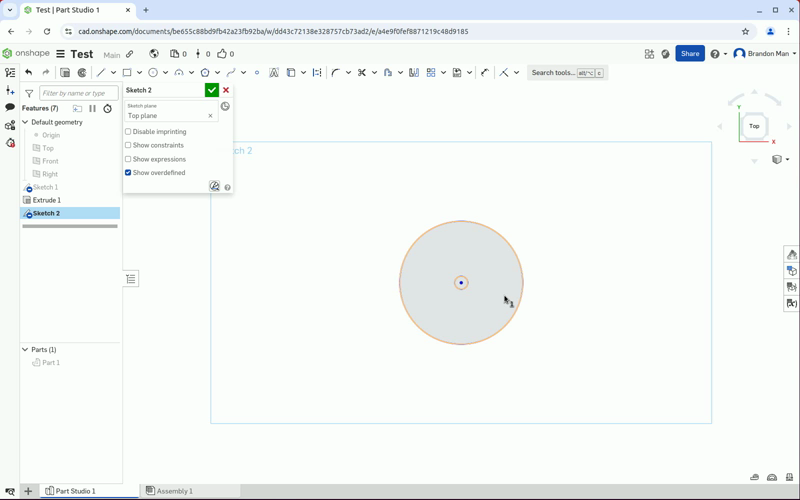
mouse_move(73, 352)
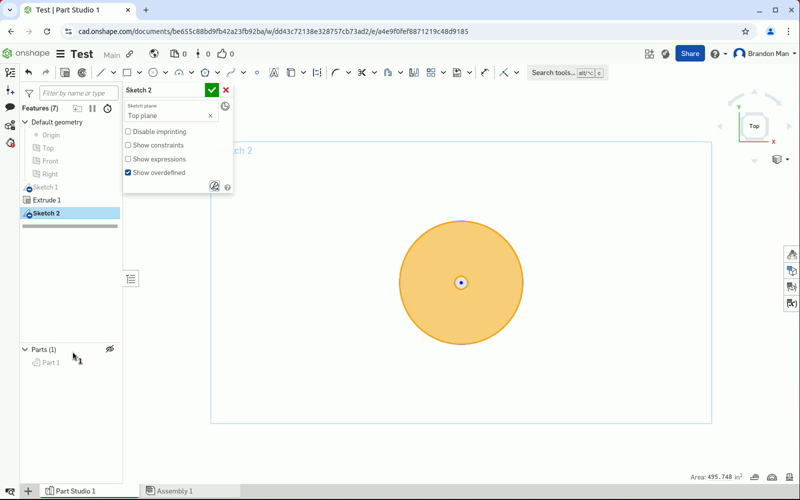
key(shift+y)
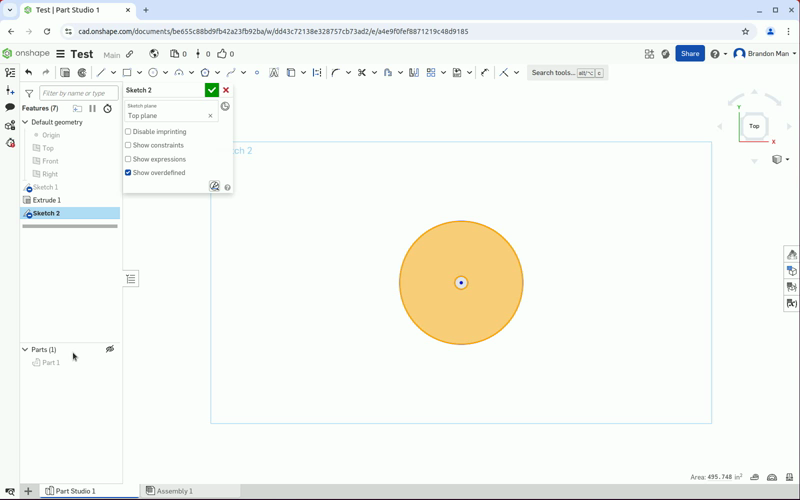
key(shift+e)
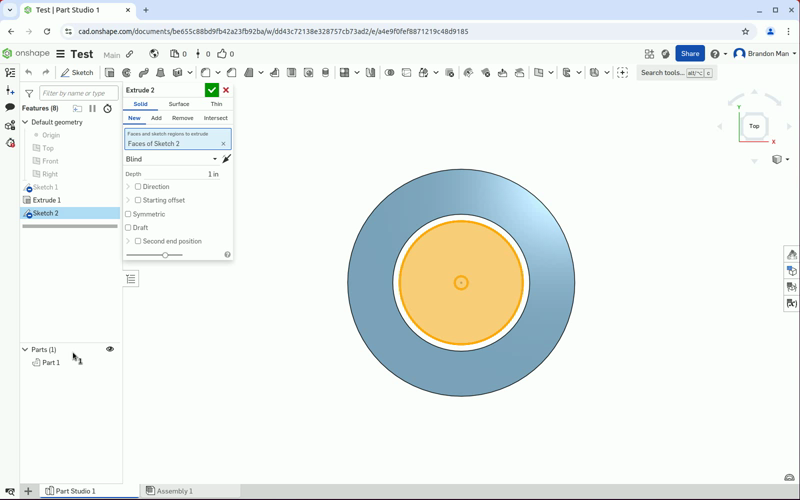
mouse_move(143, 106)
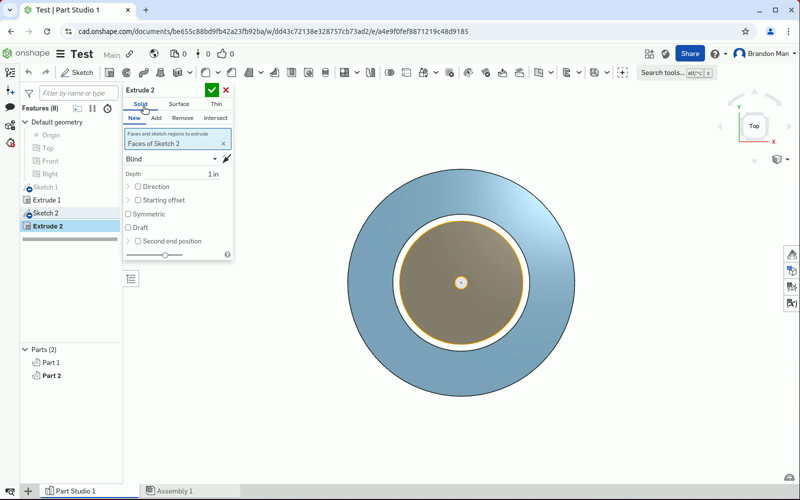
click(143, 106)
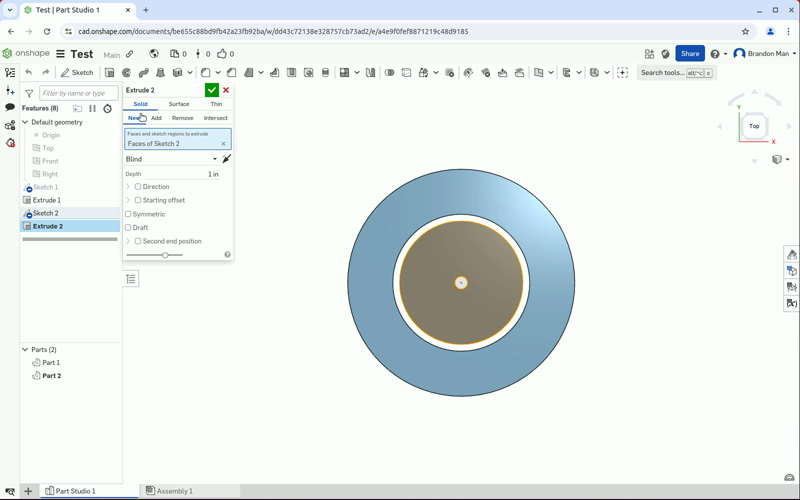
mouse_move(137, 120)
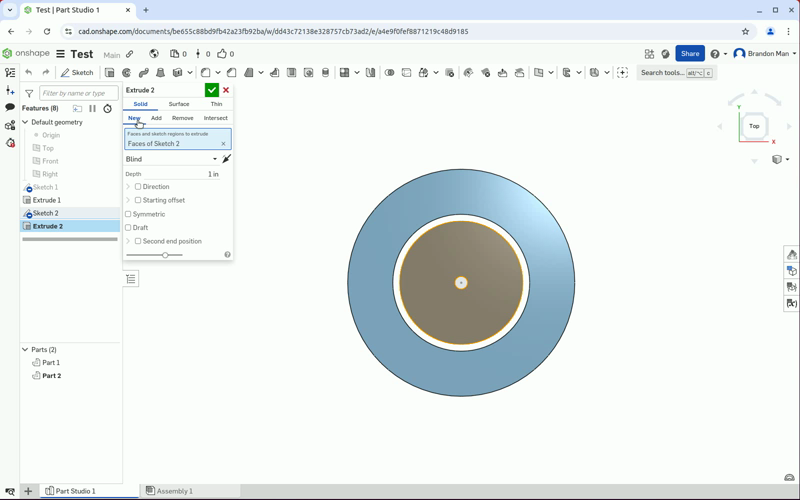
click(137, 120)
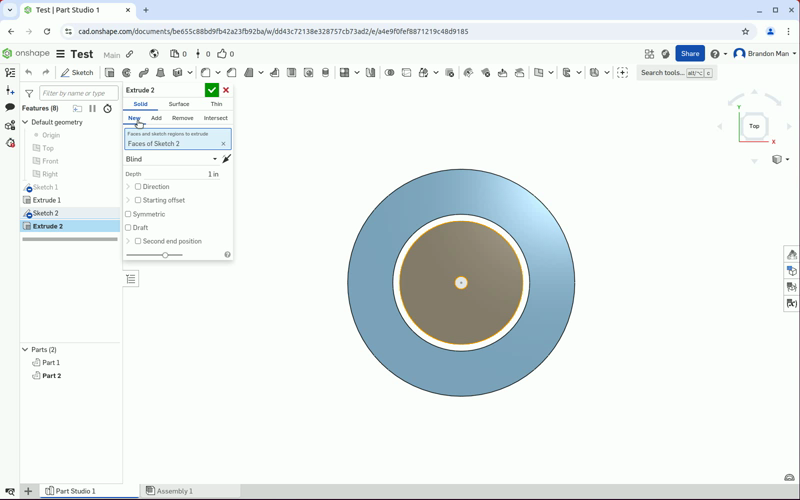
key(tab, 4)
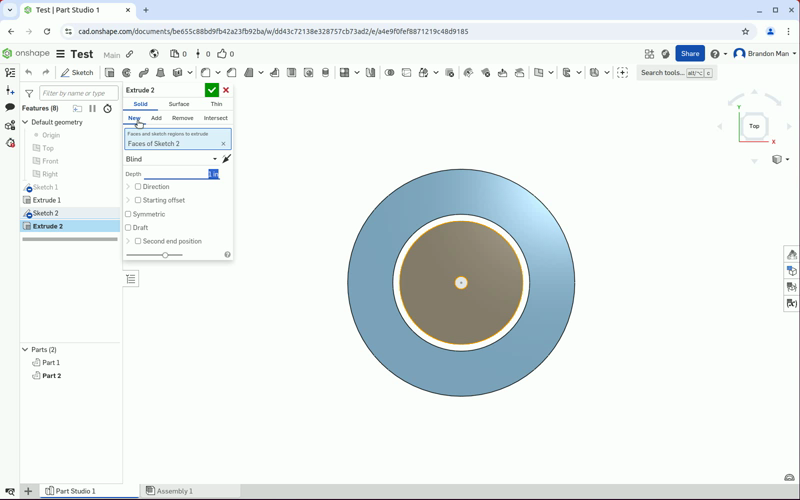
text(1.685)
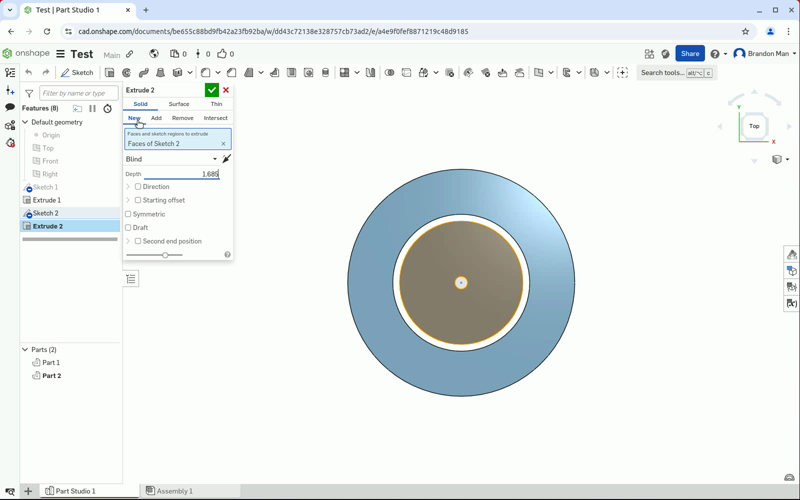
key(enter)
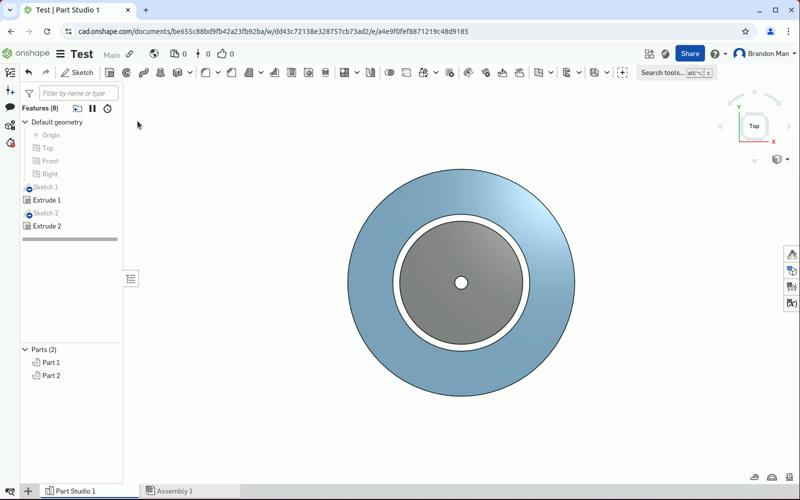
key(shift+h)
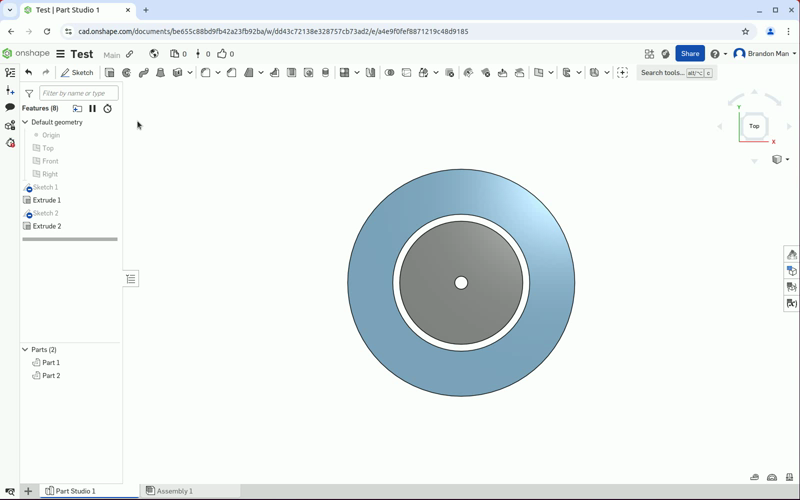
key(shift+h)
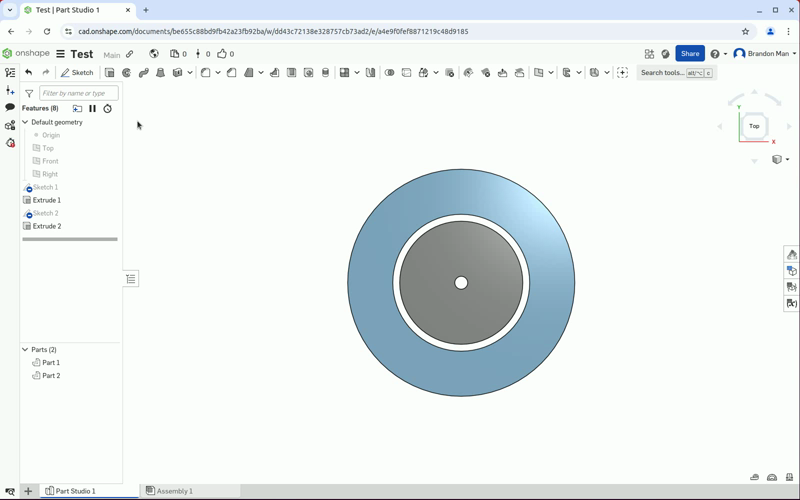
mouse_move(73, 189)
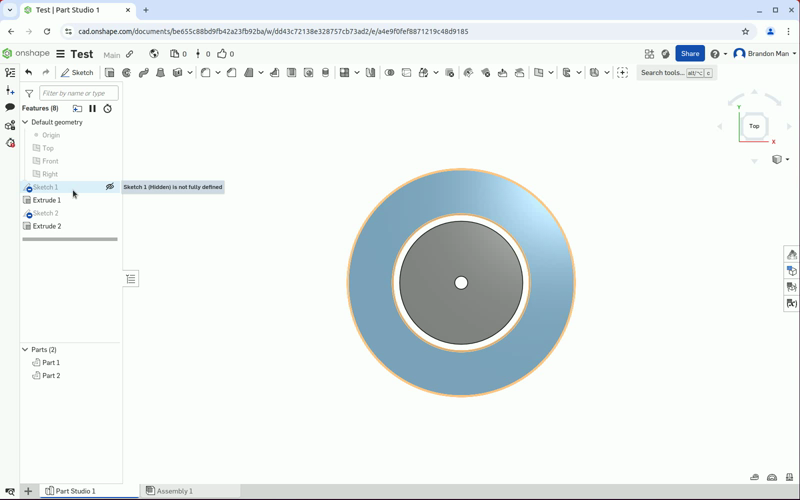
click(73, 189)
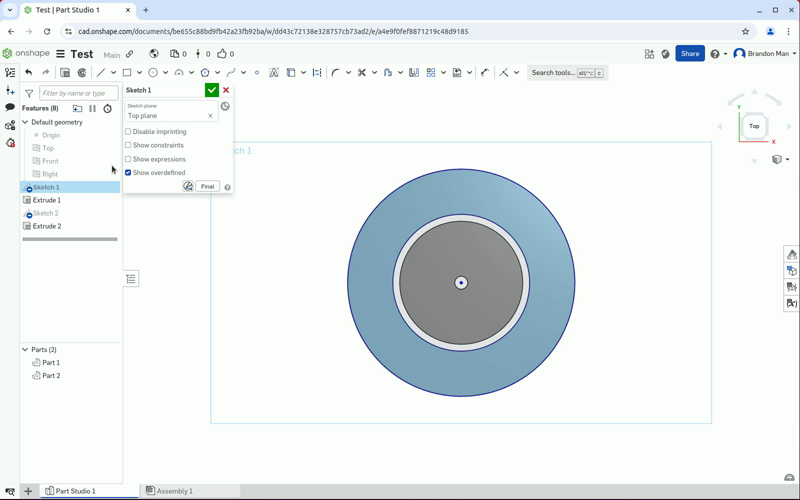
mouse_move(229, 92)
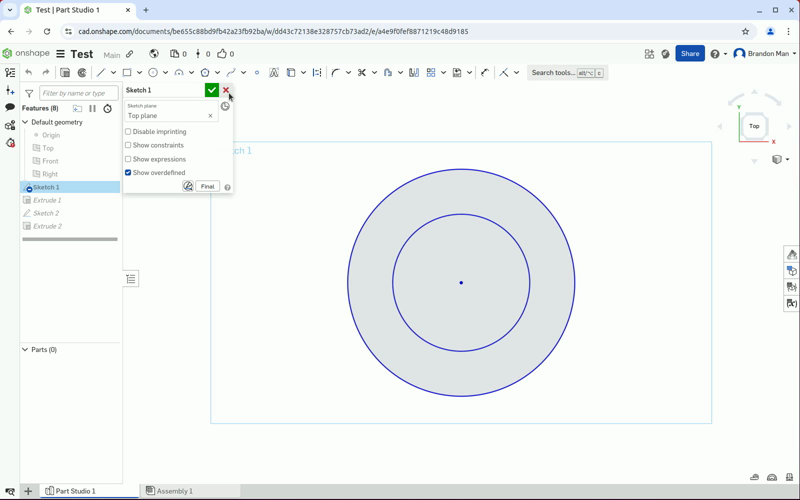
click(229, 92)
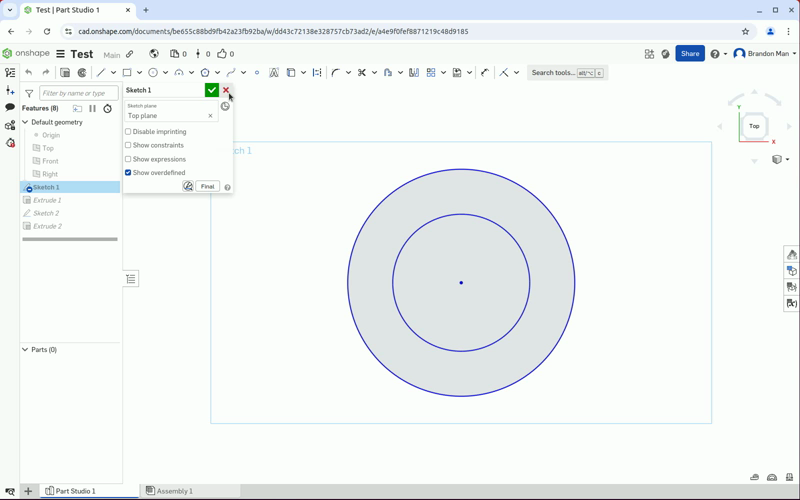
key(shift+s)
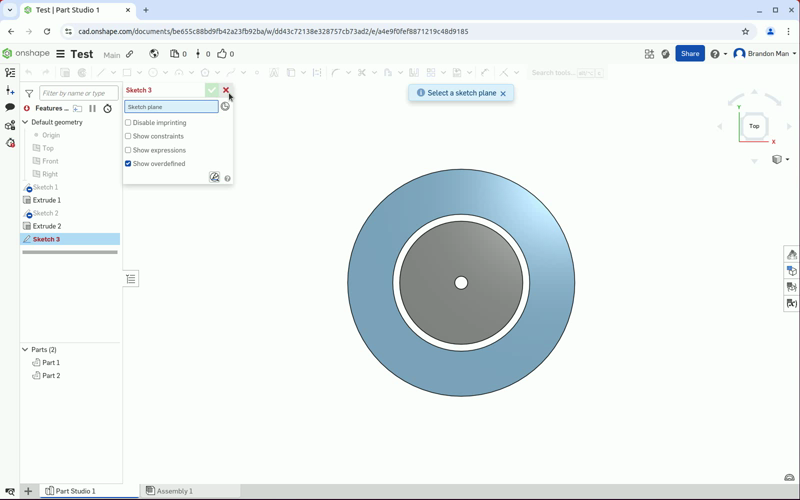
mouse_move(73, 150)
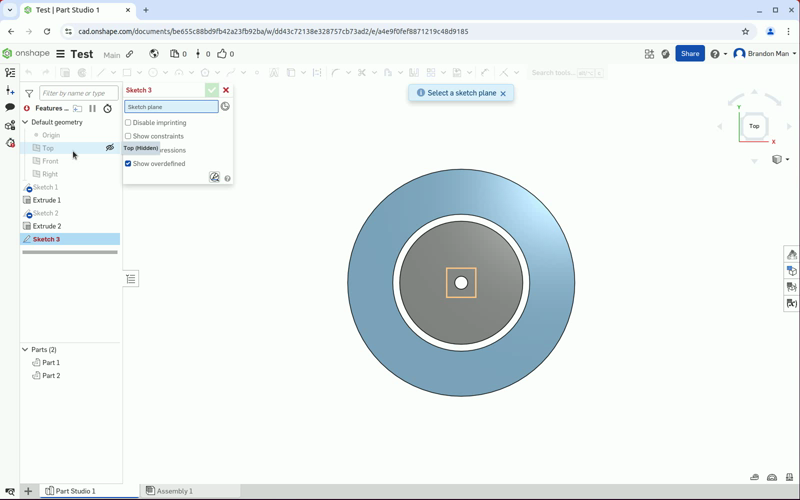
click(73, 150)
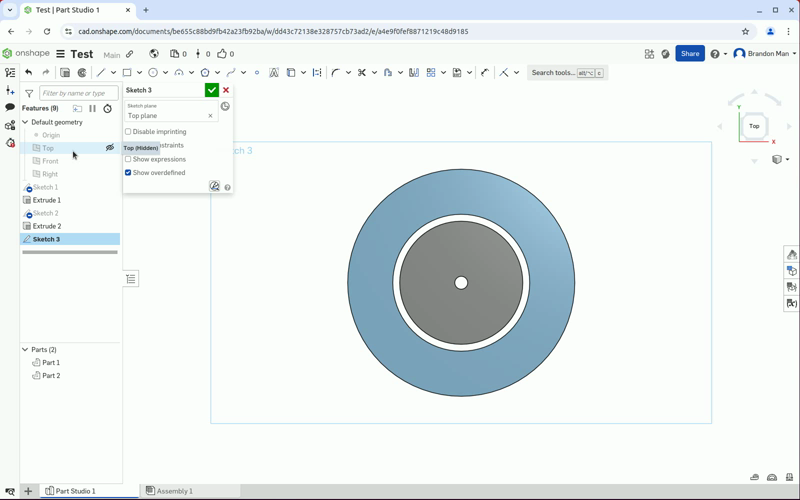
mouse_move(73, 352)
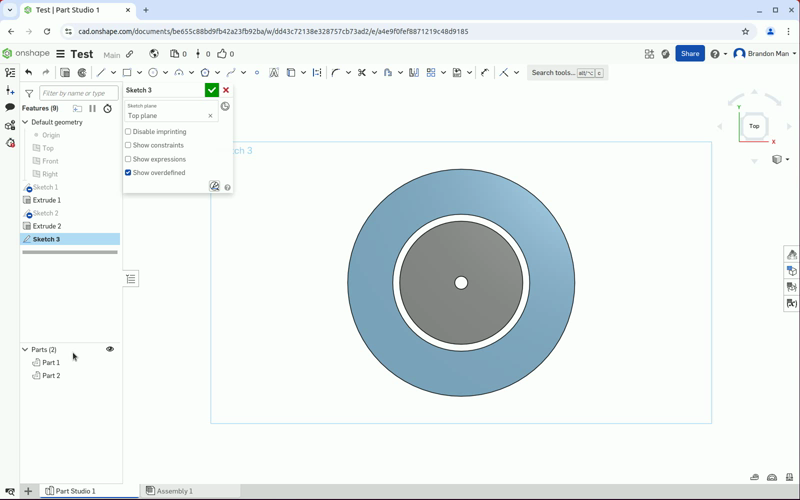
key(y)
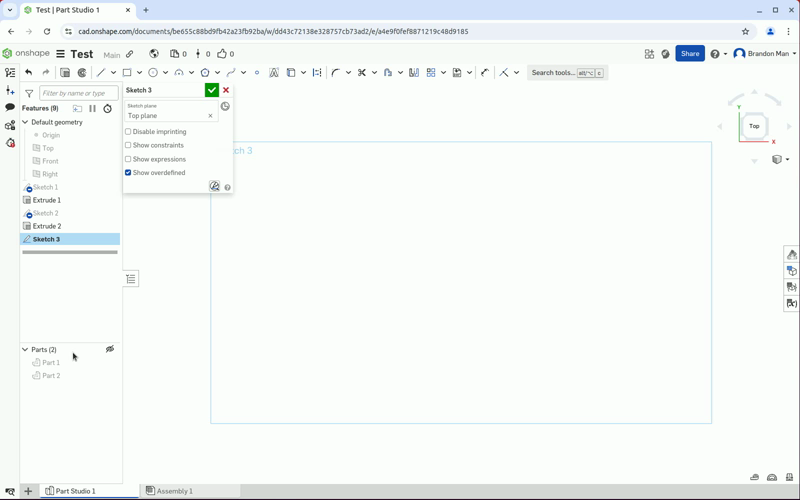
key(c)
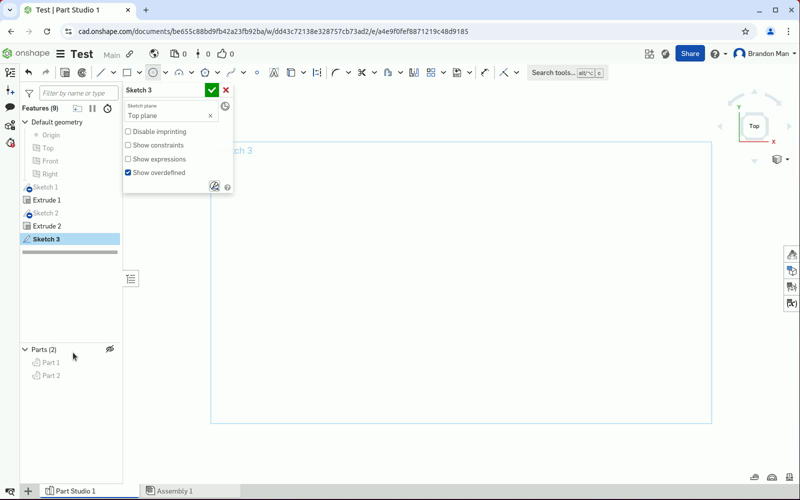
key_down(shift)
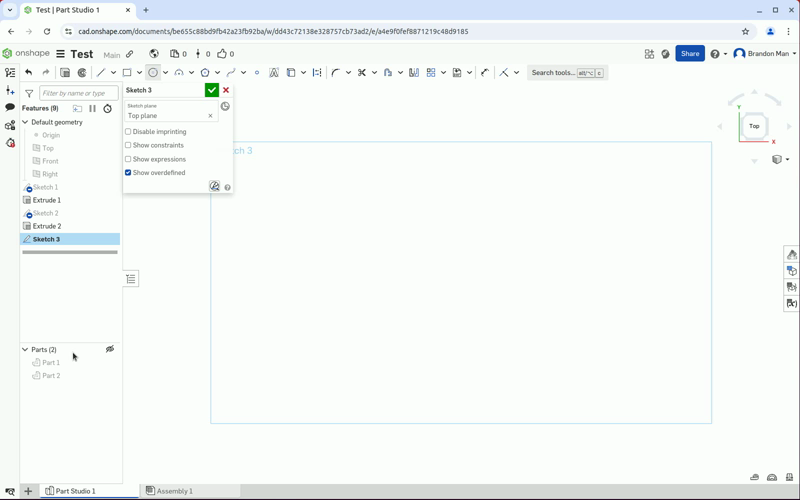
mouse_move(461, 282)
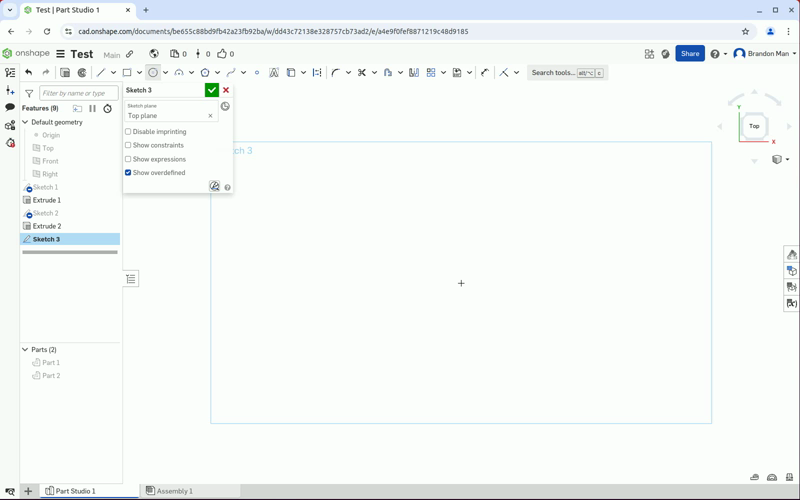
click(461, 282)
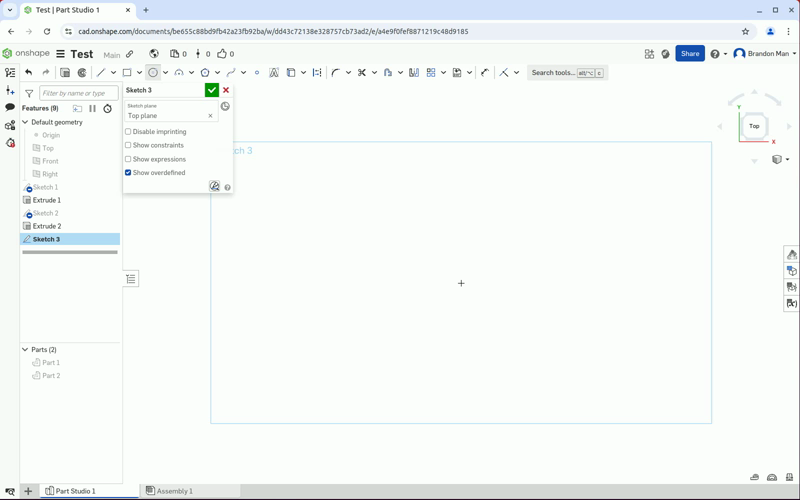
key_up(shift)
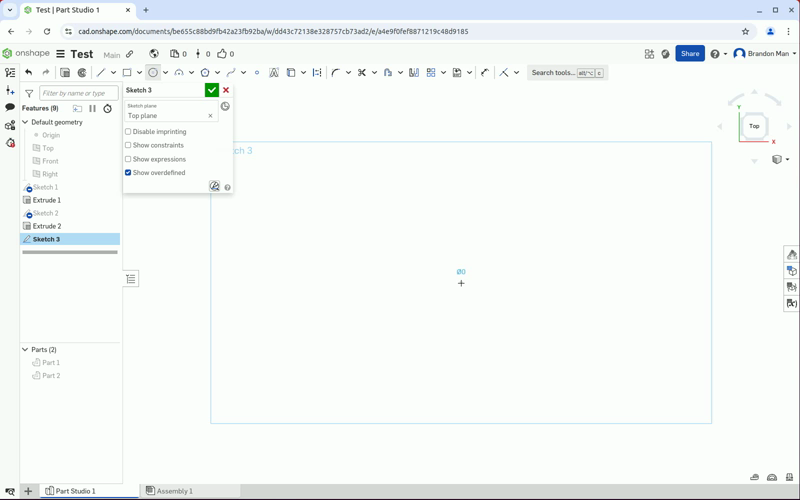
mouse_move(531, 282)
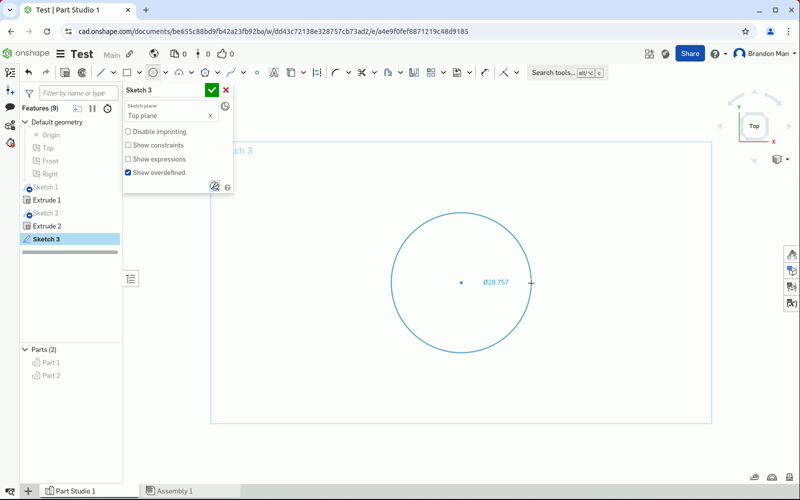
click(531, 282)
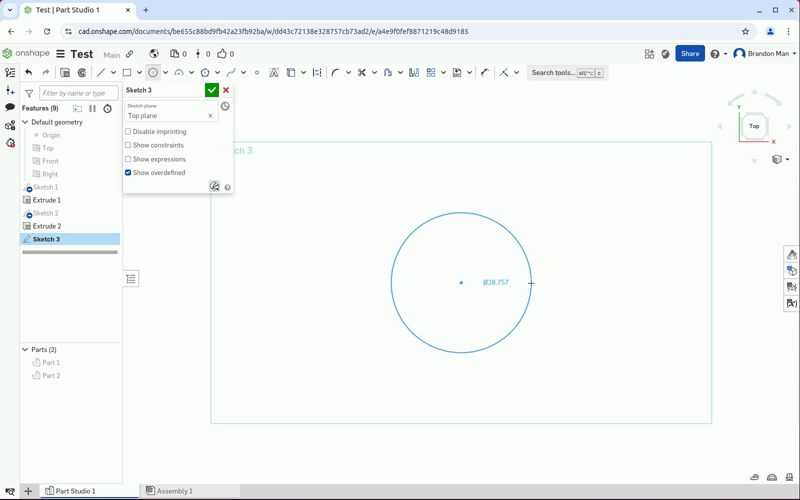
key(esc)
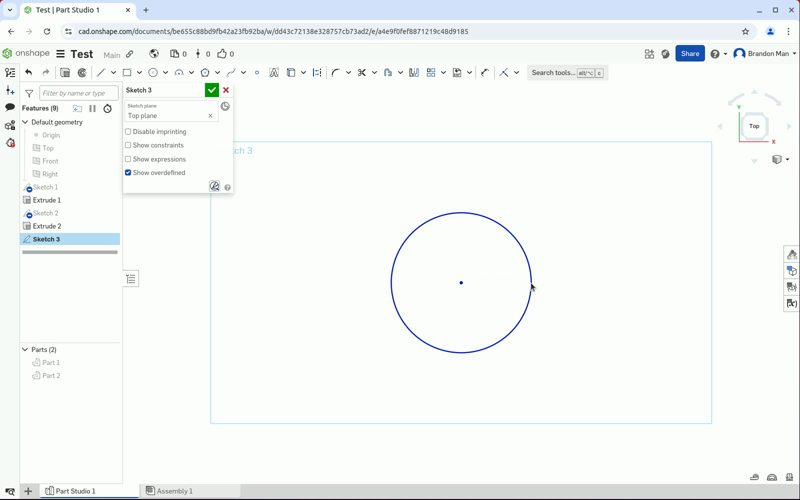
key(c)
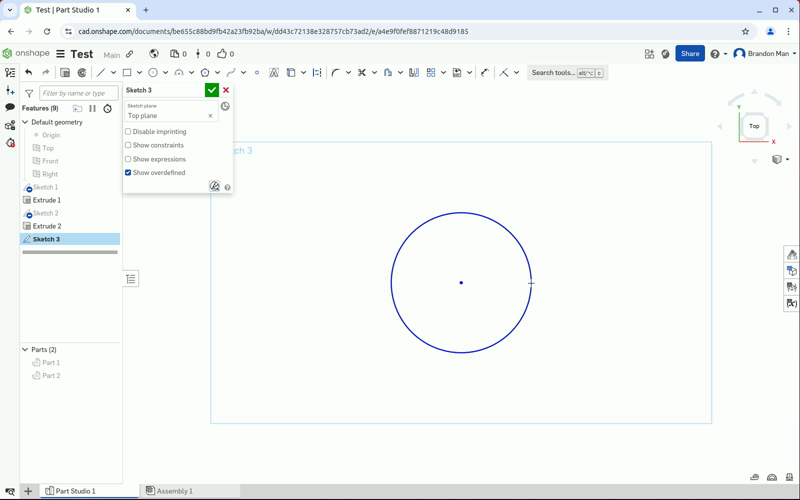
key_down(shift)
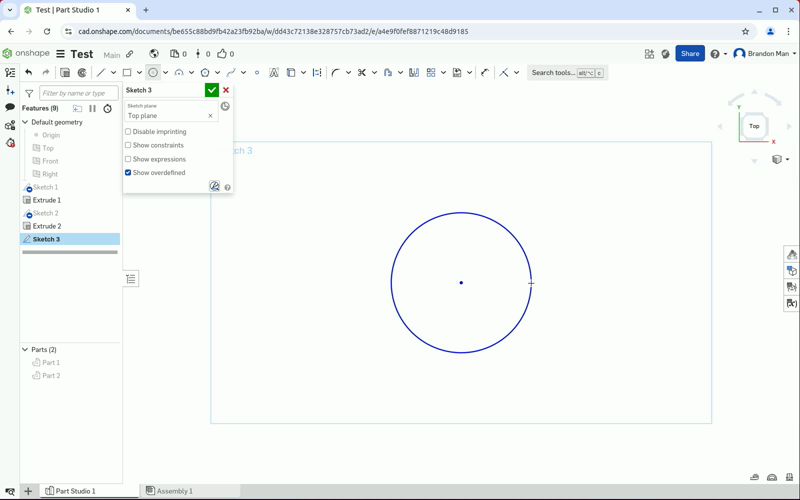
mouse_move(461, 282)
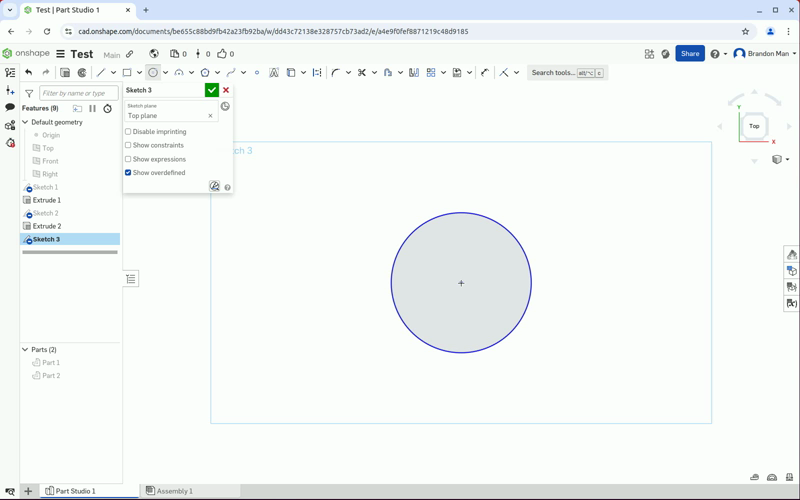
click(461, 282)
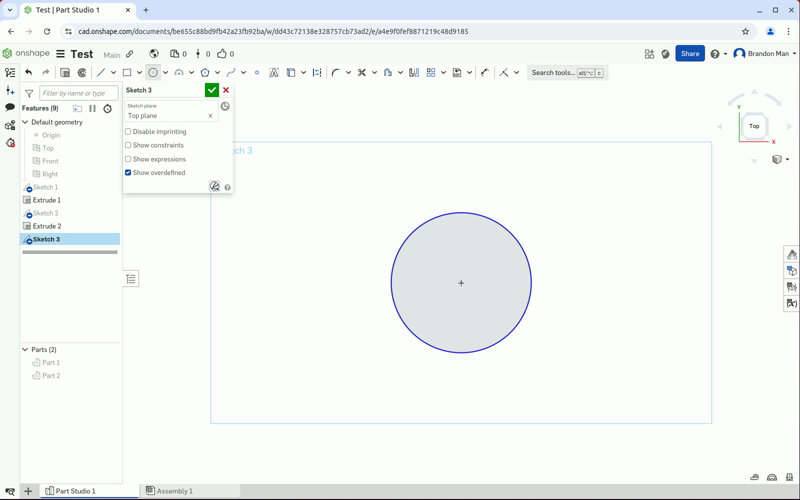
key_up(shift)
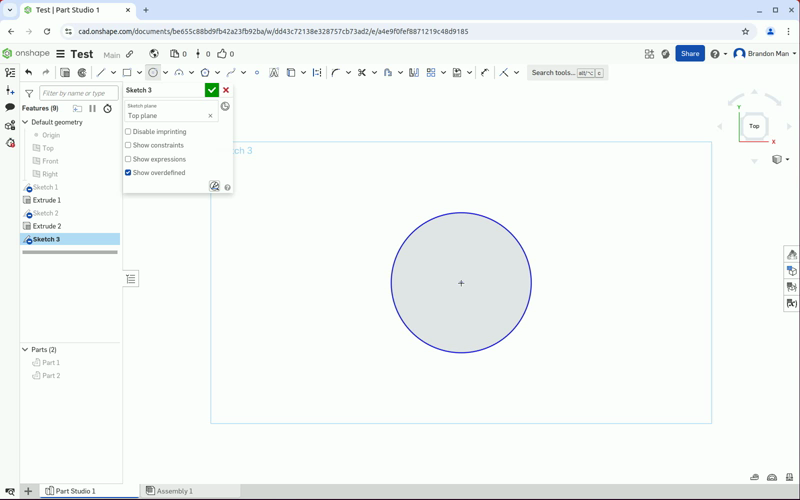
mouse_move(523, 282)
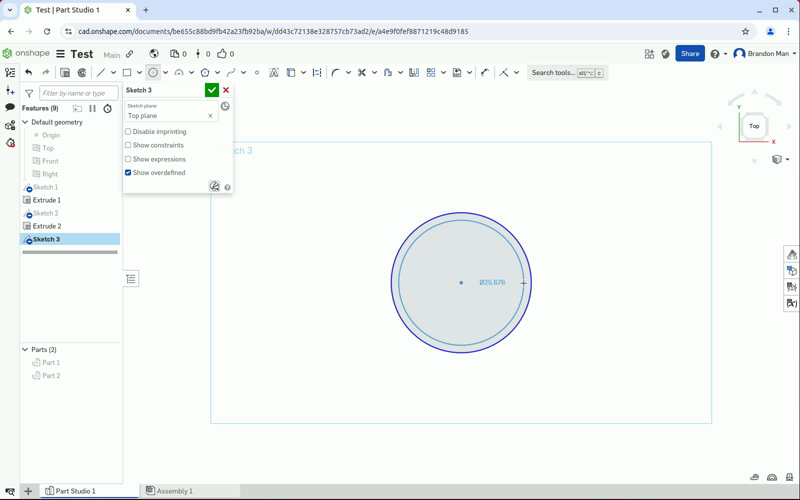
click(523, 282)
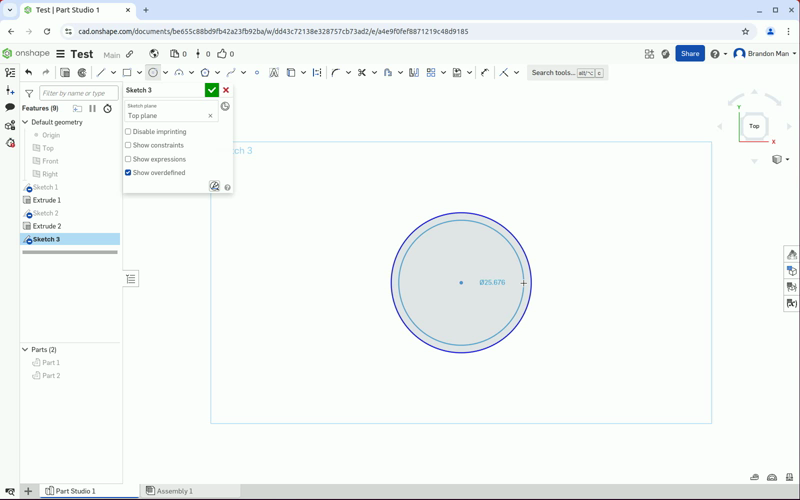
key(esc)
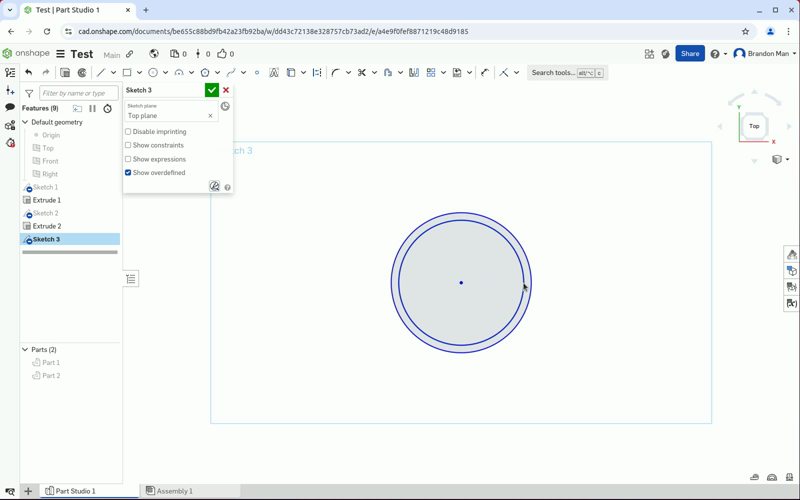
mouse_move(423, 338)
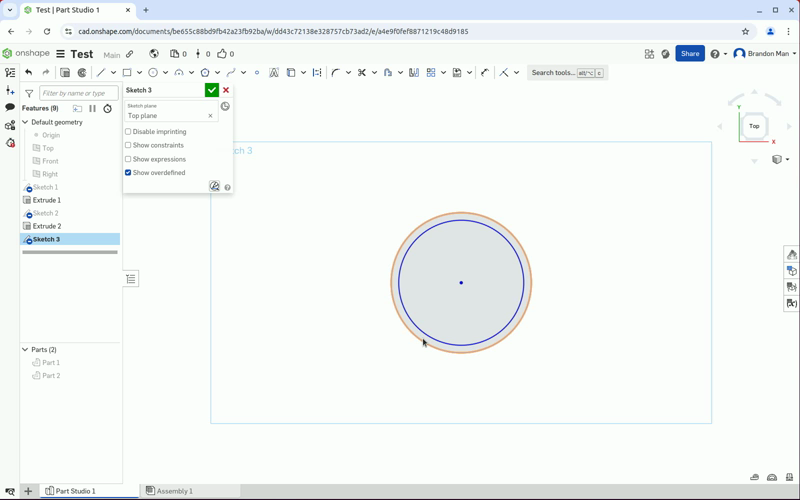
click(423, 338)
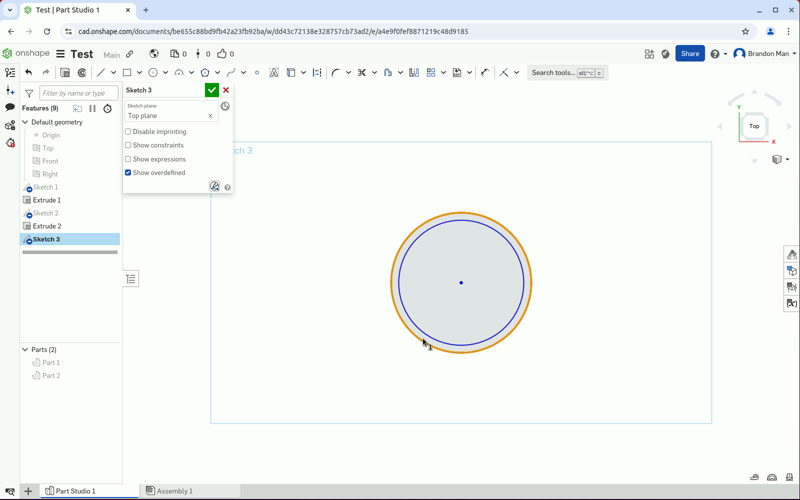
mouse_move(73, 352)
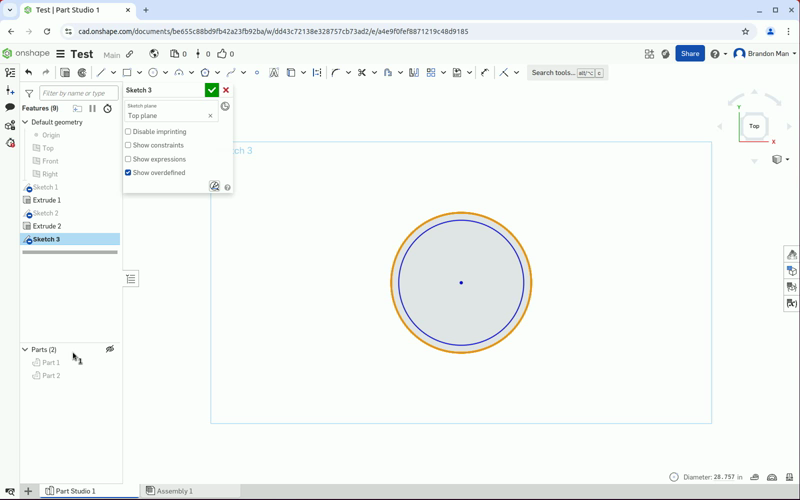
key(shift+y)
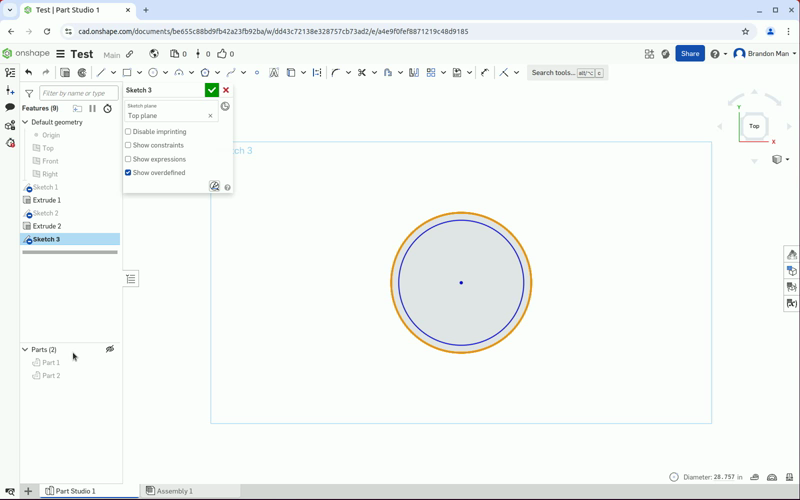
key(shift+e)
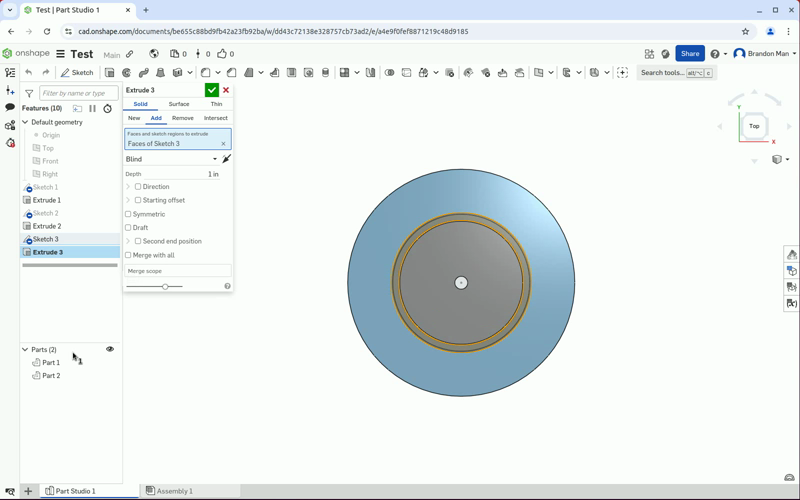
mouse_move(143, 106)
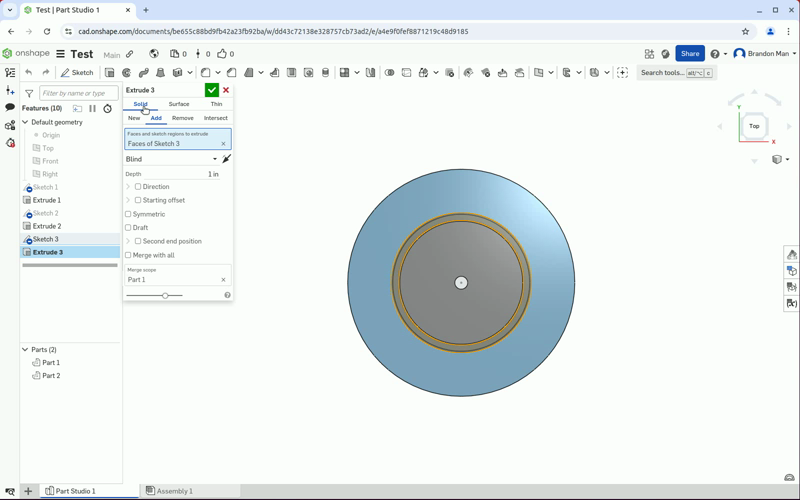
click(143, 106)
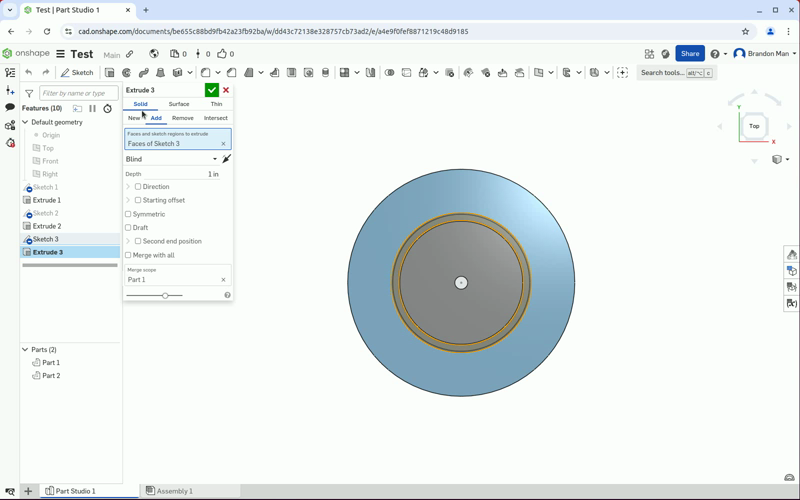
mouse_move(137, 120)
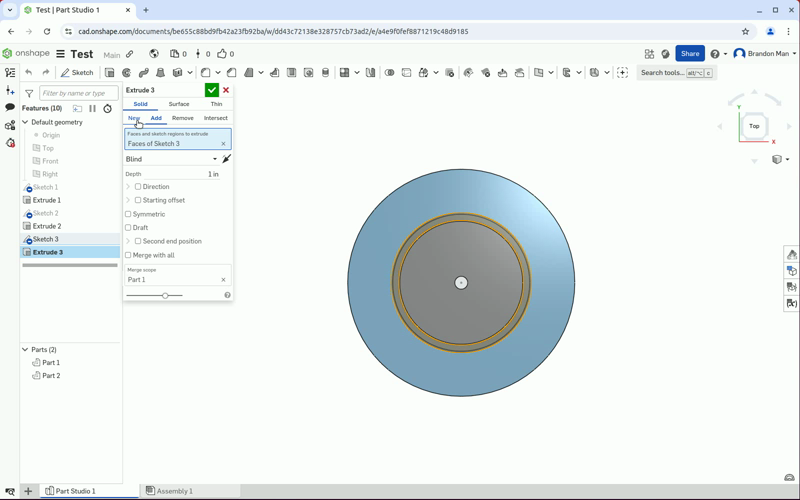
click(137, 120)
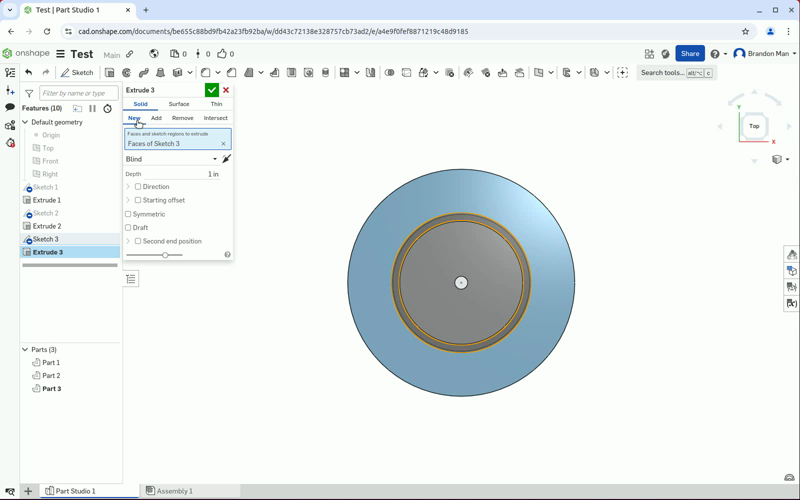
key(tab, 4)
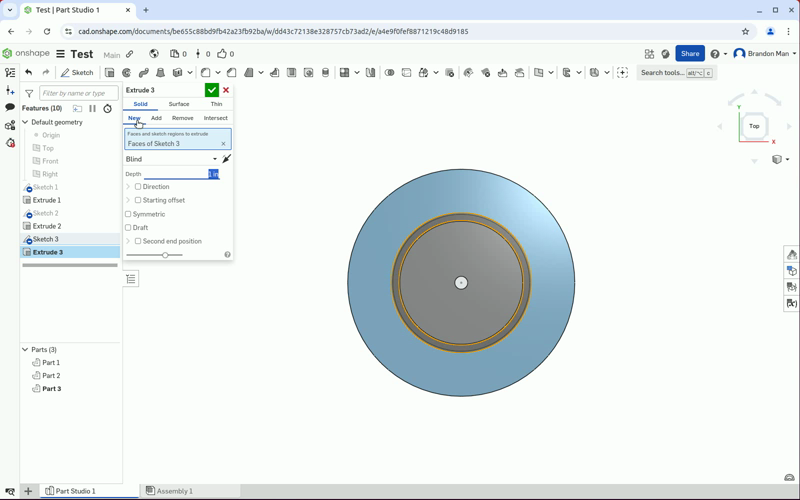
text(1.685)
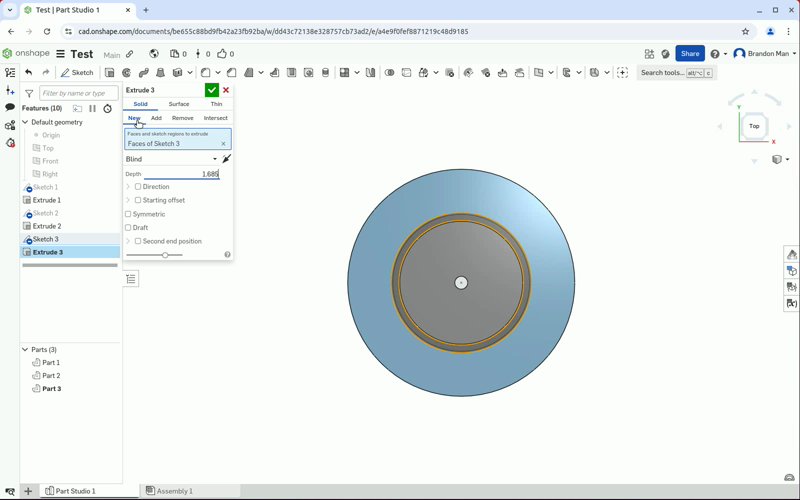
key(enter)
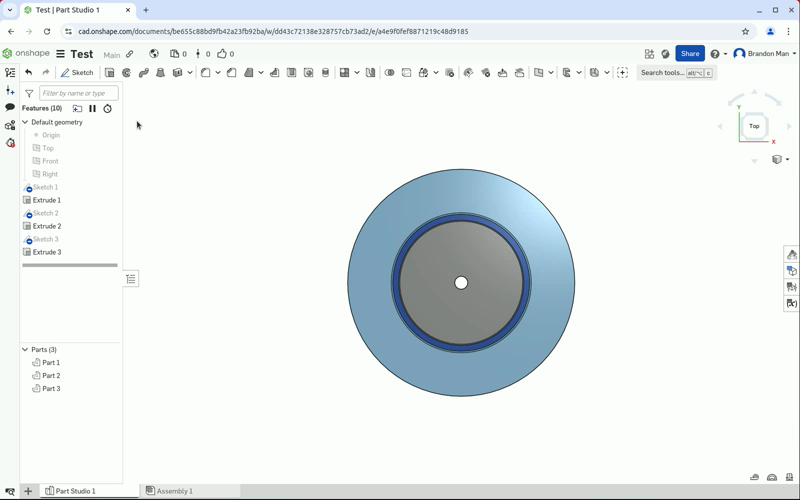
key(shift+h)
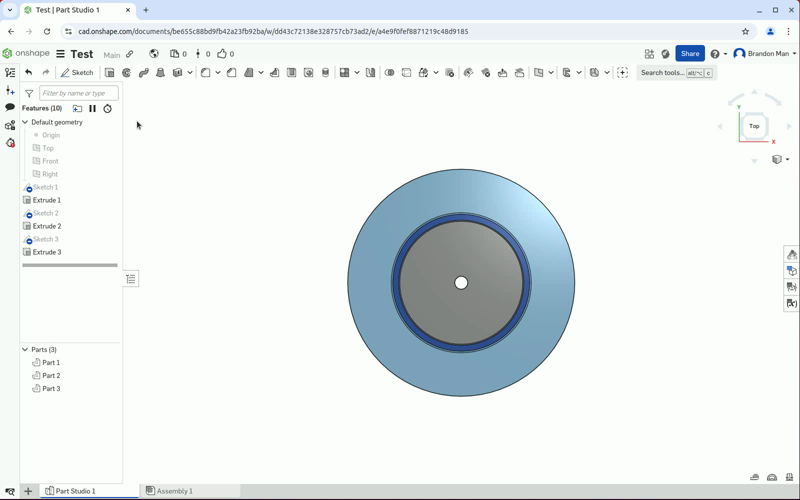
key(shift+h)
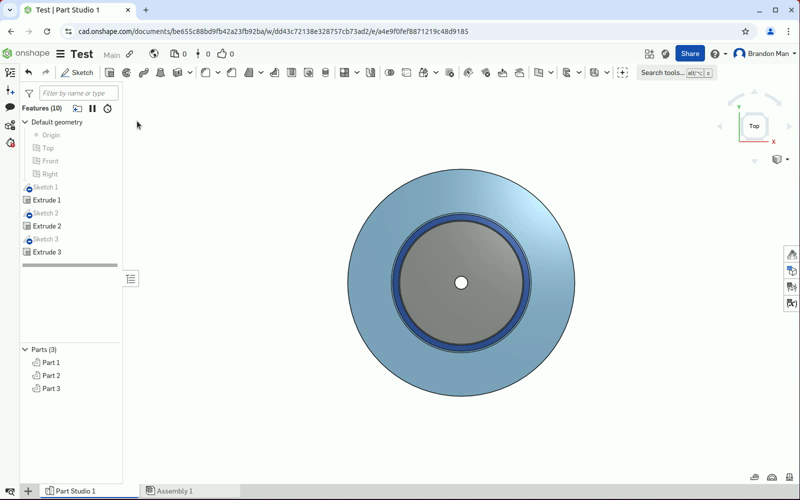
mouse_move(73, 189)
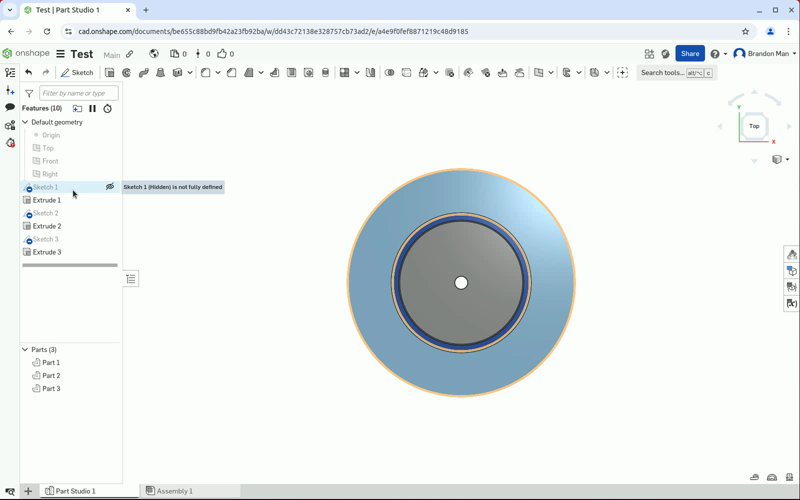
click(73, 189)
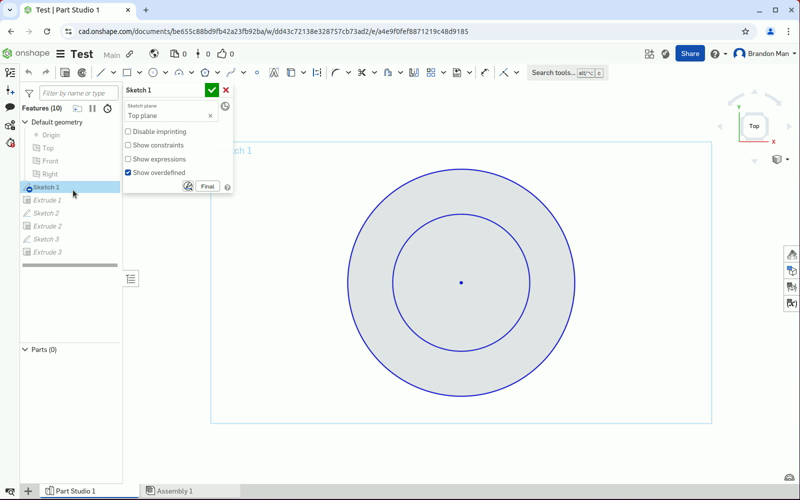
mouse_move(229, 92)
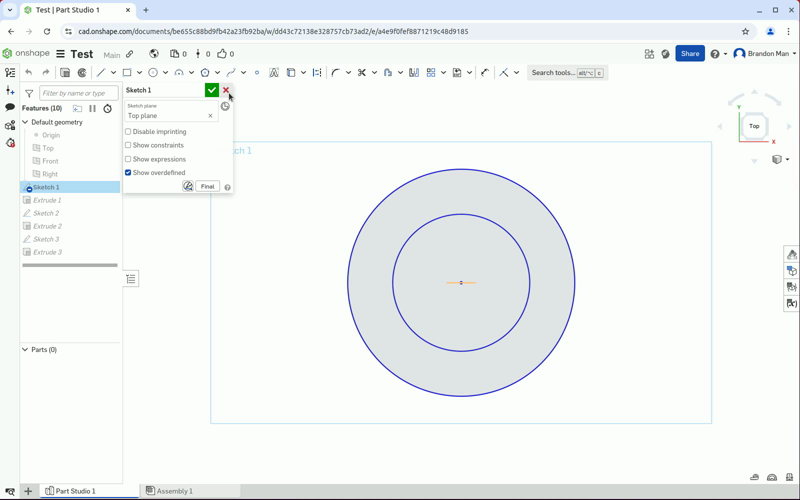
click(229, 92)
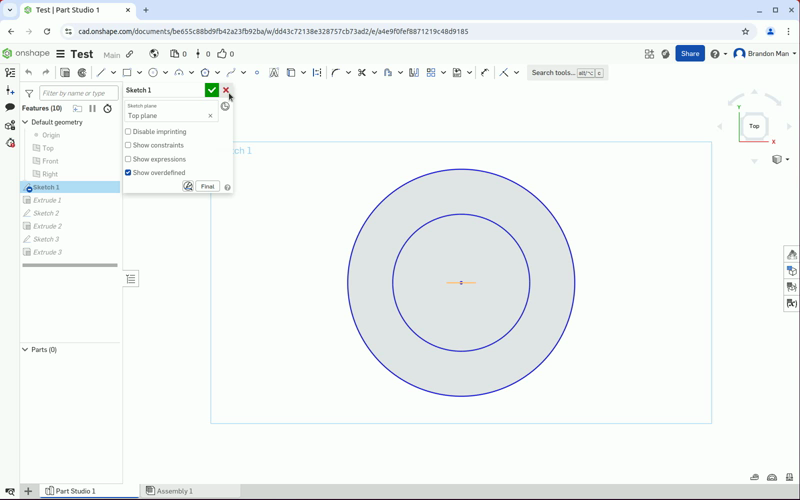
key(shift+s)
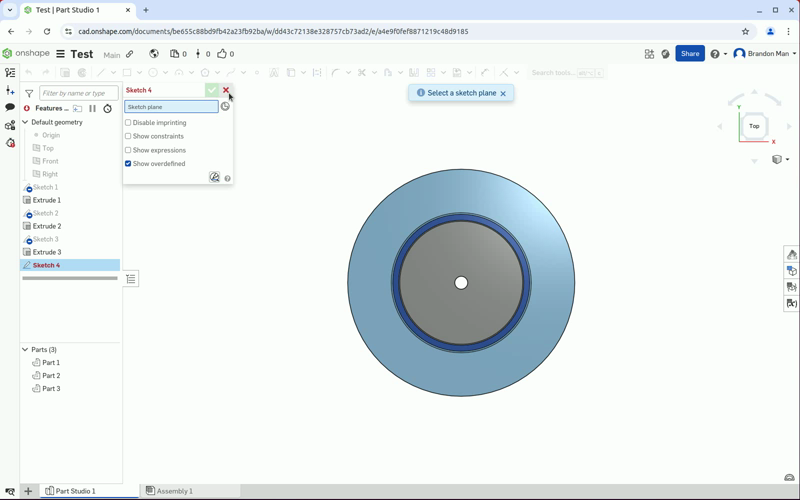
mouse_move(73, 150)
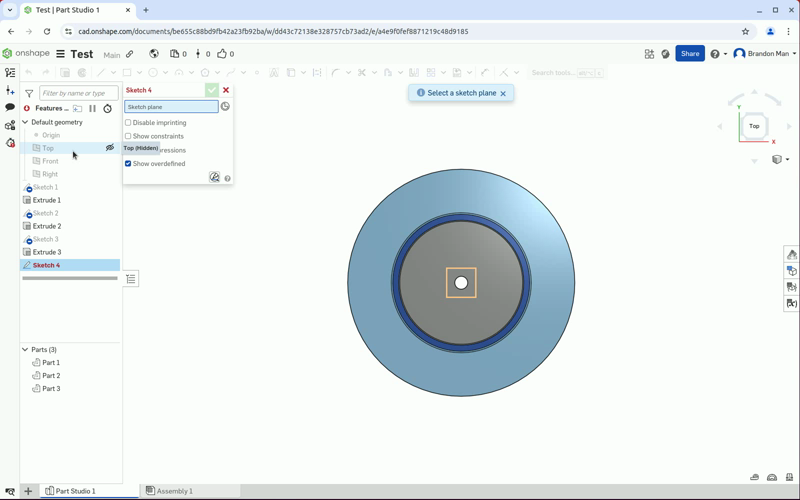
click(73, 150)
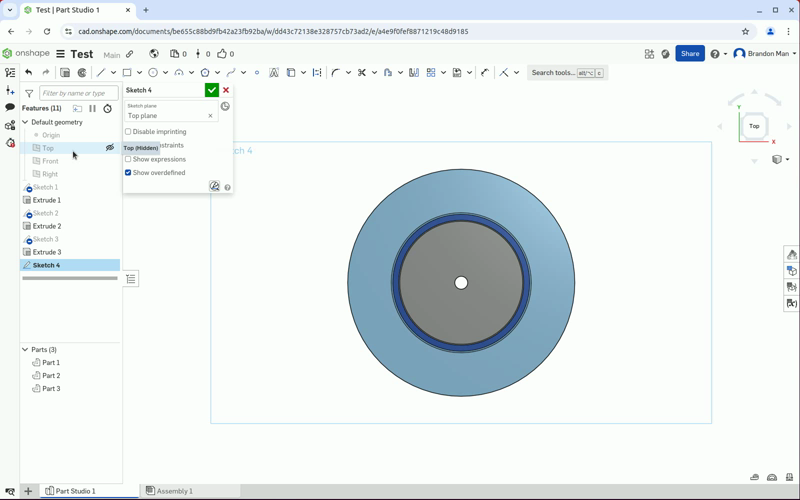
mouse_move(73, 352)
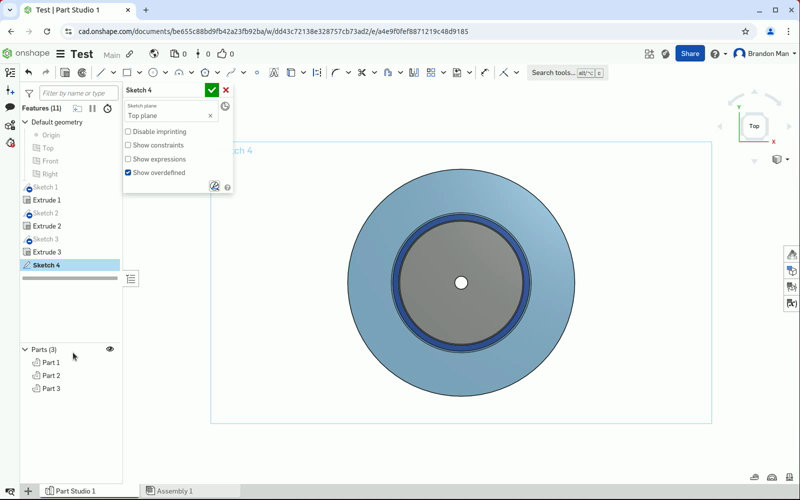
key(y)
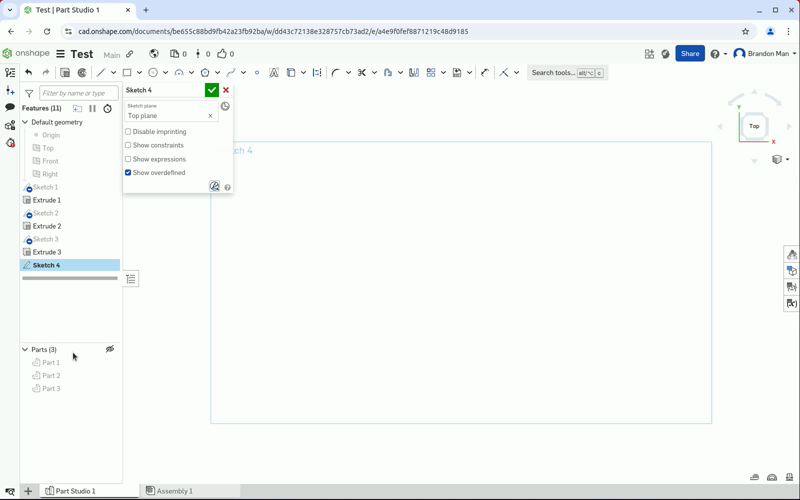
key(c)
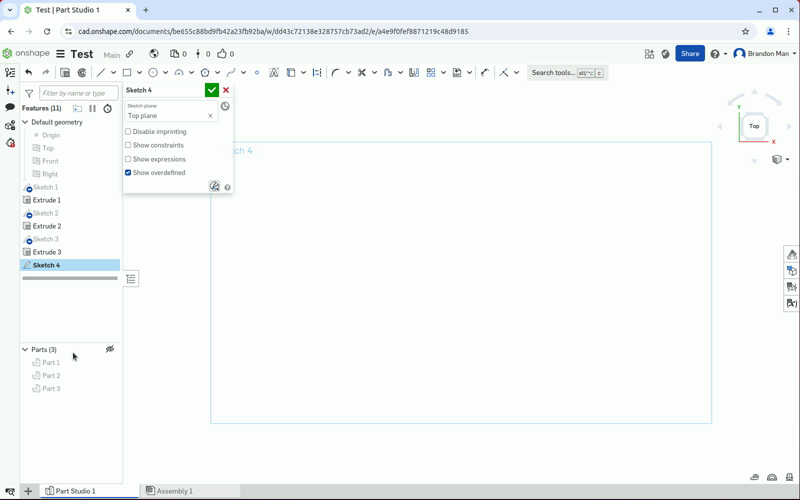
key_down(shift)
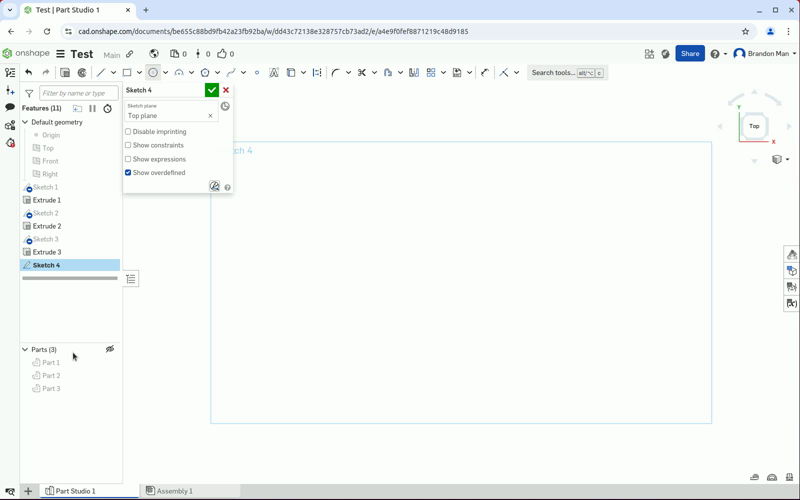
mouse_move(461, 282)
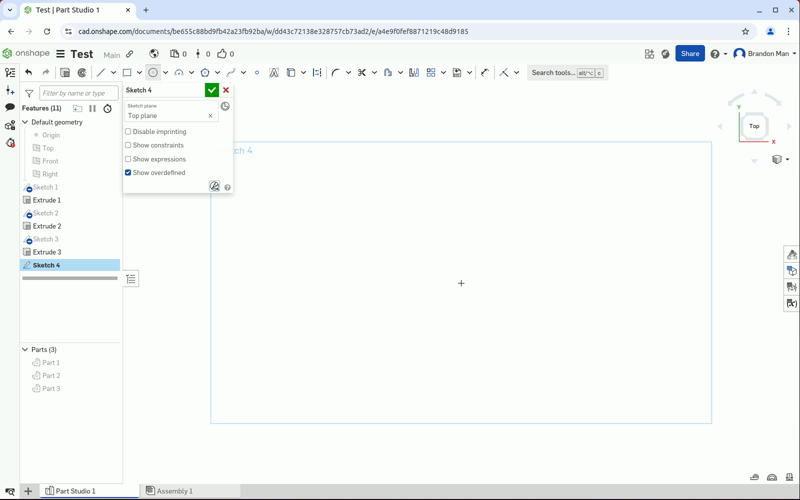
click(461, 282)
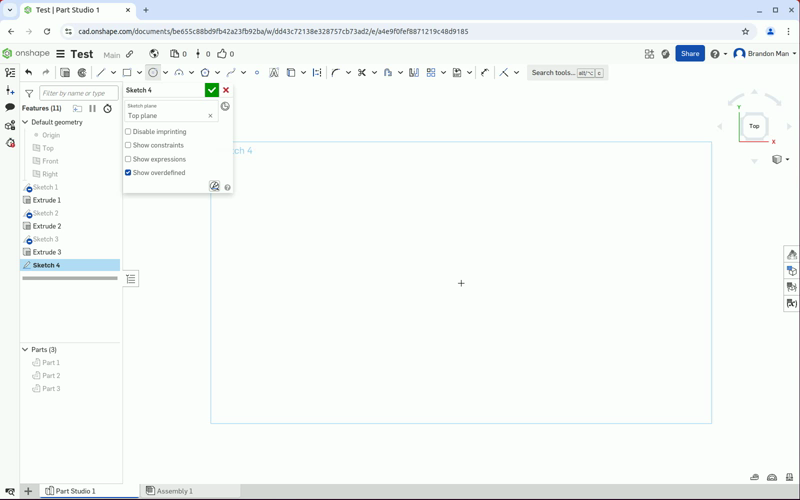
key_up(shift)
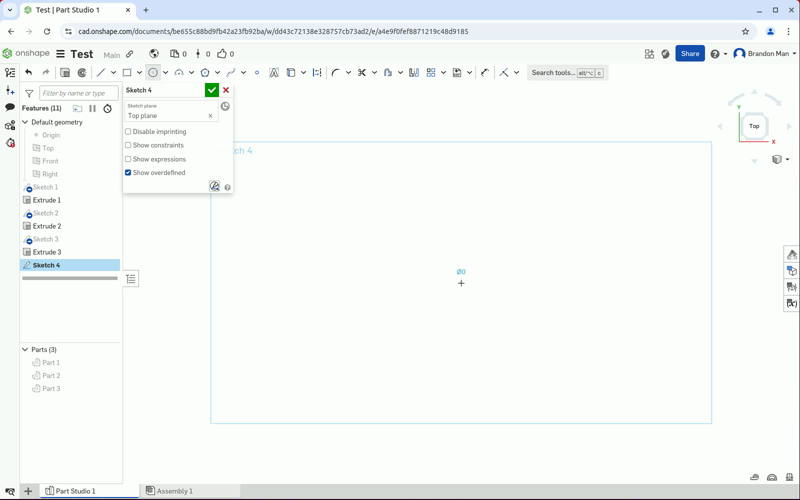
mouse_move(531, 282)
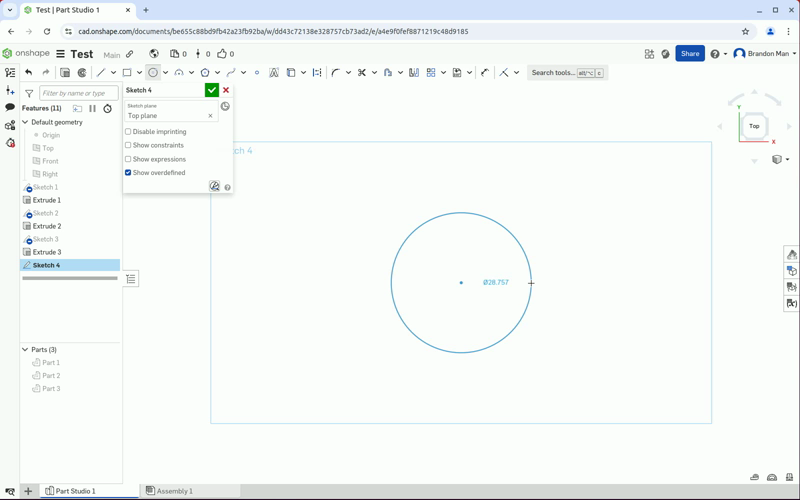
click(531, 282)
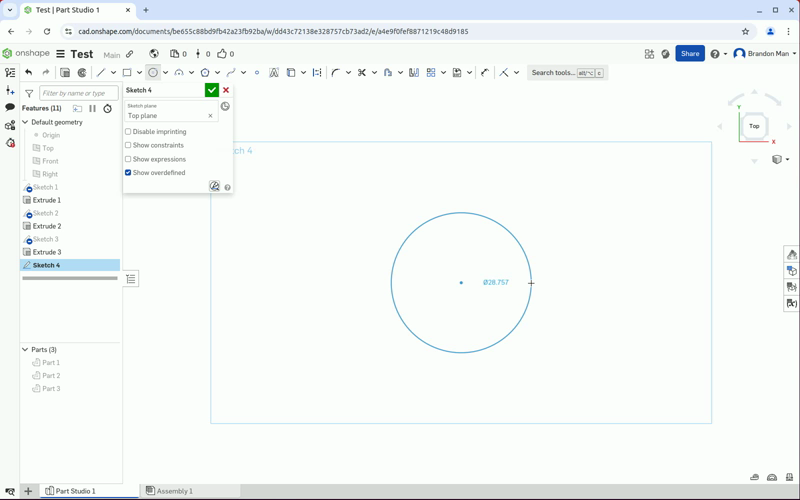
key(esc)
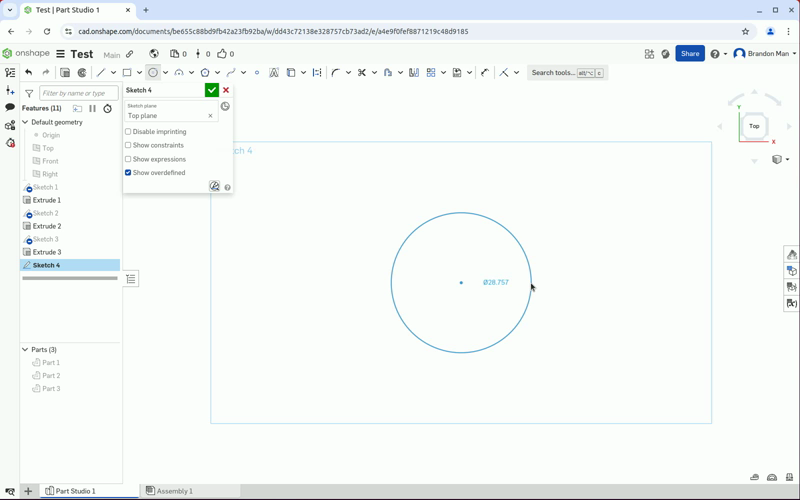
key(c)
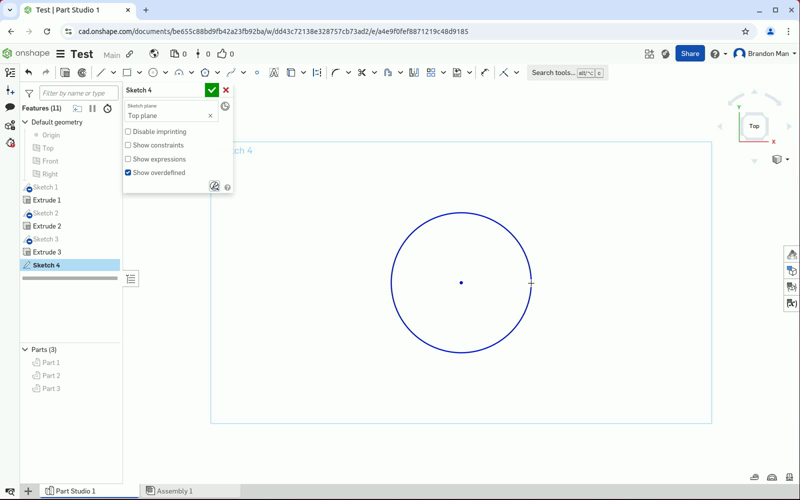
key_down(shift)
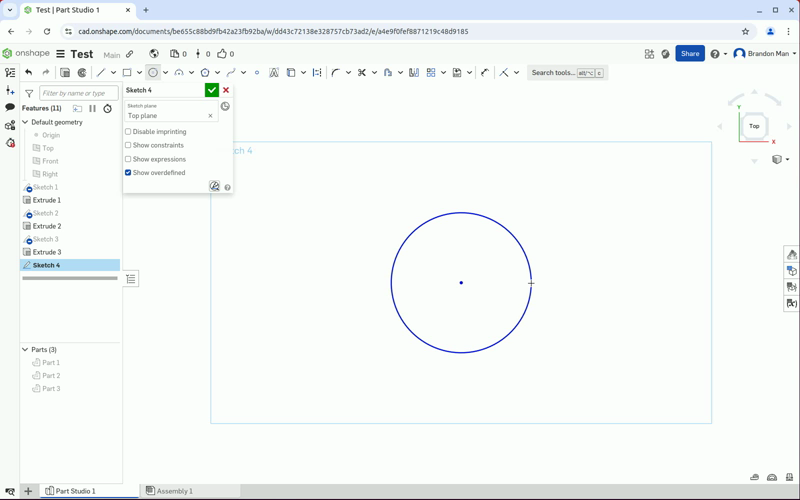
mouse_move(461, 282)
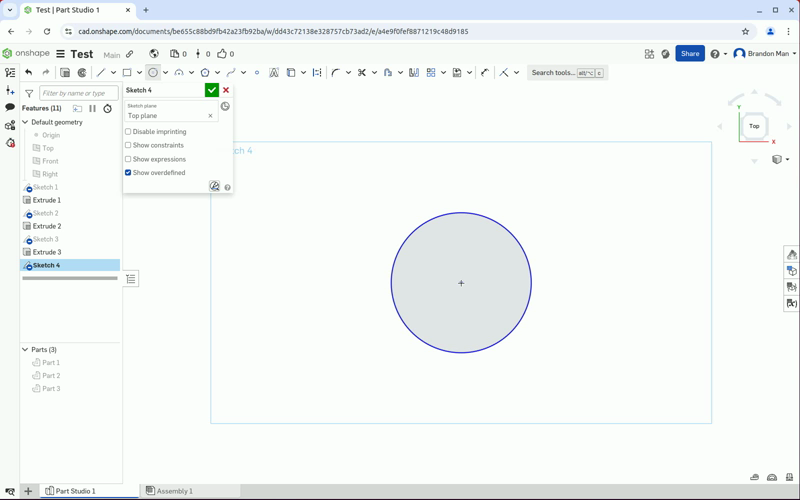
click(461, 282)
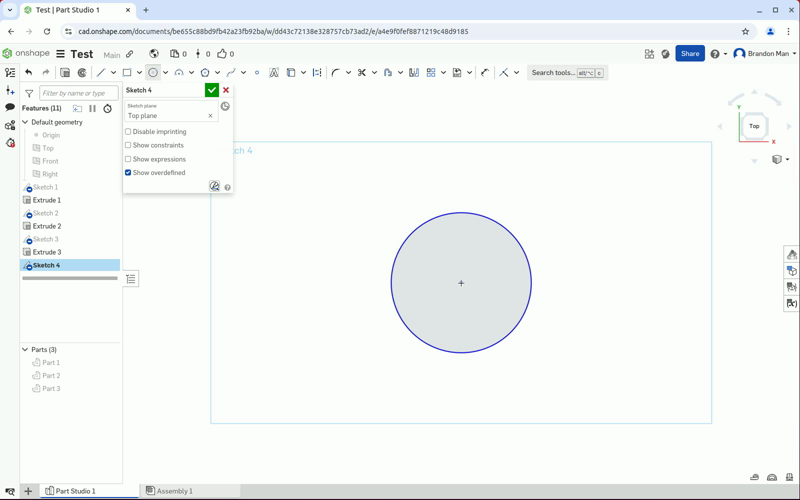
key_up(shift)
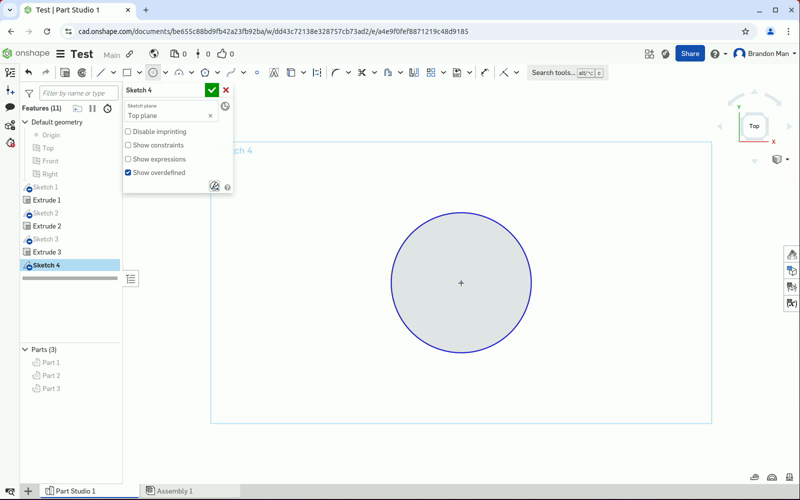
mouse_move(523, 282)
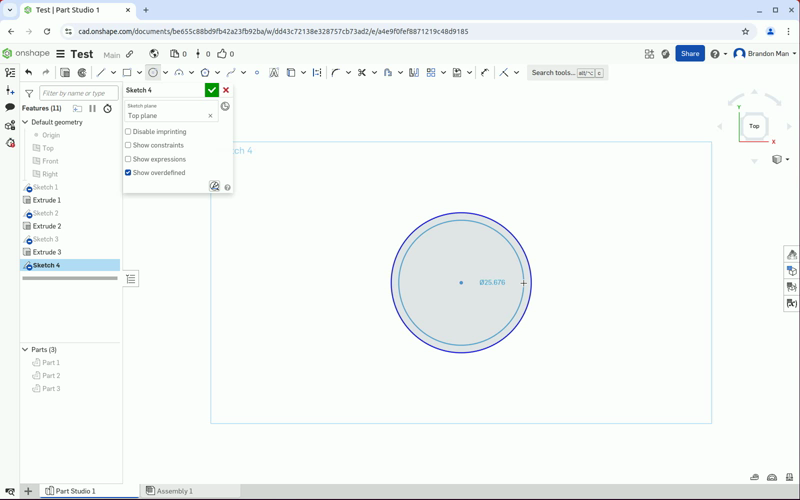
click(523, 282)
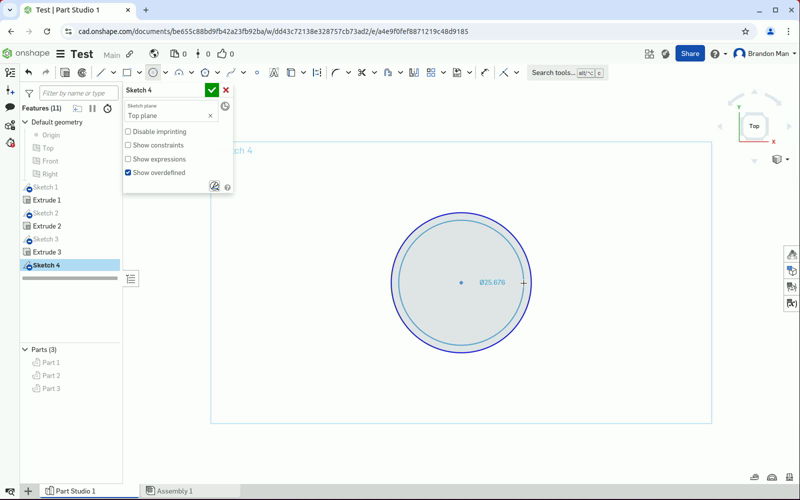
key(esc)
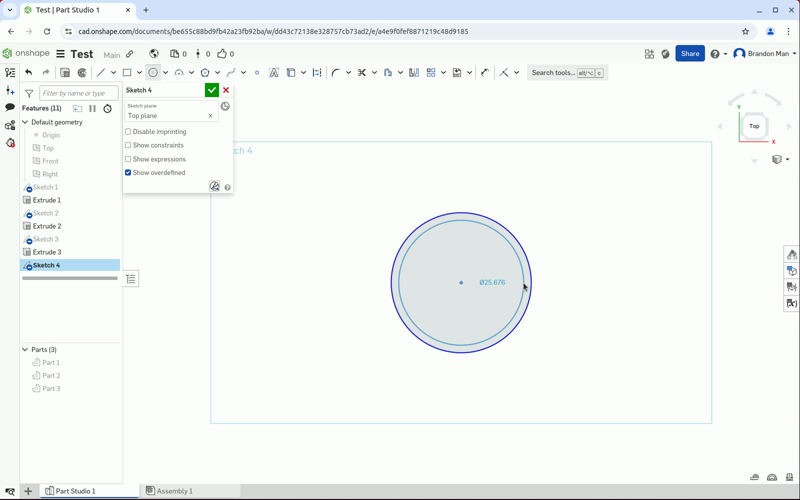
mouse_move(398, 304)
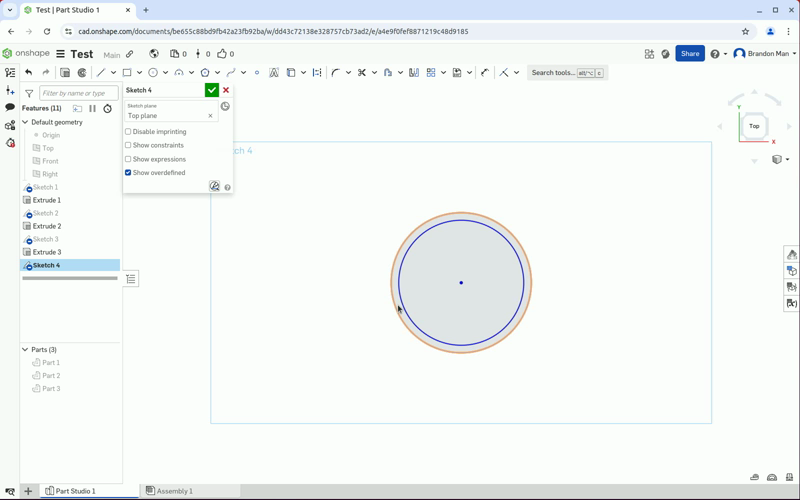
click(398, 304)
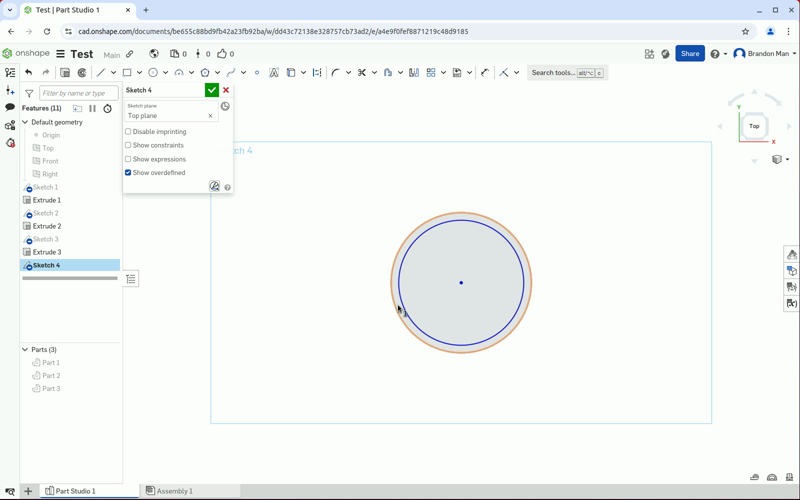
mouse_move(73, 352)
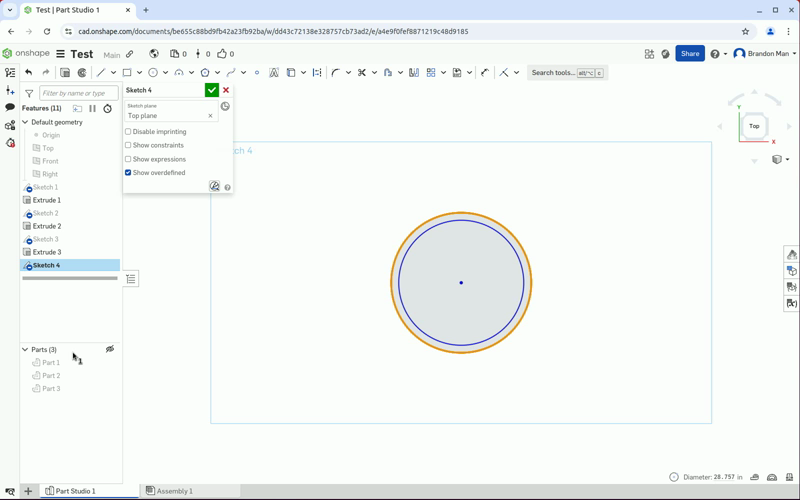
key(shift+y)
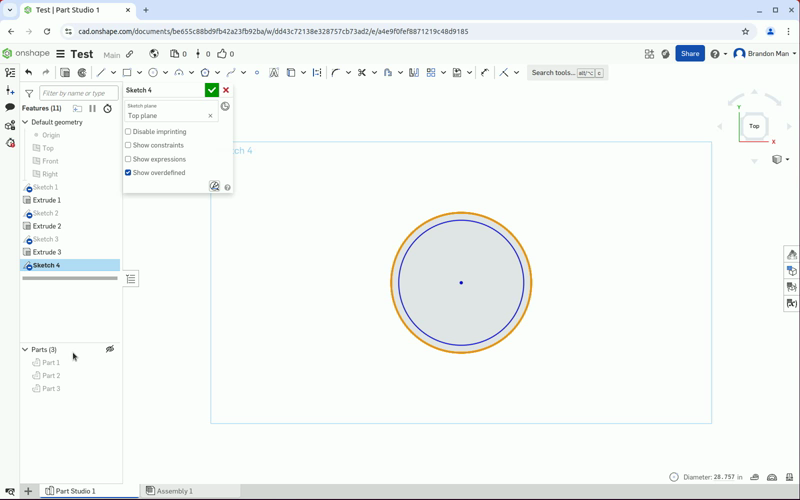
key(shift+e)
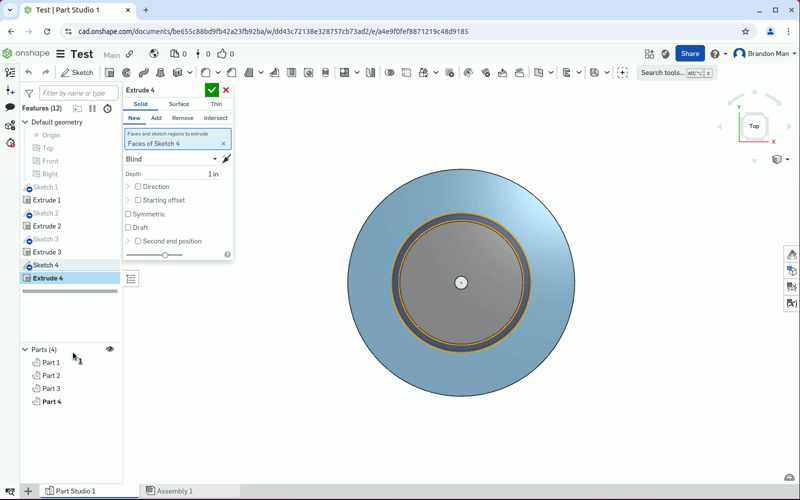
mouse_move(143, 106)
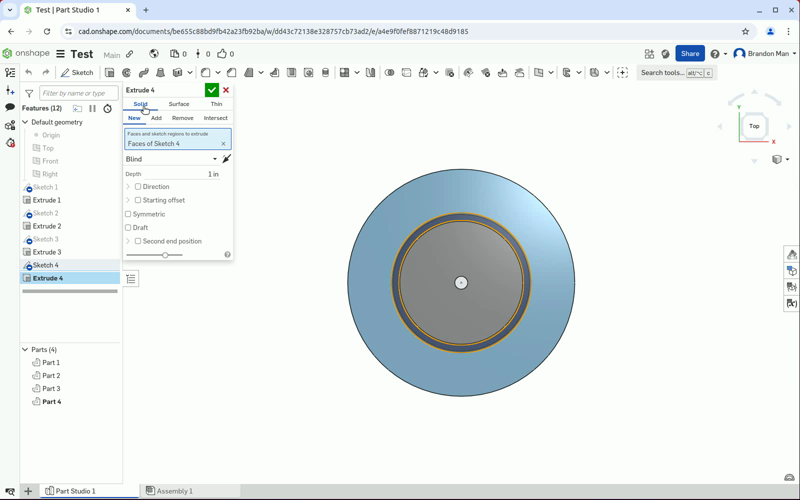
click(143, 106)
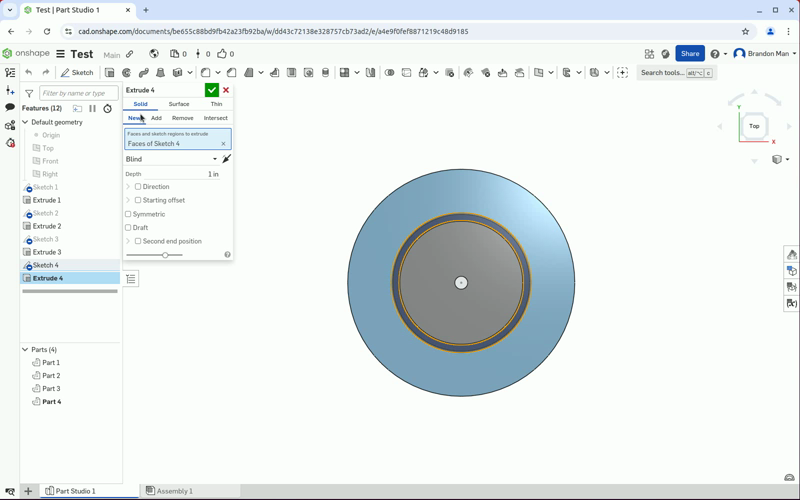
mouse_move(137, 120)
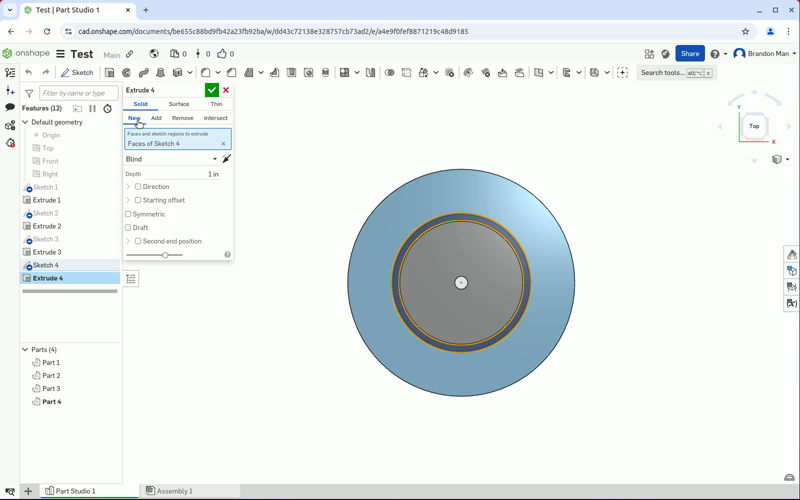
click(137, 120)
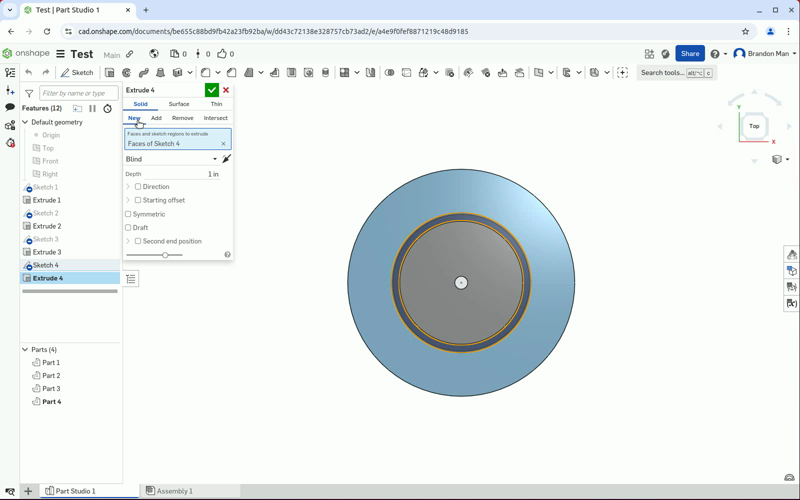
key(tab, 4)
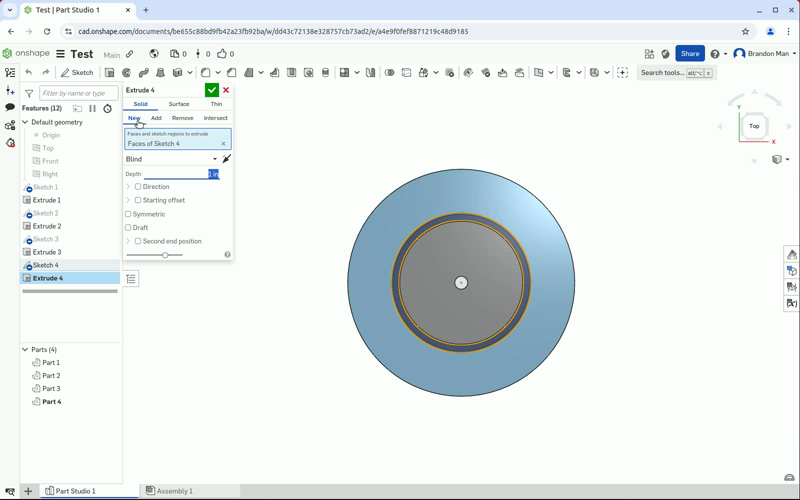
text(17.331)
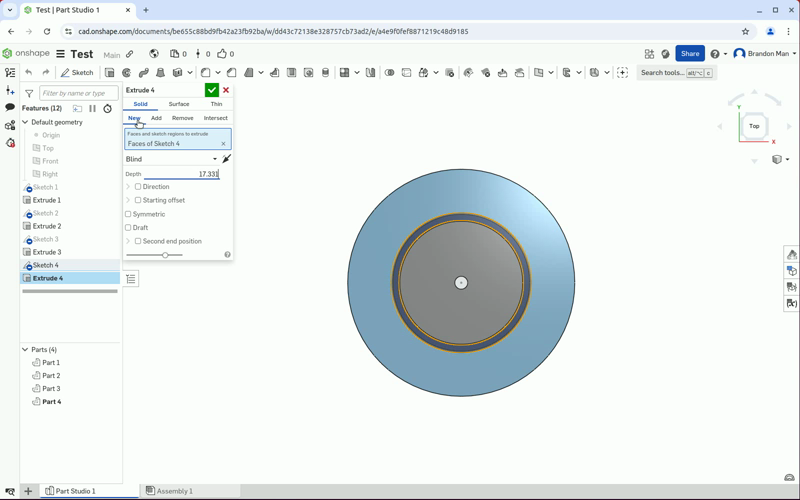
key(enter)
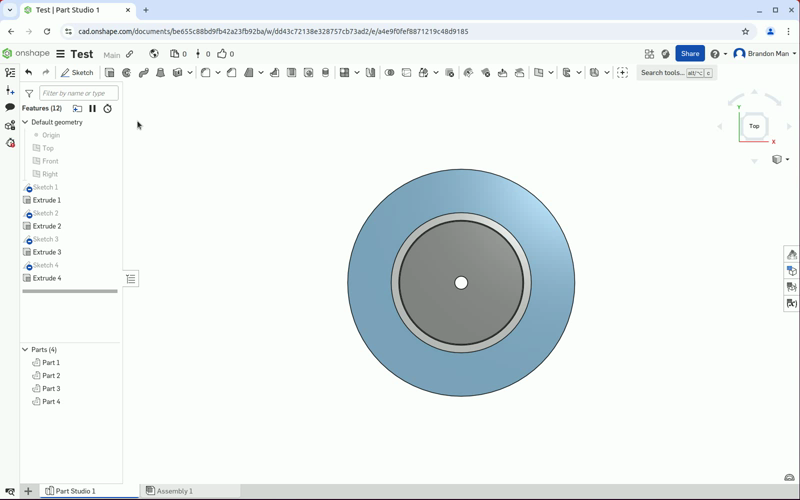
key(shift+h)
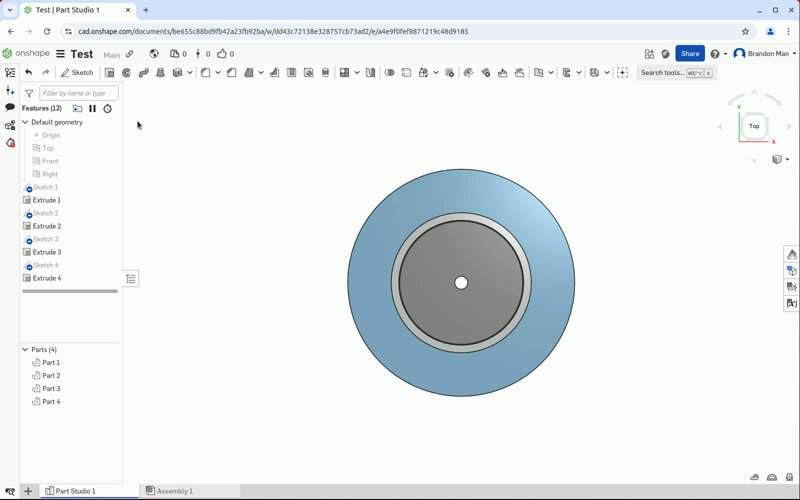
key(shift+h)
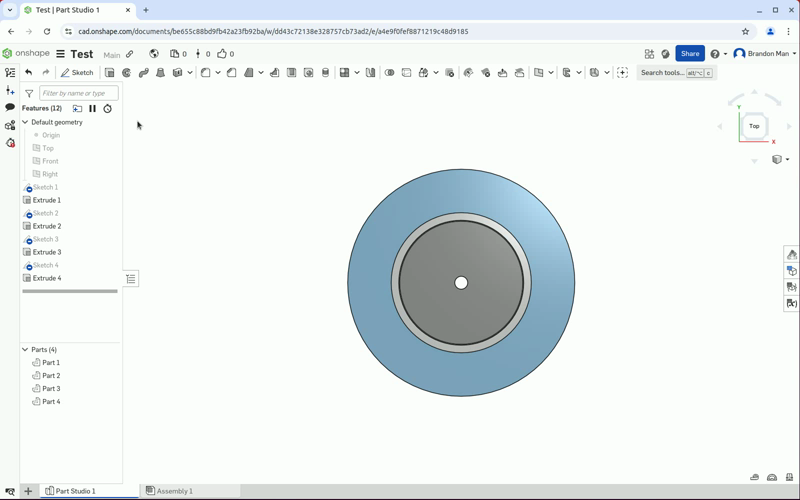
mouse_move(73, 189)
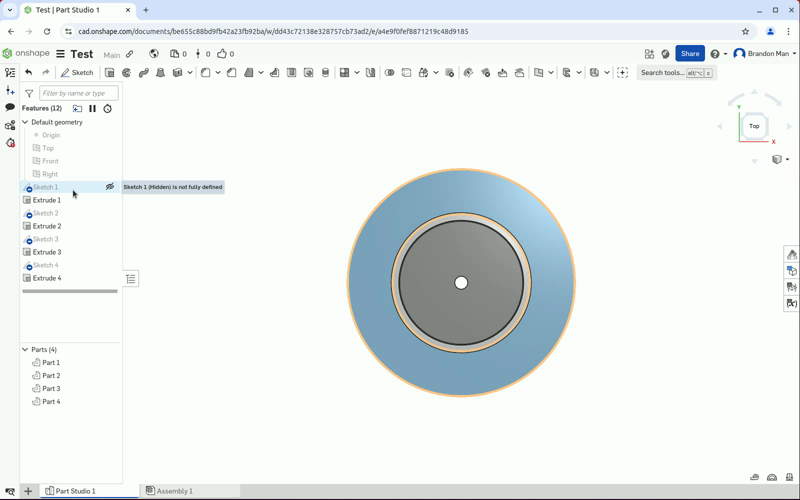
click(73, 189)
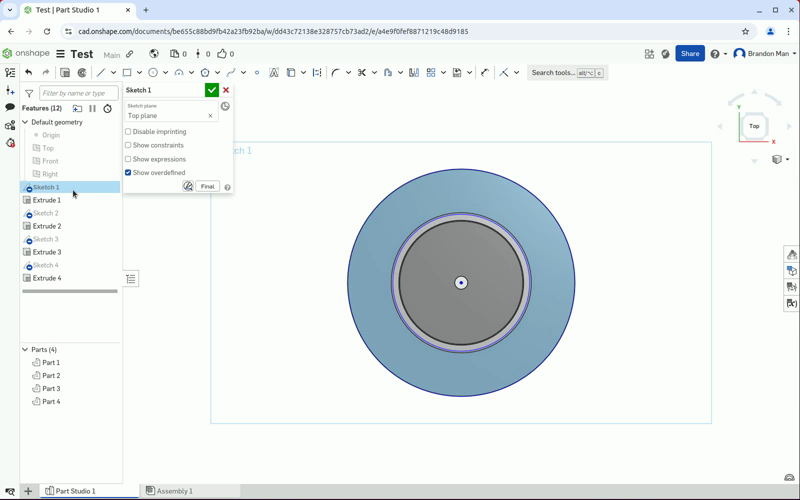
mouse_move(229, 92)
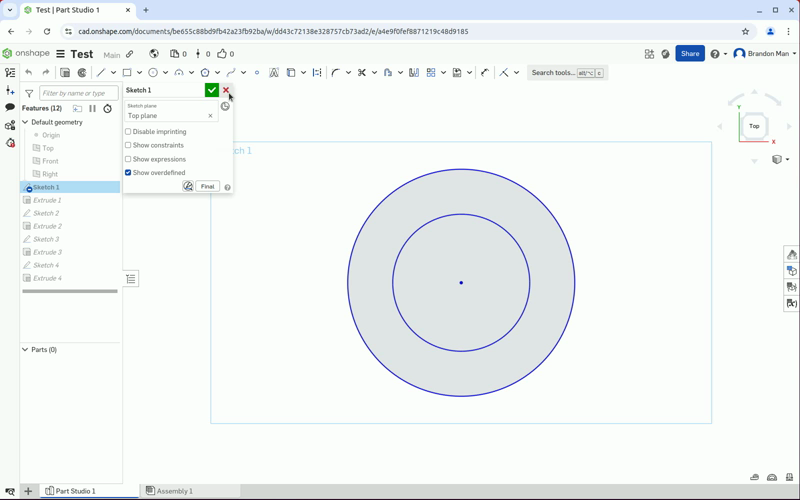
click(229, 92)
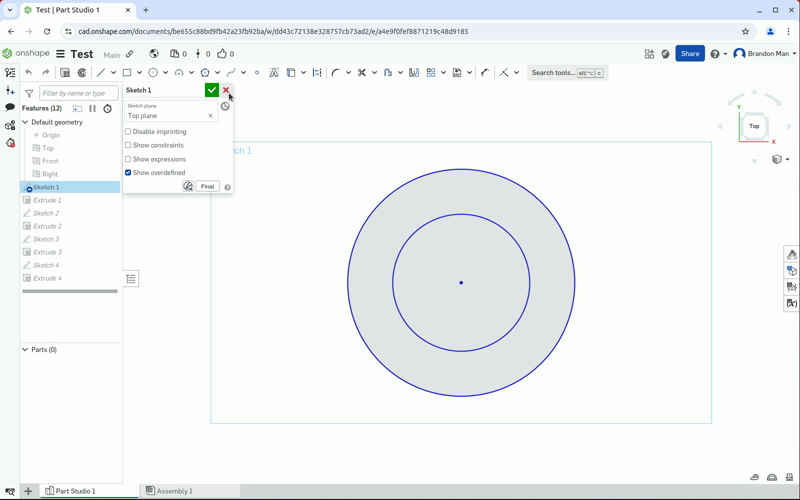
key(shift+s)
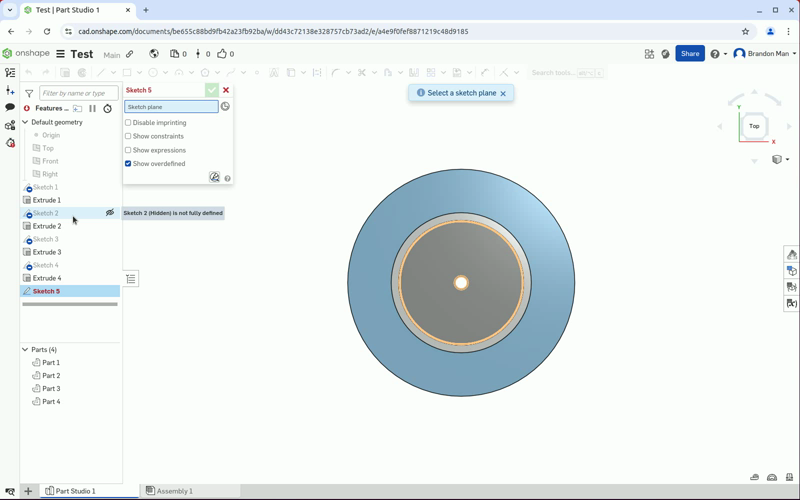
scroll(3)
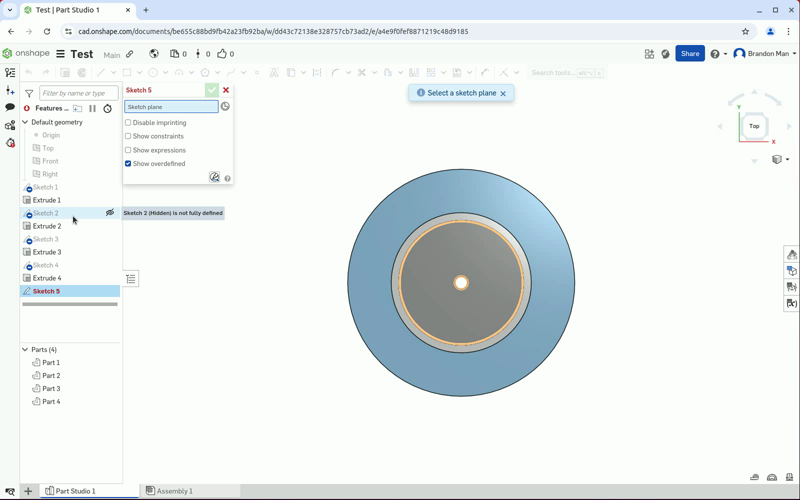
mouse_move(73, 150)
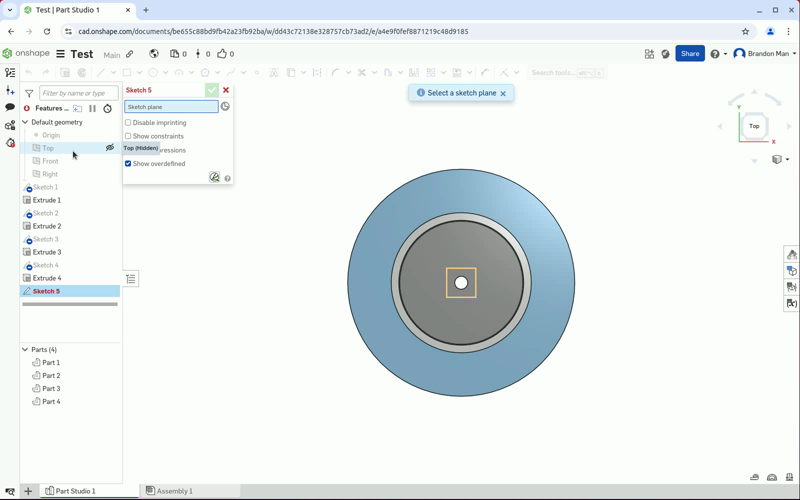
click(73, 150)
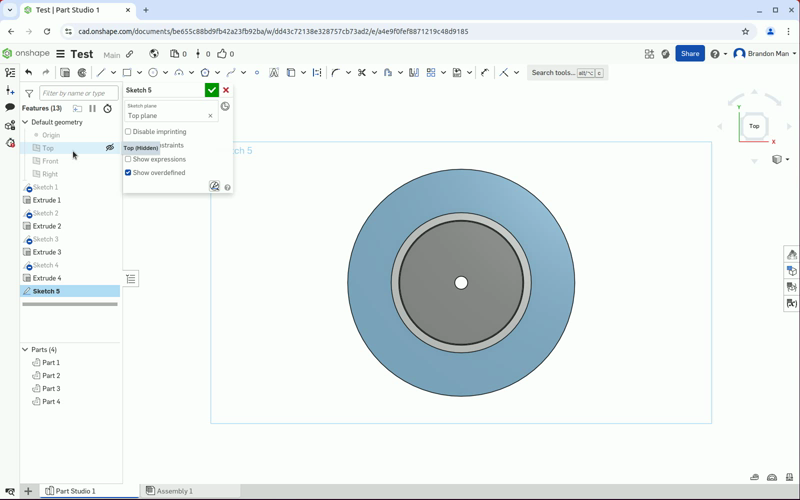
mouse_move(73, 352)
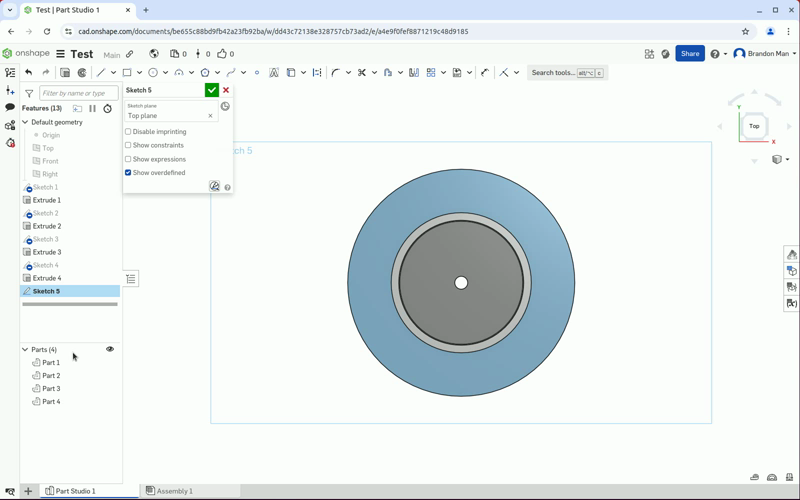
key(y)
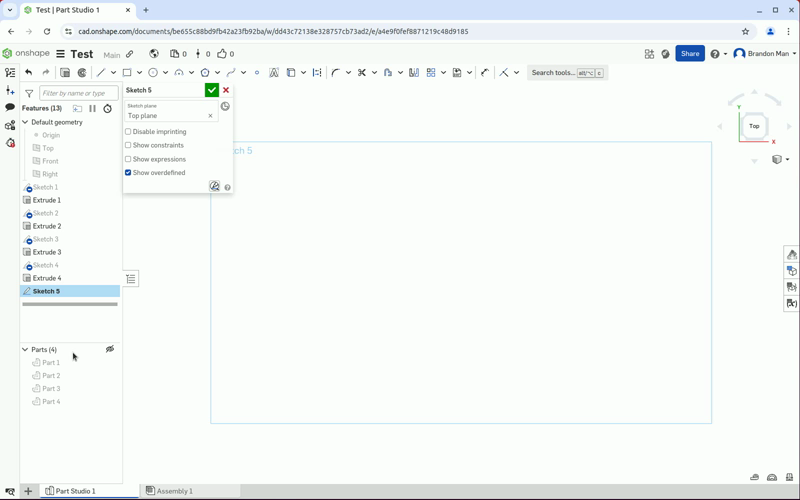
key(c)
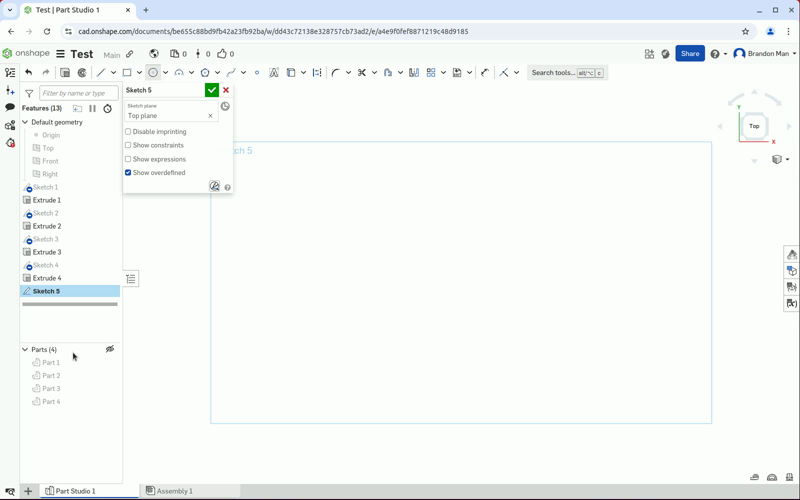
key_down(shift)
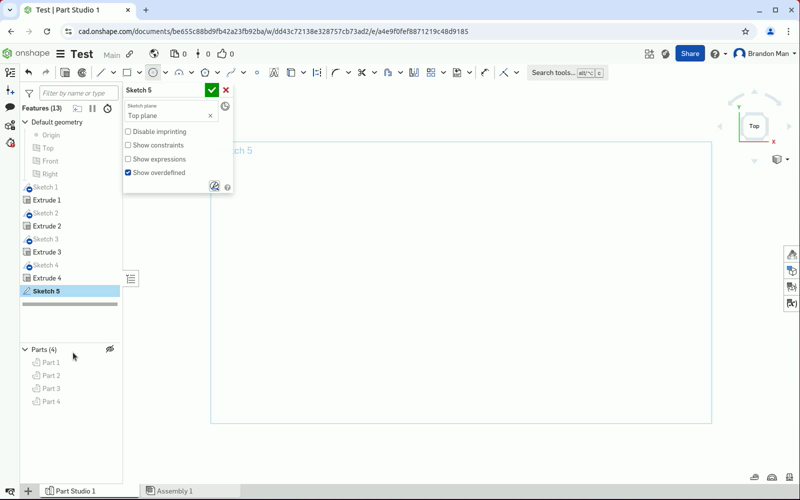
mouse_move(461, 282)
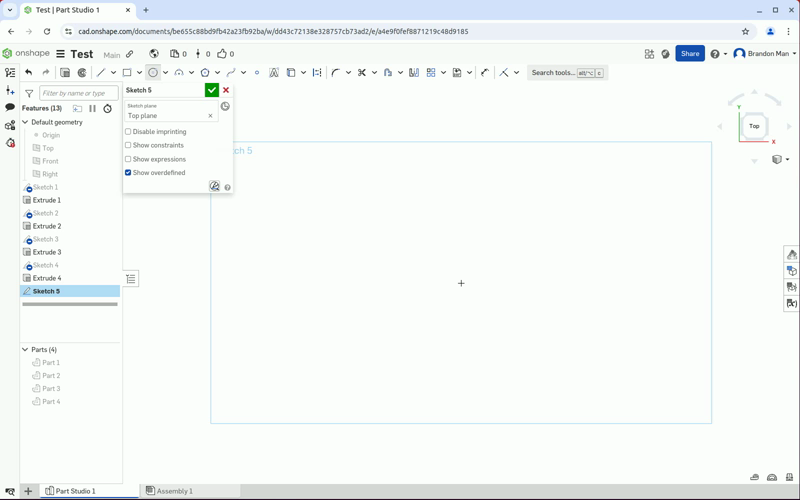
click(461, 282)
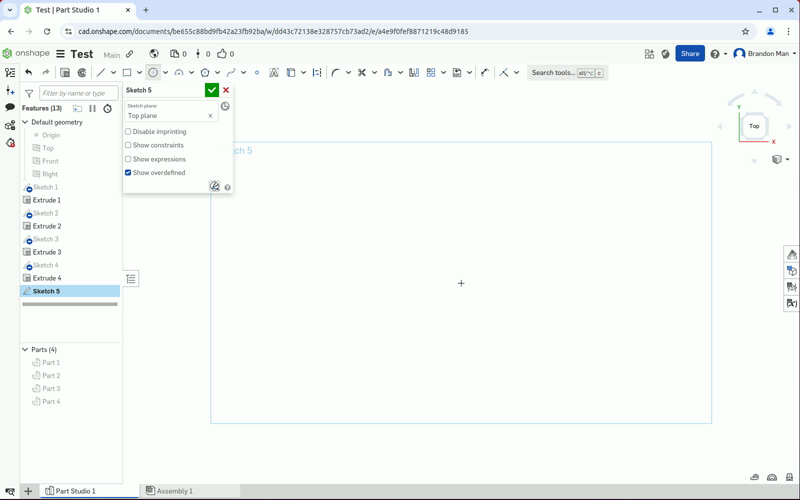
key_up(shift)
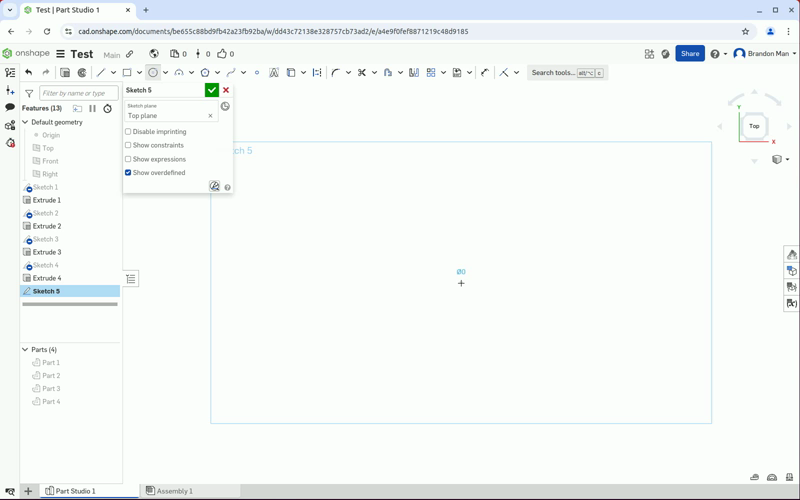
mouse_move(574, 282)
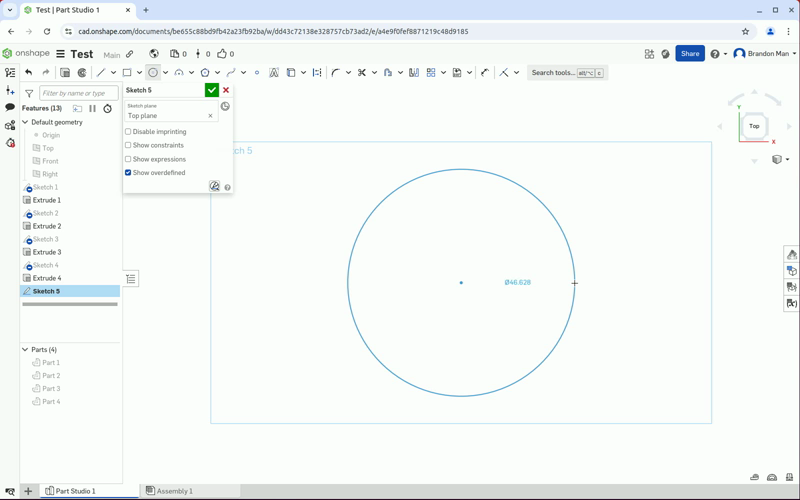
click(574, 282)
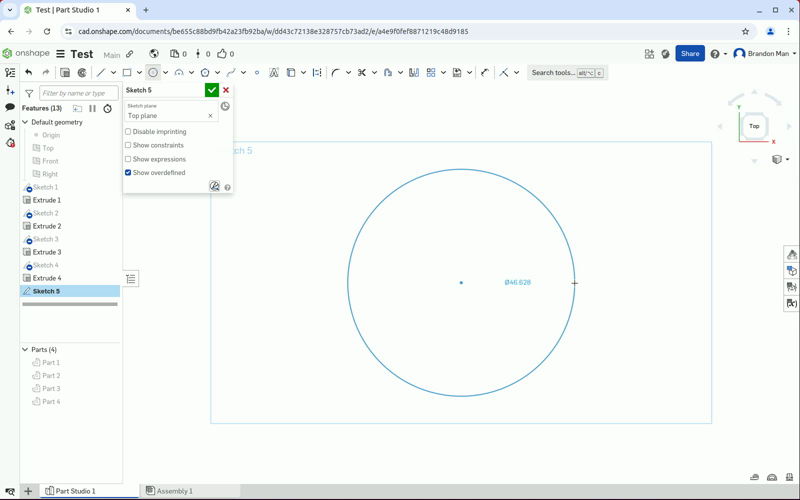
key(esc)
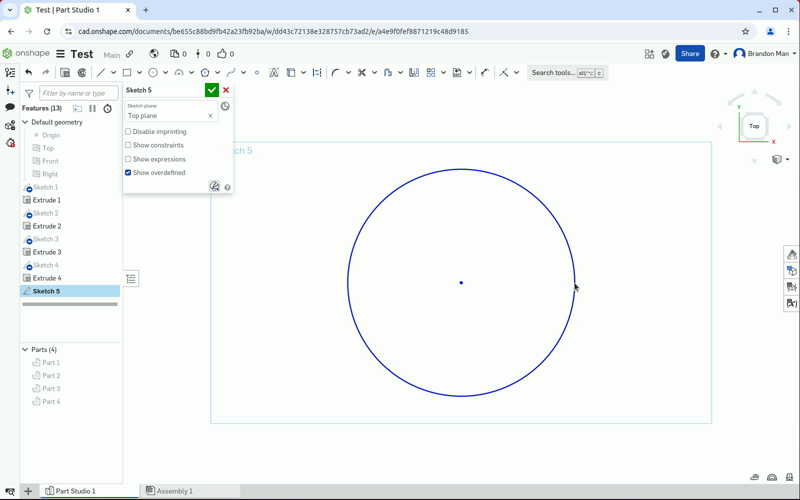
key(c)
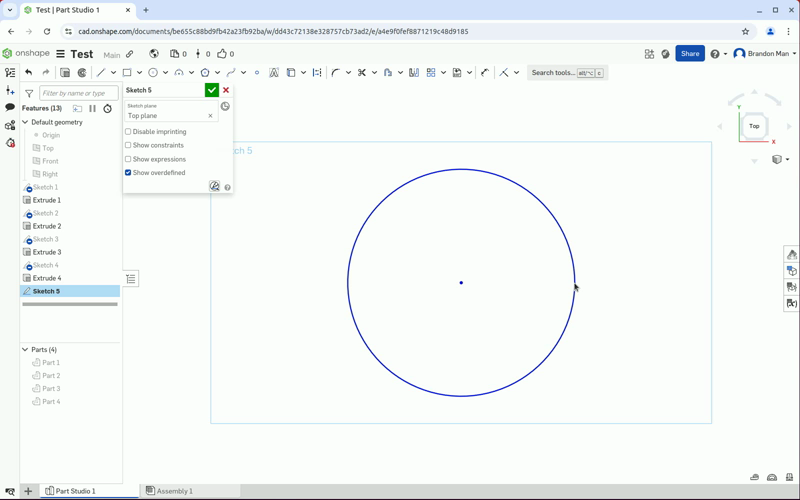
key_down(shift)
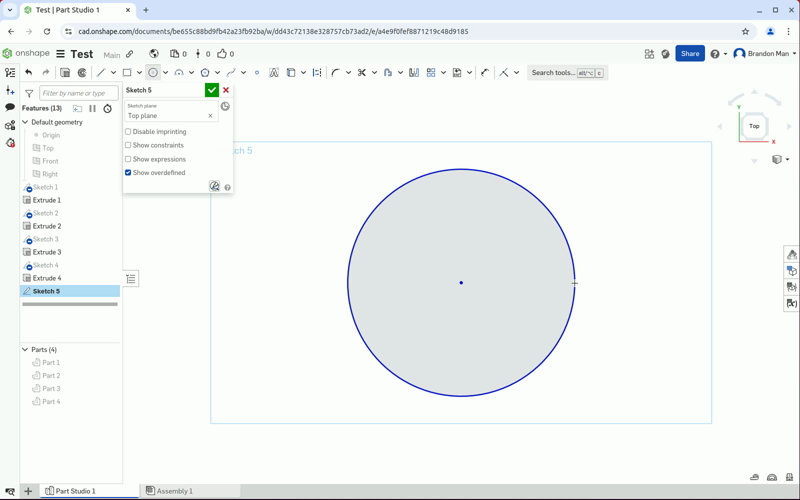
mouse_move(461, 282)
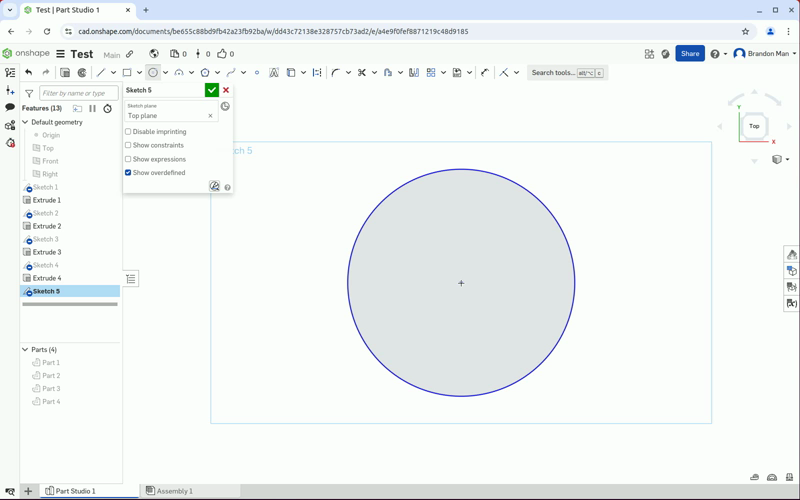
click(461, 282)
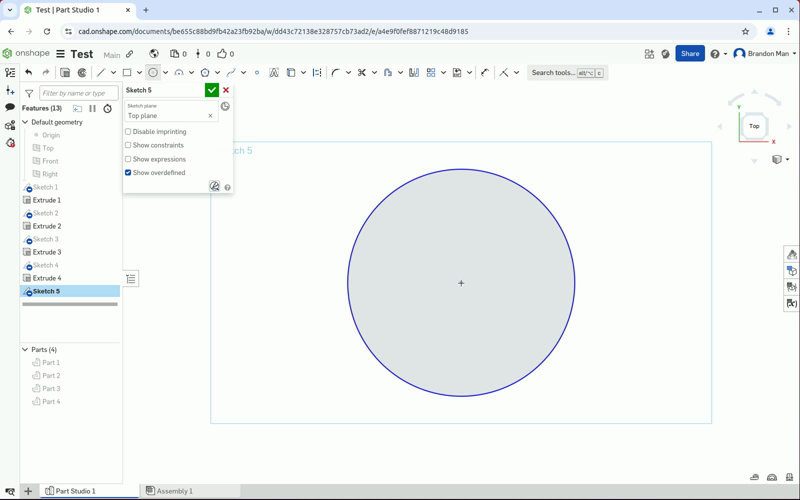
key_up(shift)
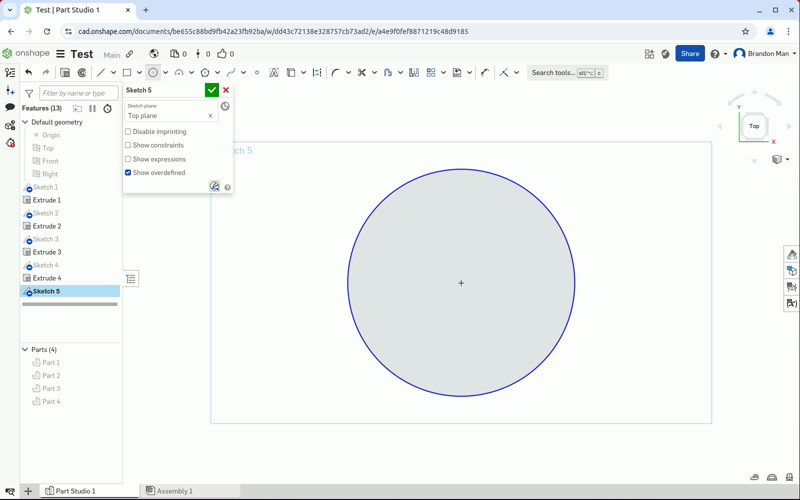
mouse_move(529, 282)
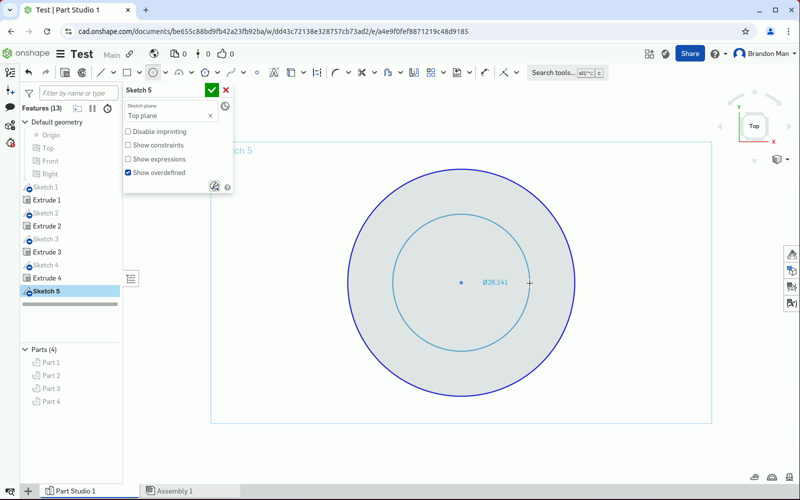
click(529, 282)
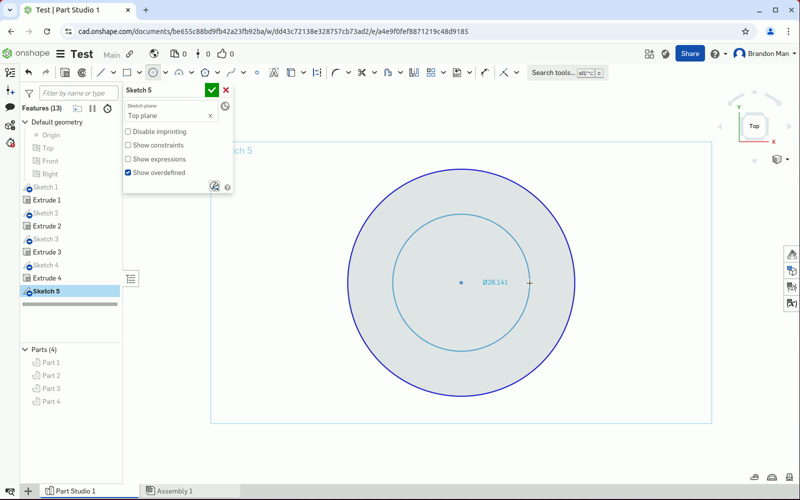
key(esc)
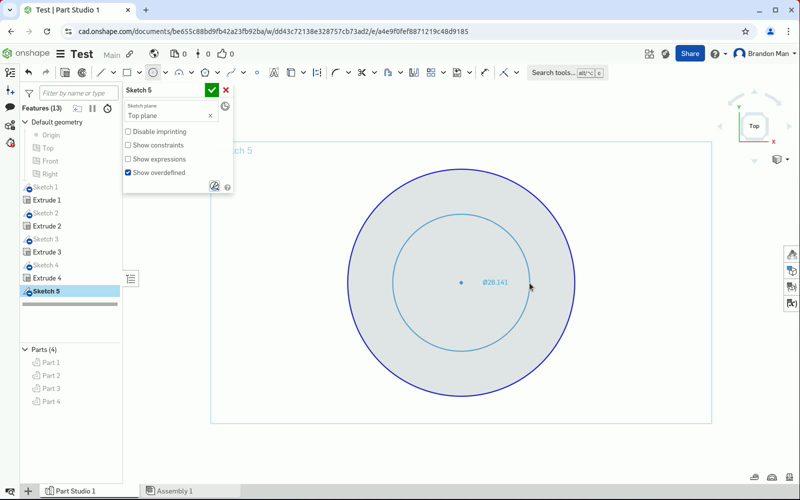
mouse_move(553, 283)
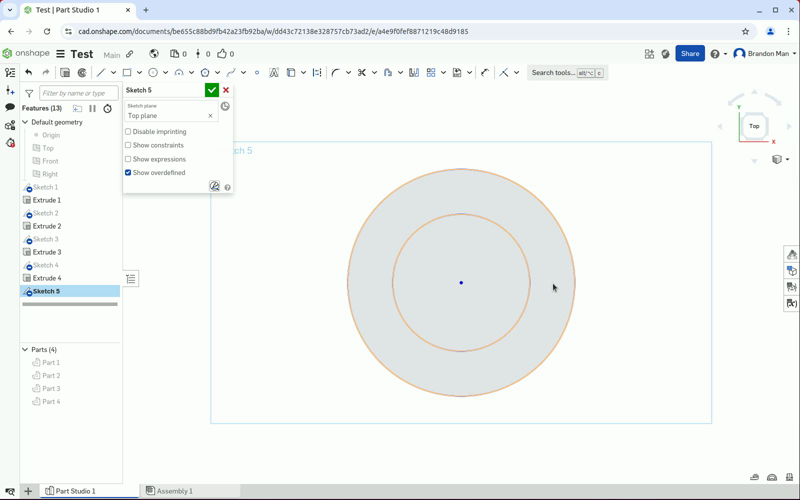
click(553, 283)
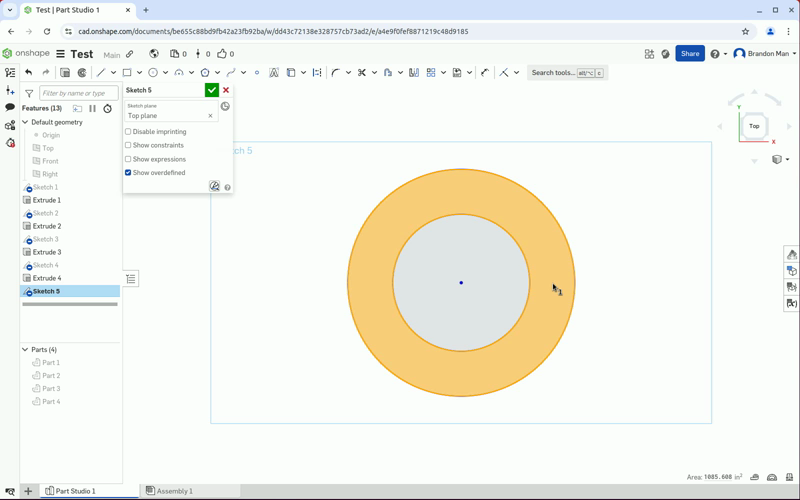
mouse_move(73, 352)
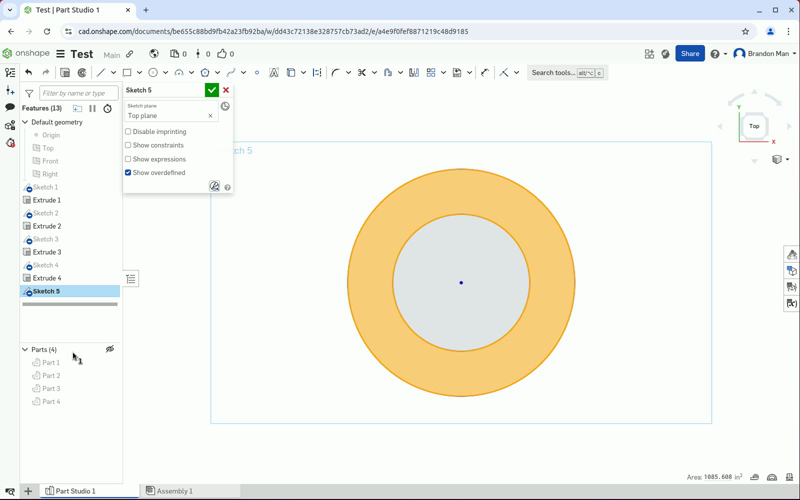
key(shift+y)
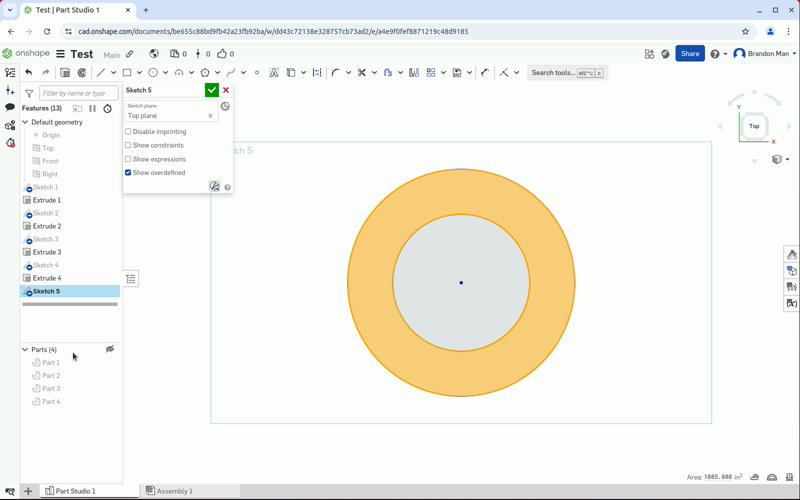
key(shift+e)
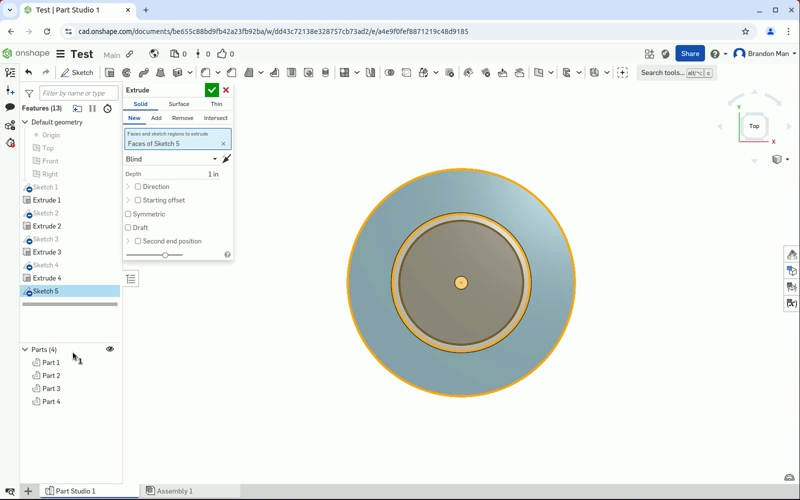
mouse_move(143, 106)
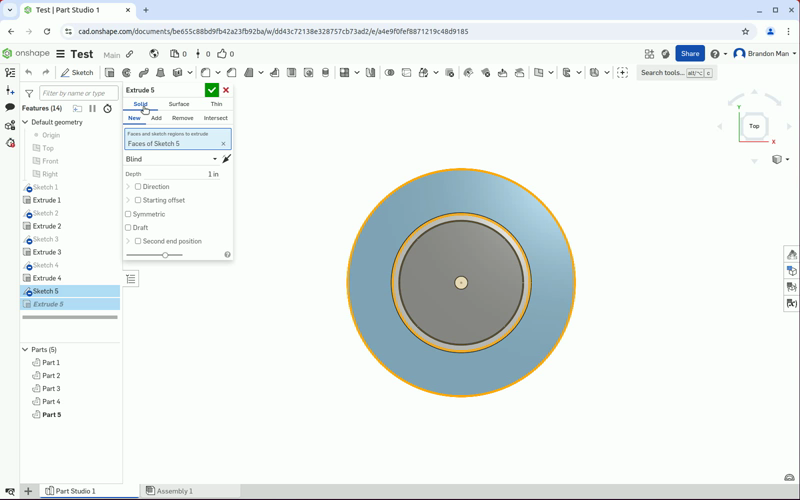
click(143, 106)
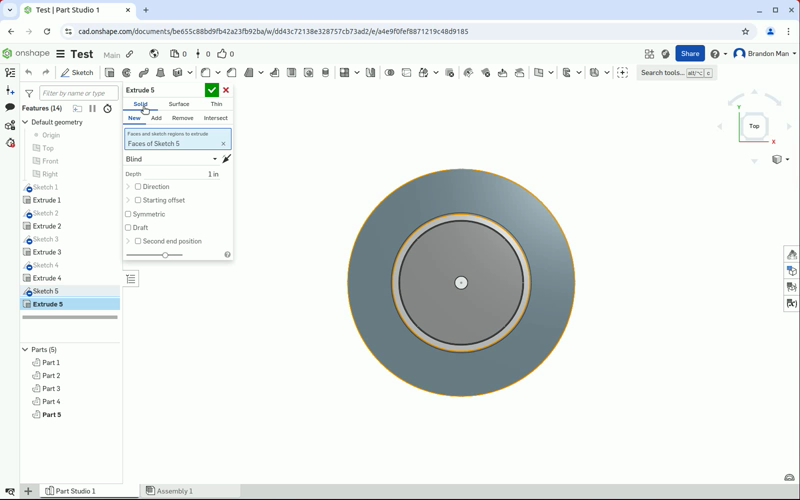
mouse_move(137, 120)
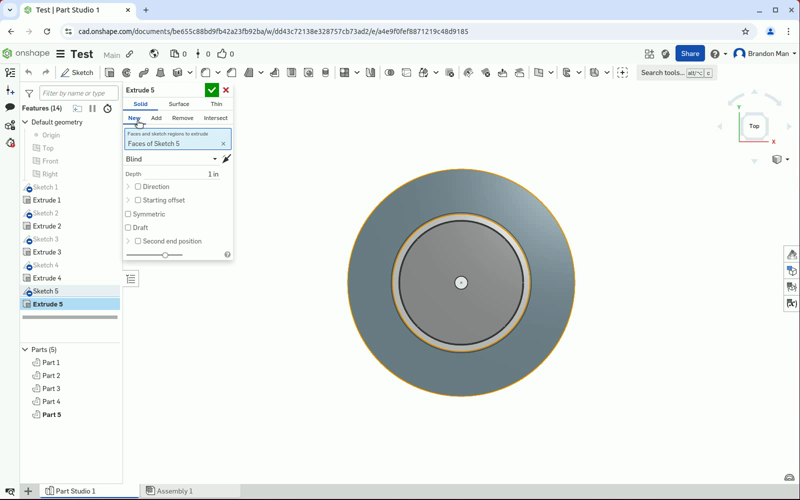
click(137, 120)
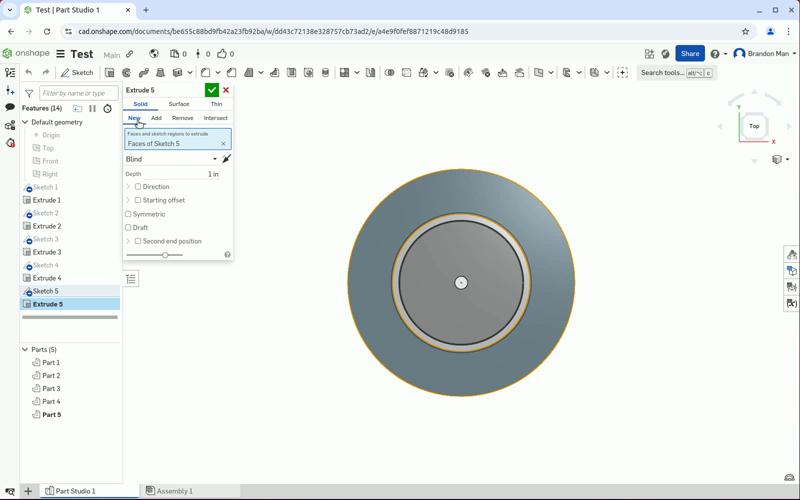
key(tab, 4)
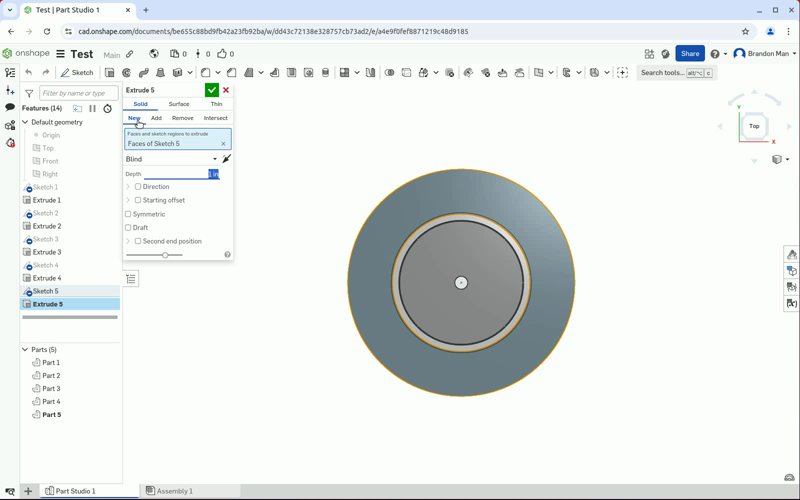
text(1.685)
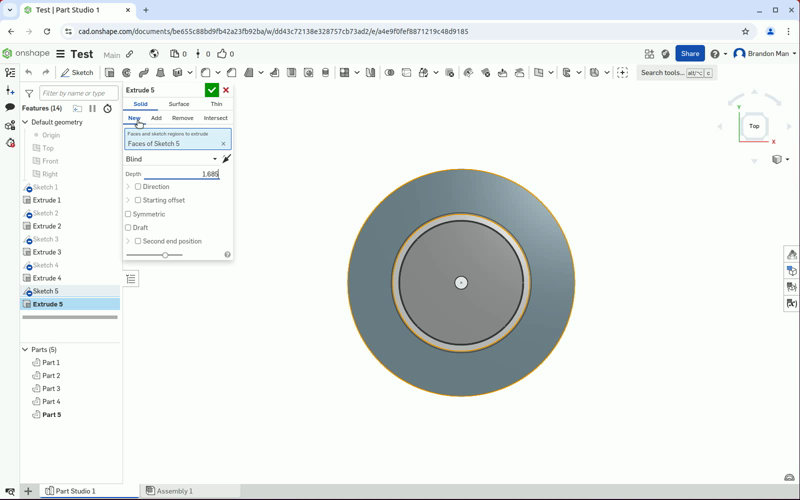
key(enter)
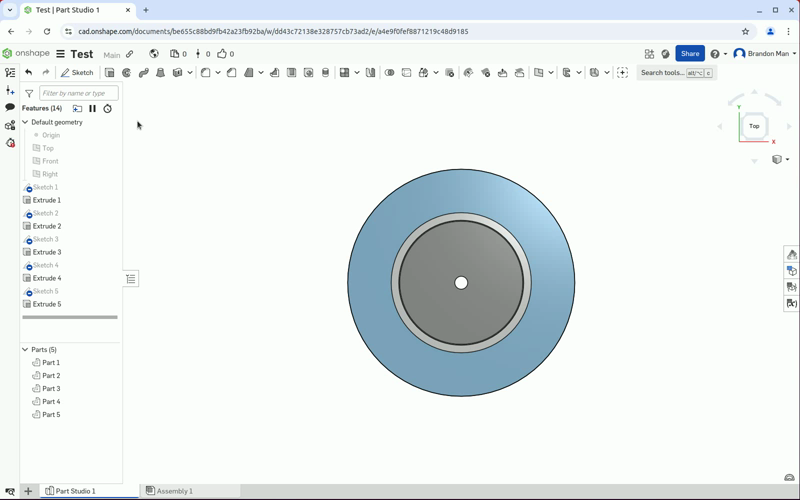
key(shift+h)
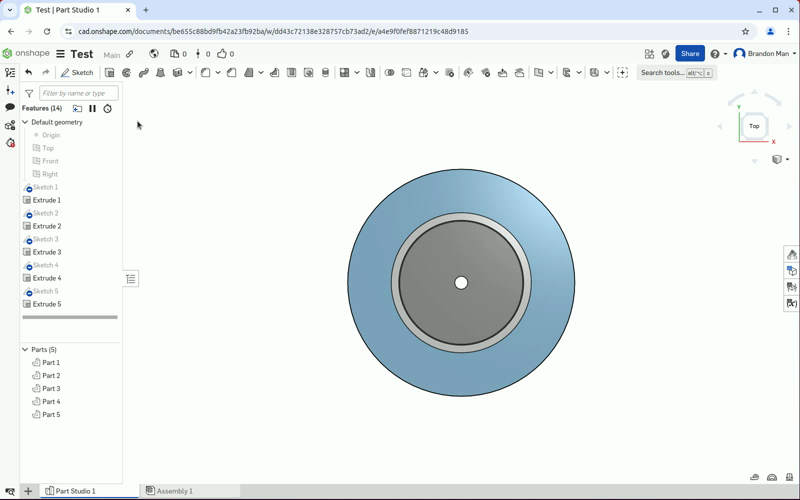
key(shift+h)
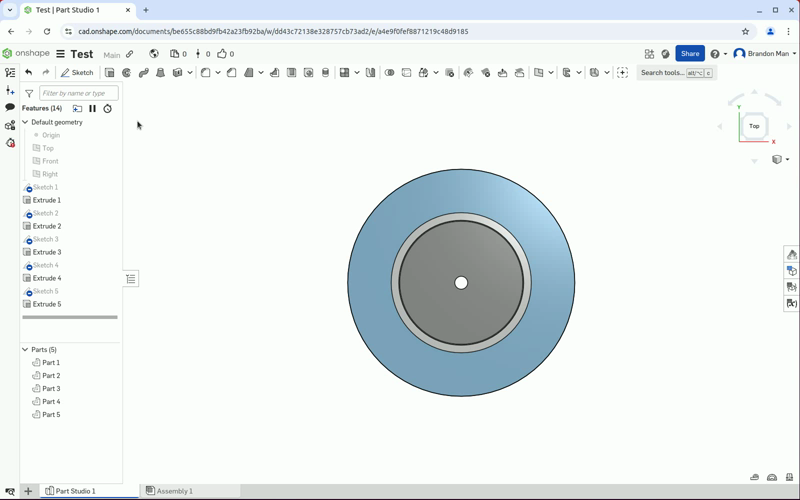
key(shift+7)
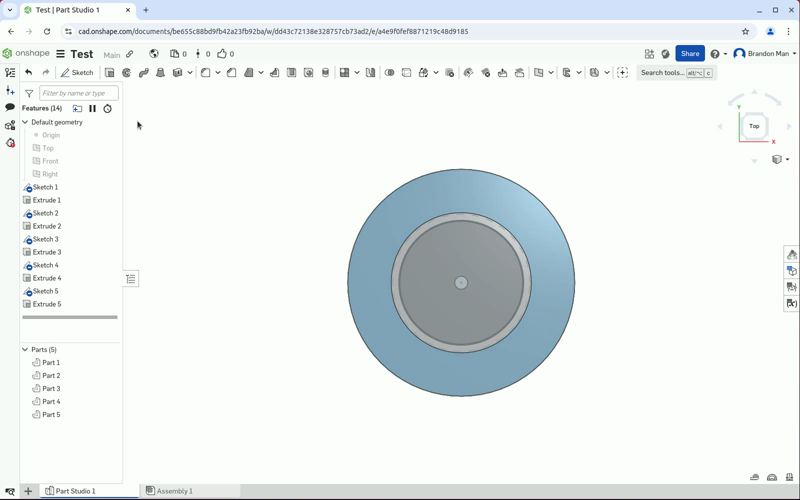
key(up, 3)
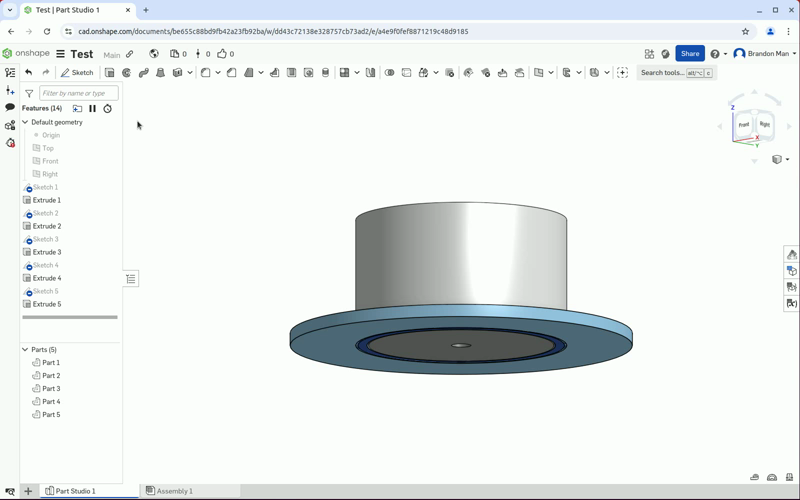
key(left, 3)
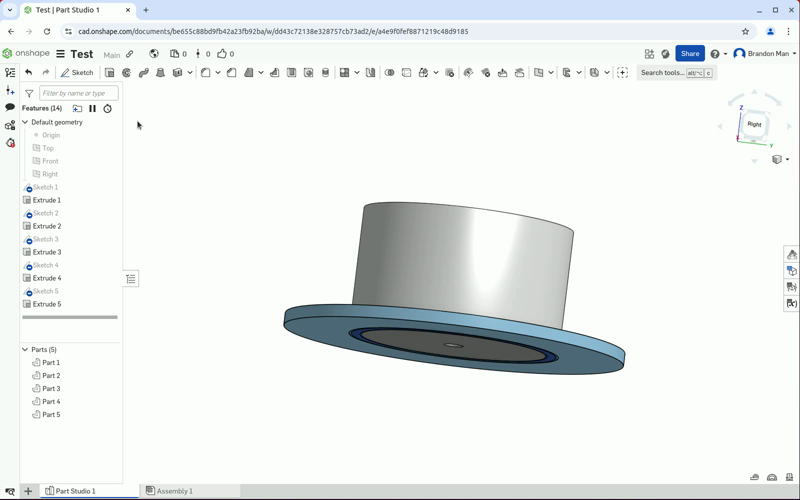
key(right, 3)
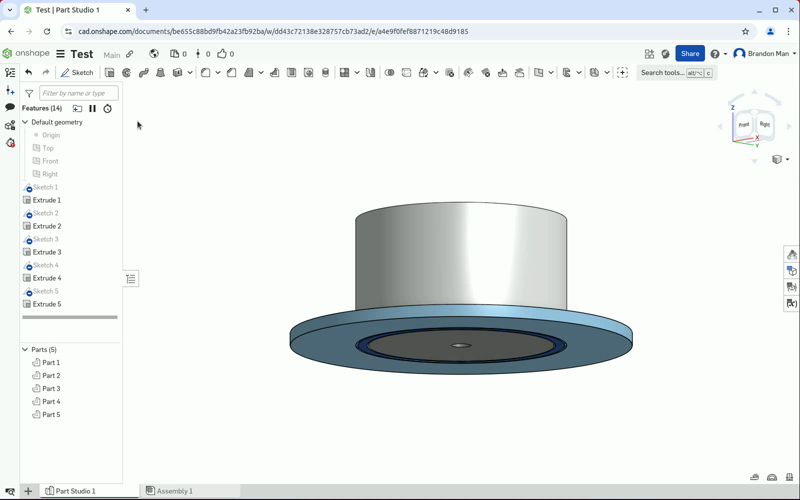
key(down, 3)
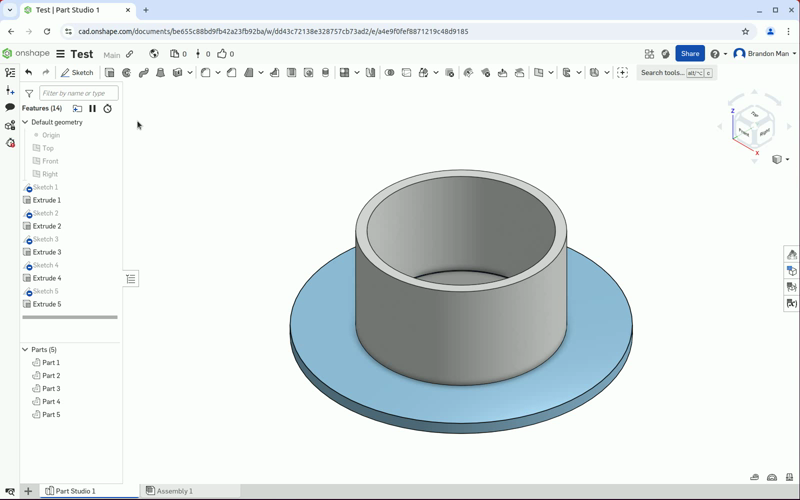
mouse_move(73, 189)
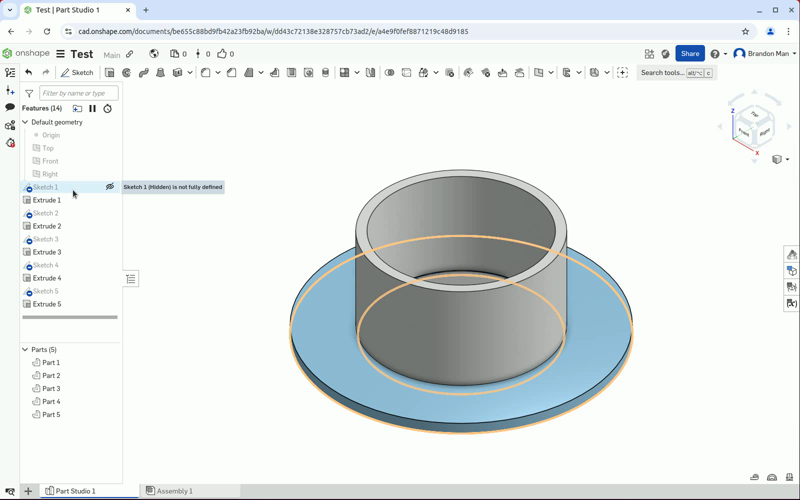
click(73, 189)